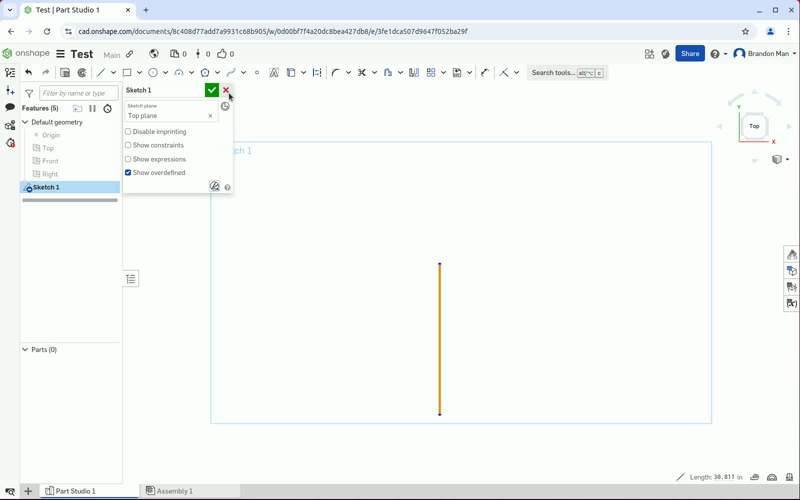
key(shift+h)
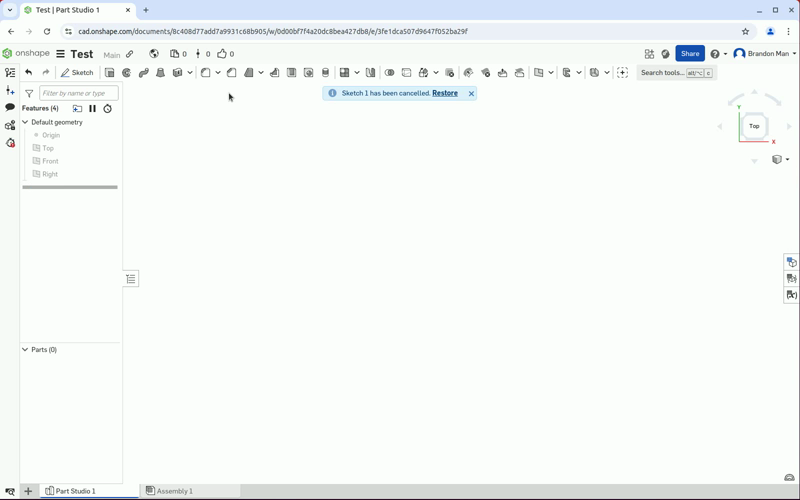
mouse_move(73, 352)
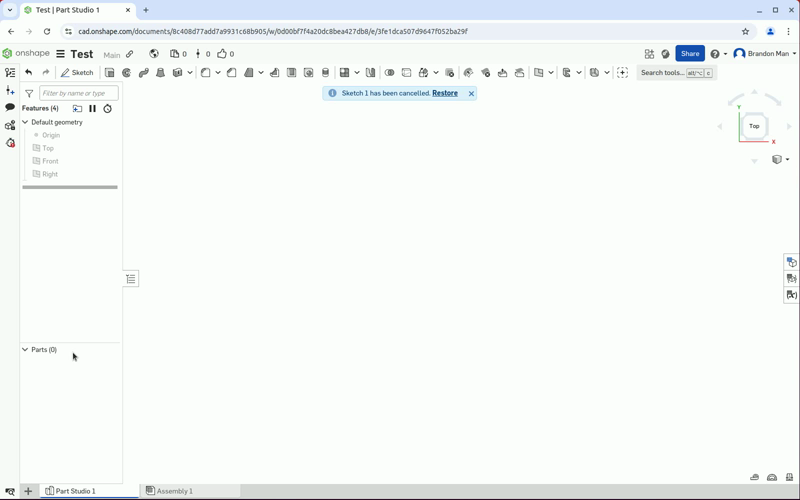
key(y)
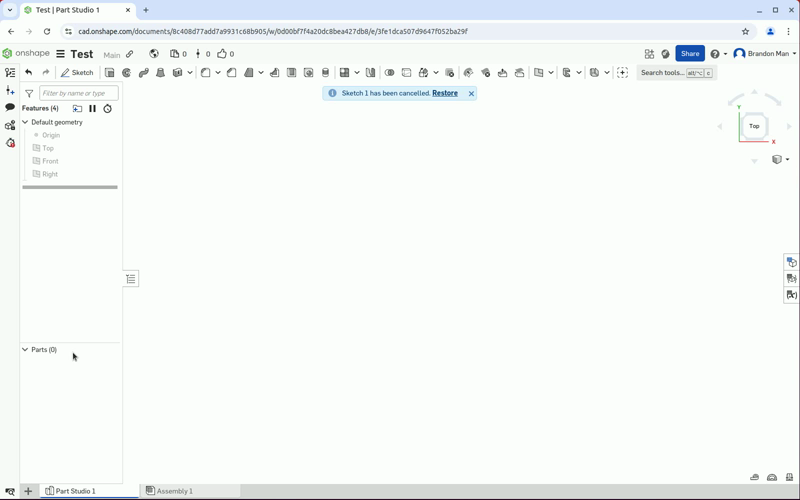
key(shift+p)
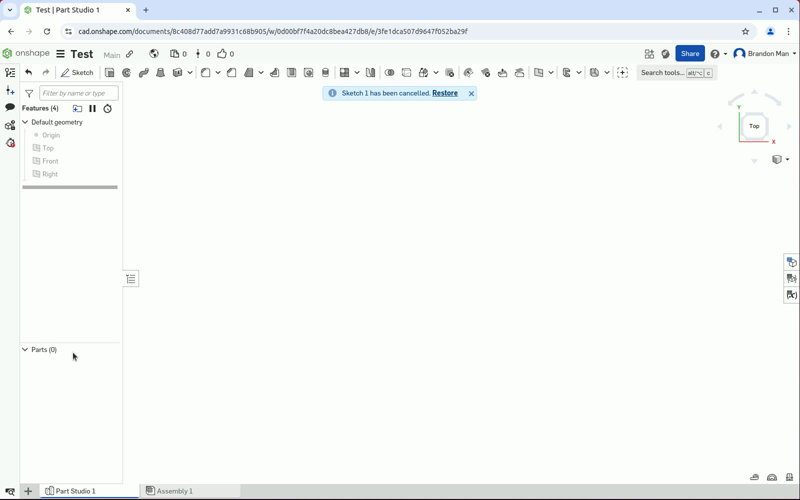
key(space)
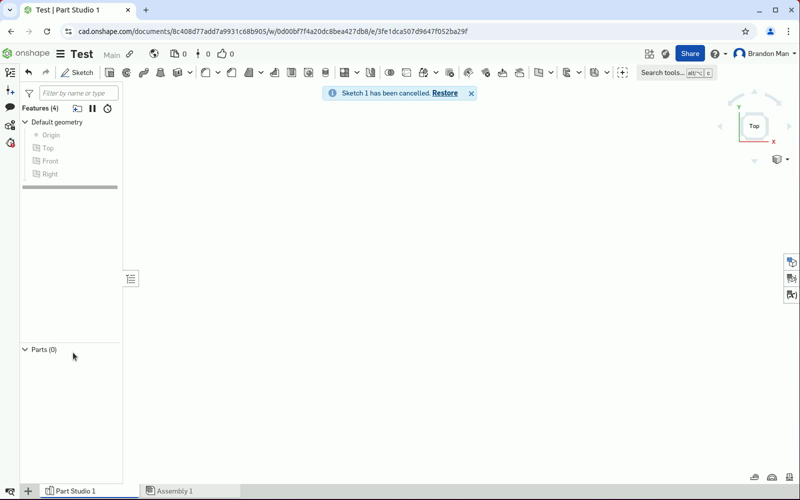
key_down(shift)
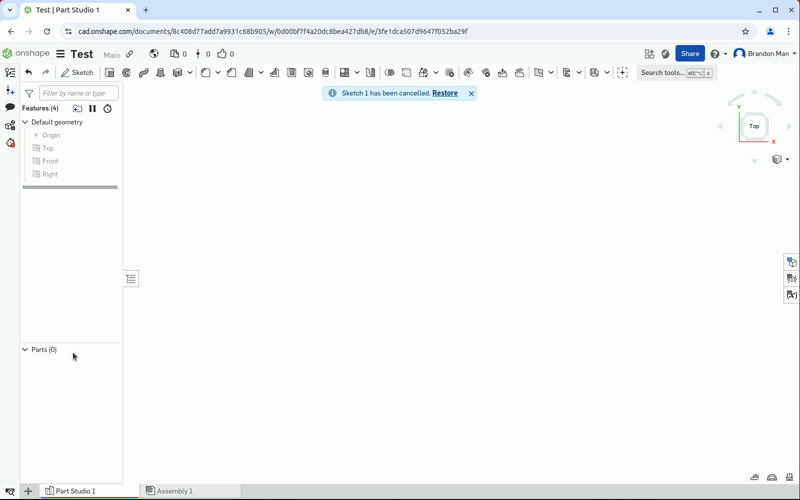
key(up)
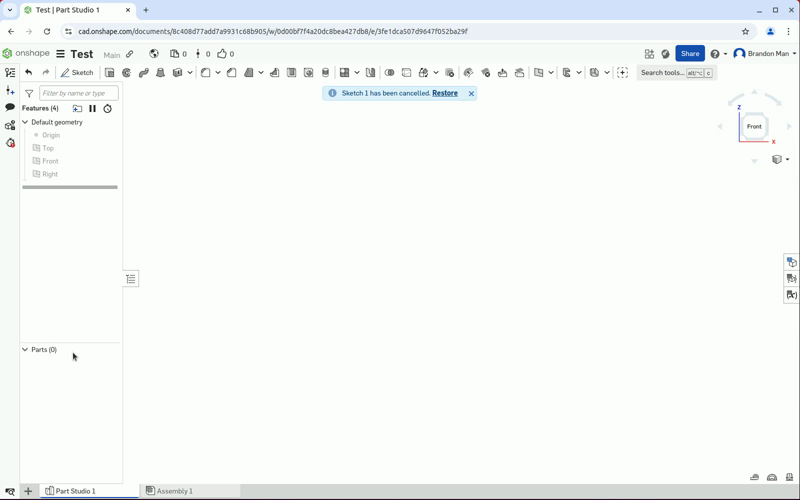
key_up(shift)
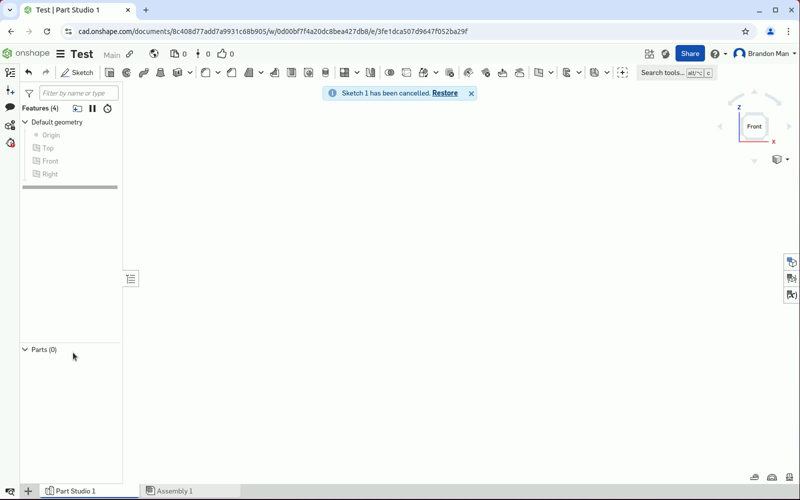
mouse_move(73, 352)
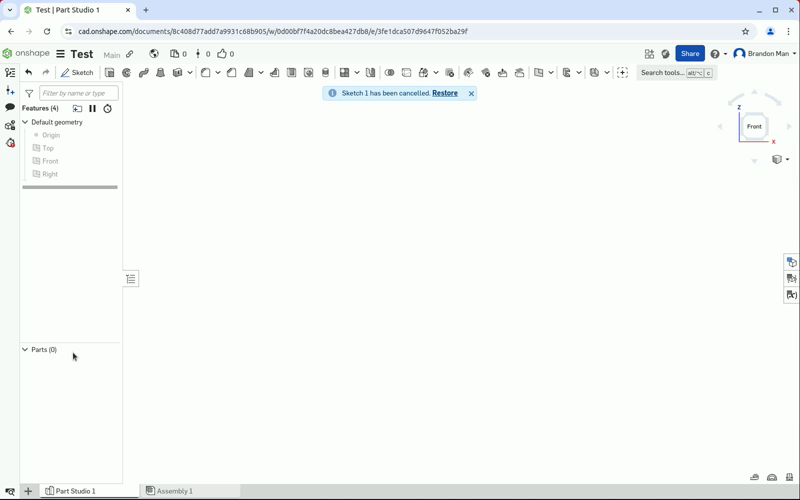
key(shift+y)
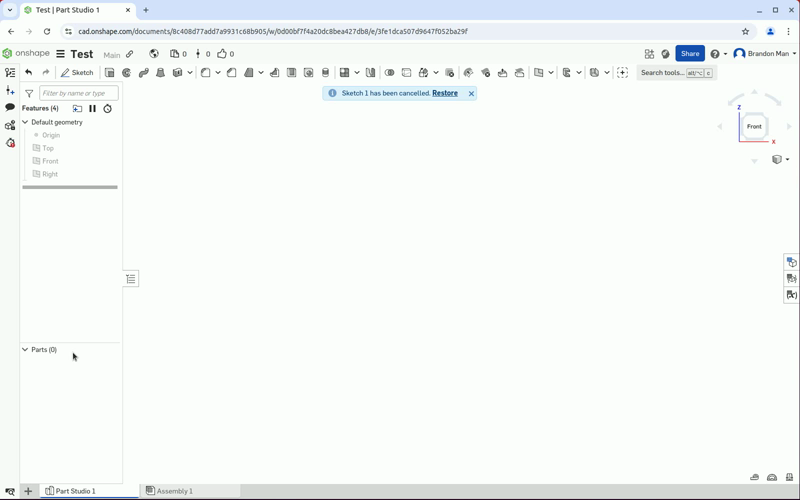
key(shift+s)
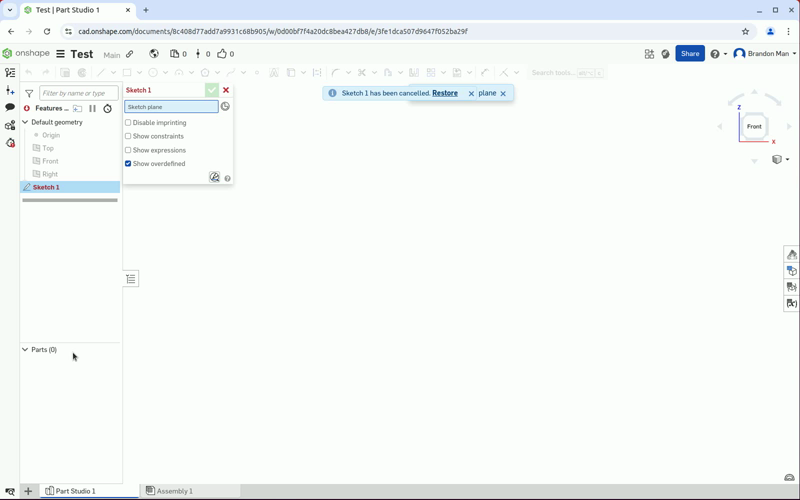
mouse_move(73, 163)
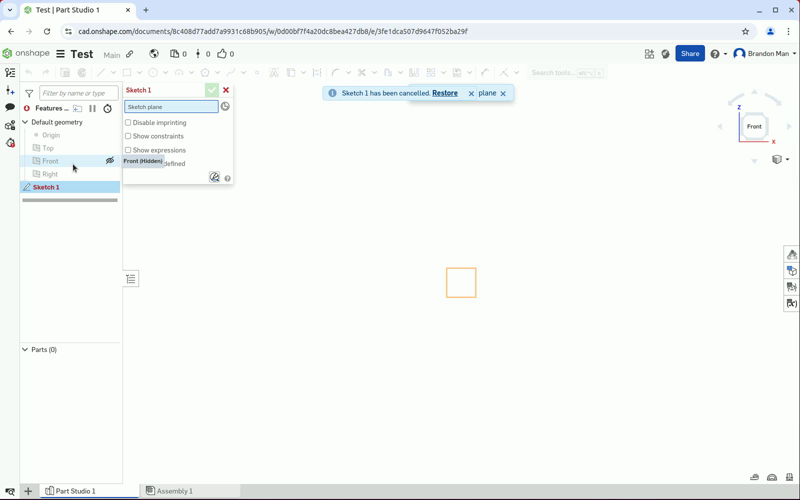
click(73, 163)
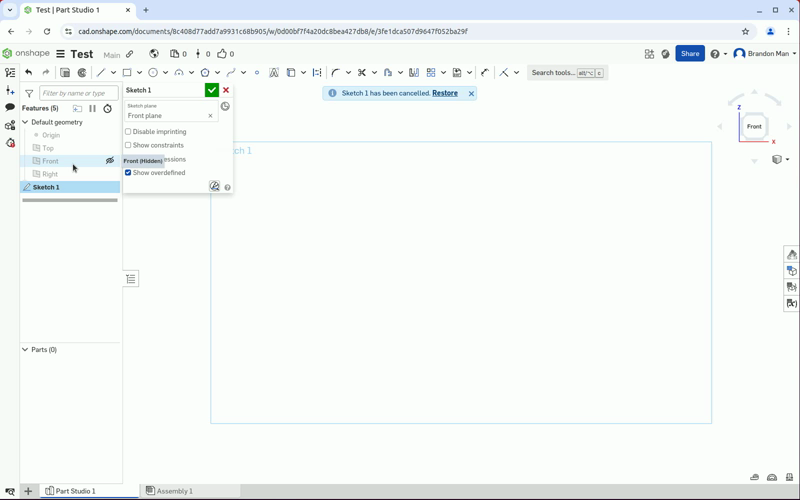
mouse_move(73, 352)
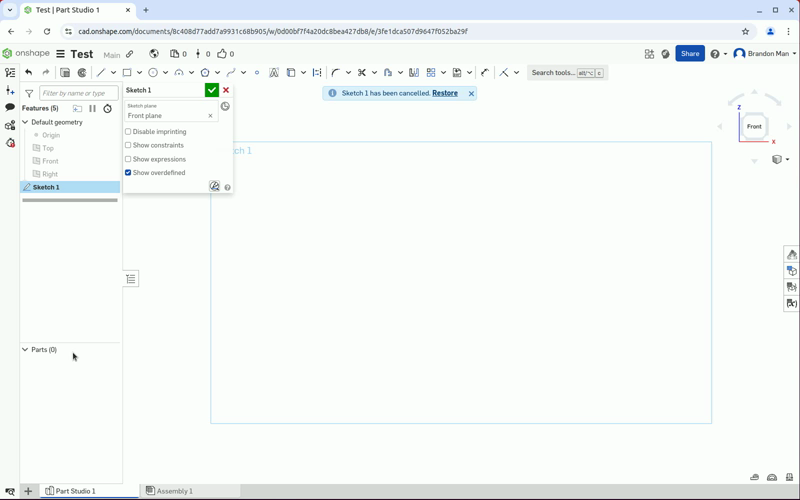
key(y)
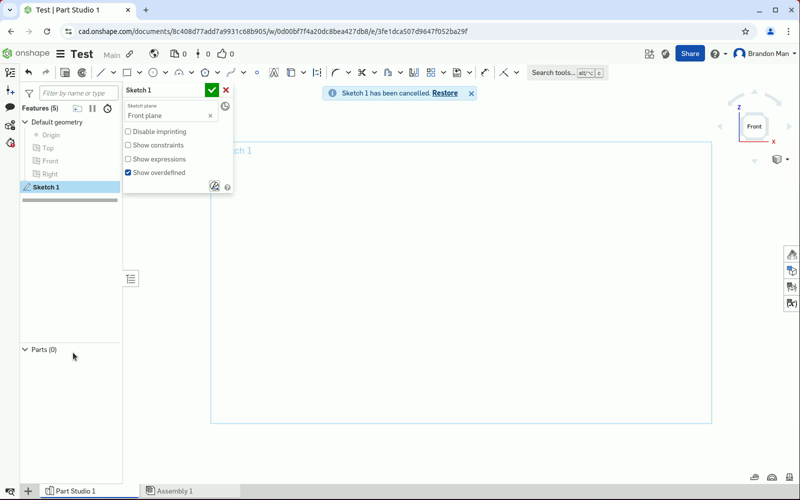
key(l)
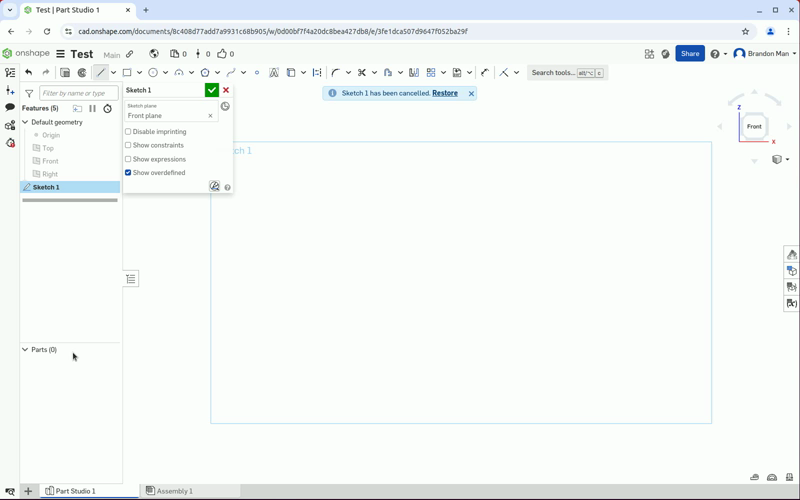
key_down(shift)
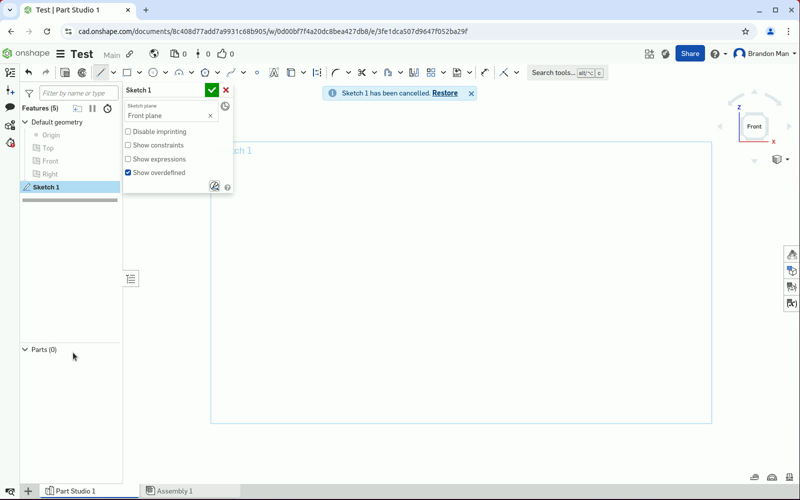
mouse_move(418, 170)
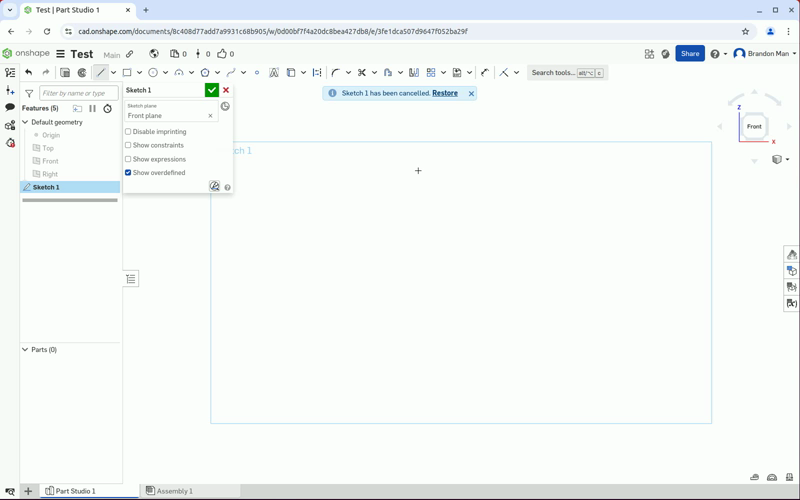
click(418, 170)
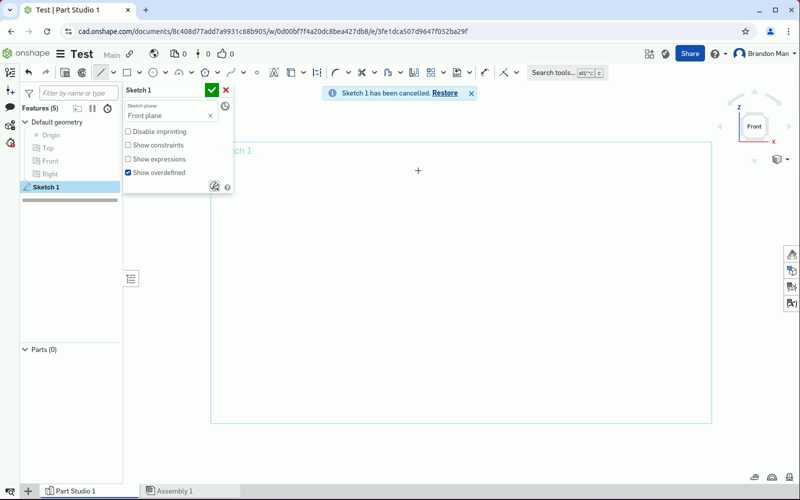
key_up(shift)
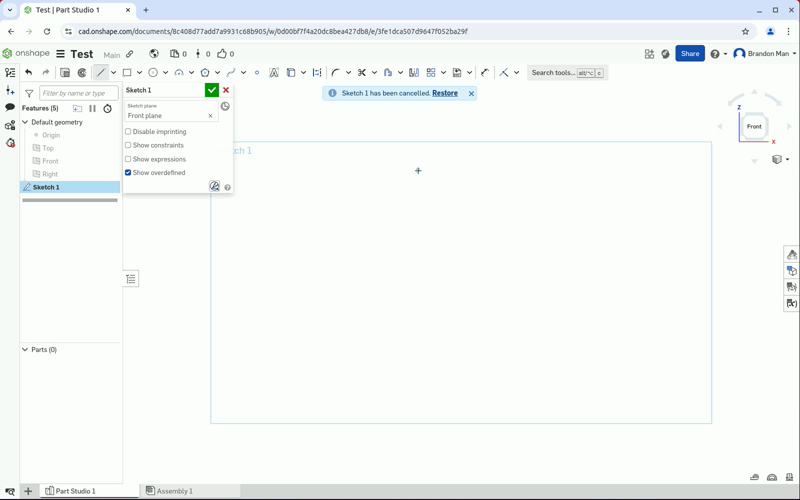
key_down(shift)
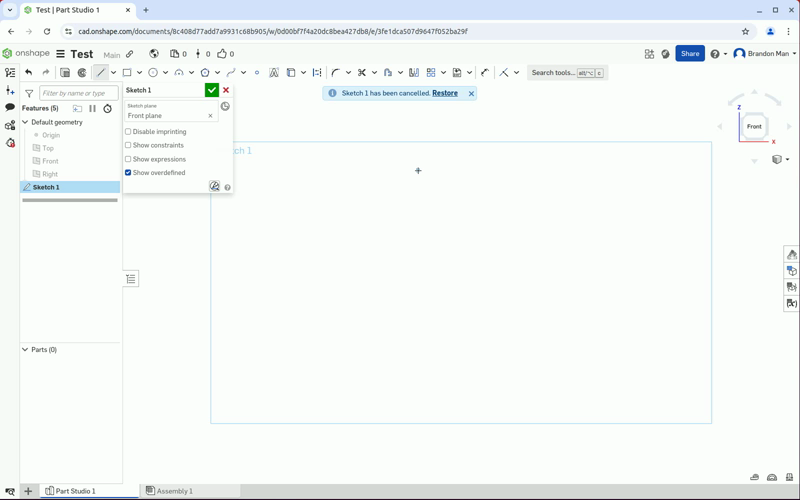
mouse_move(451, 299)
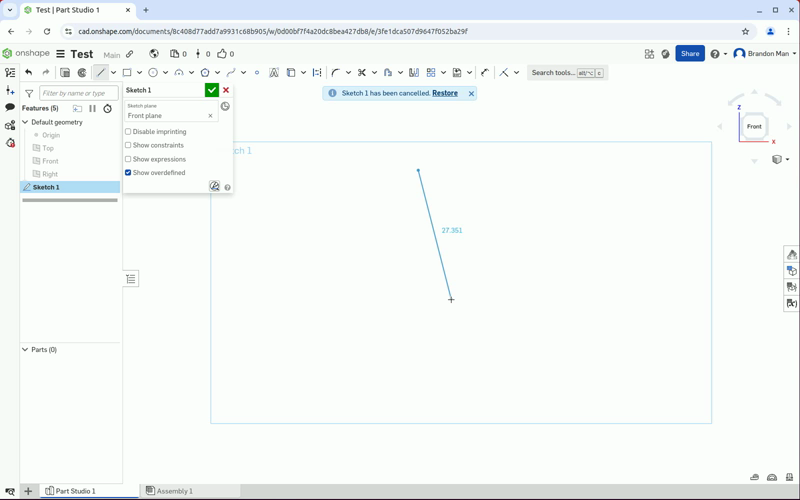
click(451, 299)
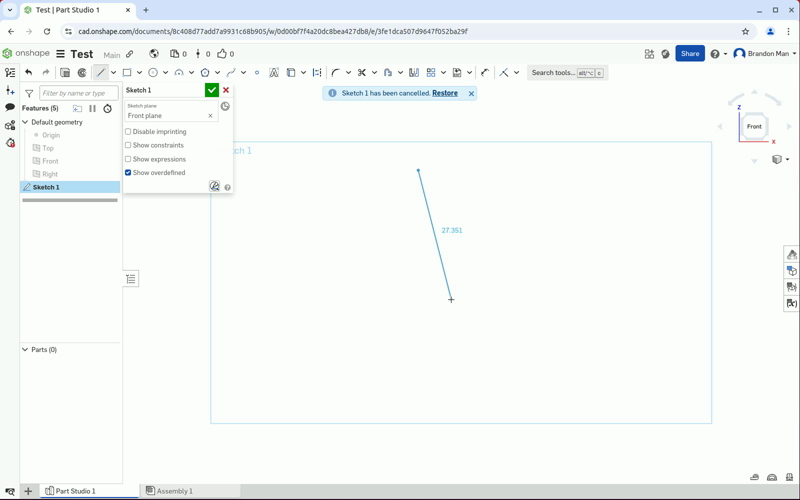
key_up(shift)
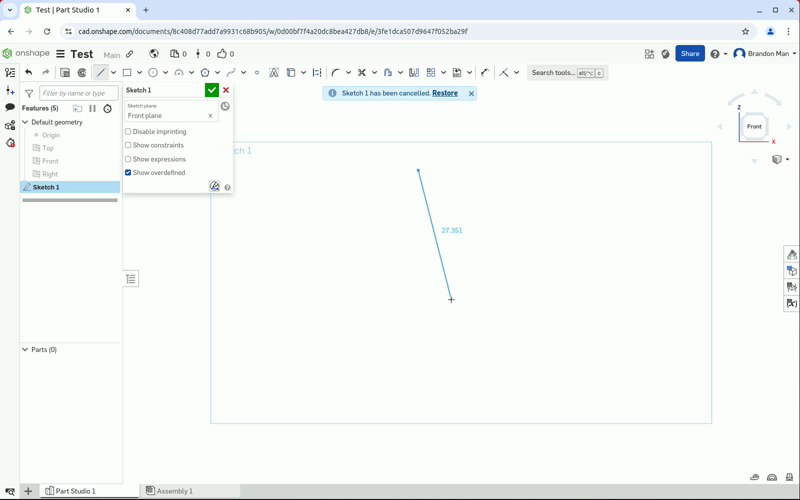
key_down(shift)
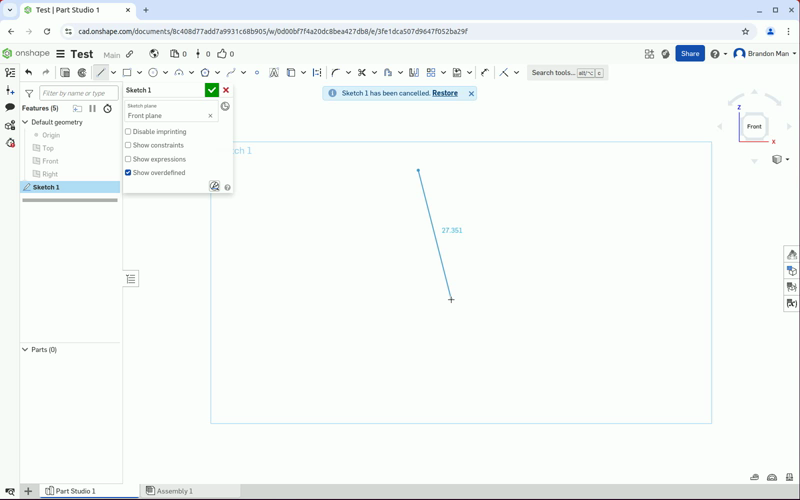
mouse_move(481, 299)
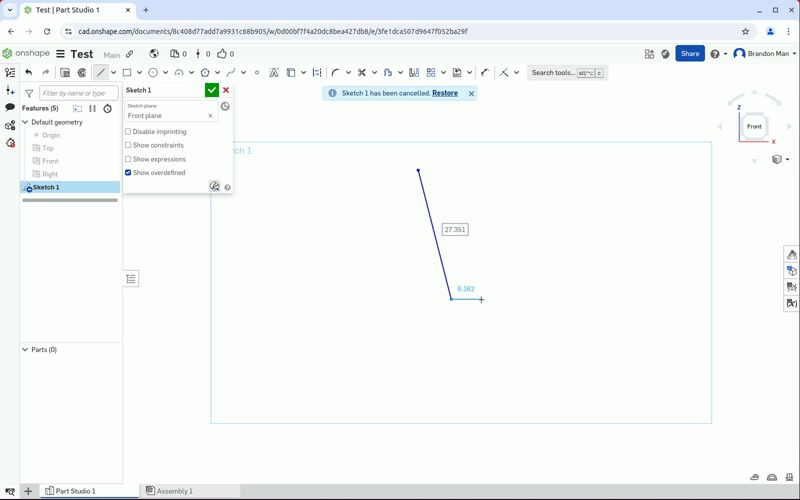
mouse_move(469, 299)
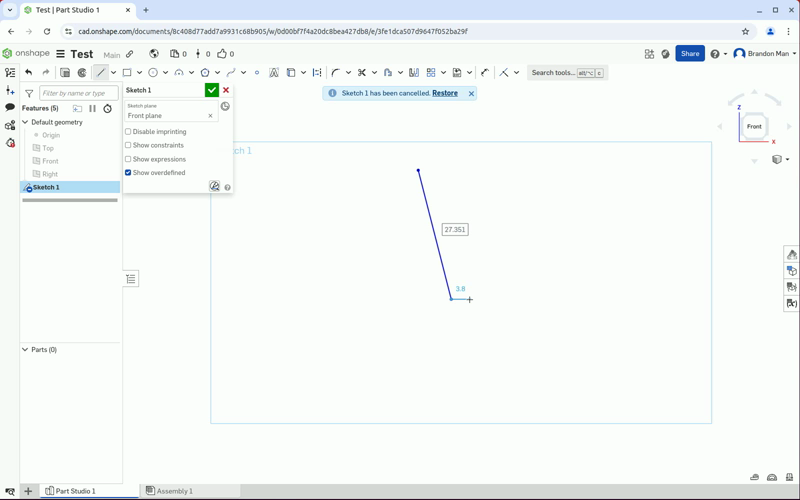
click(469, 299)
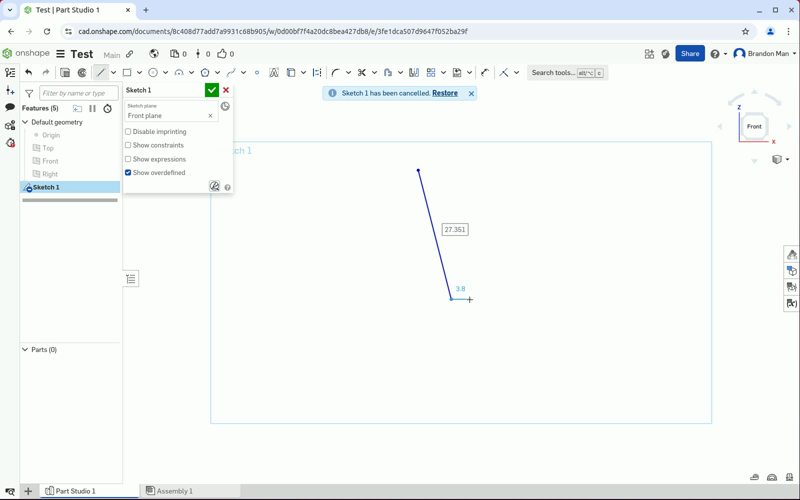
key_up(shift)
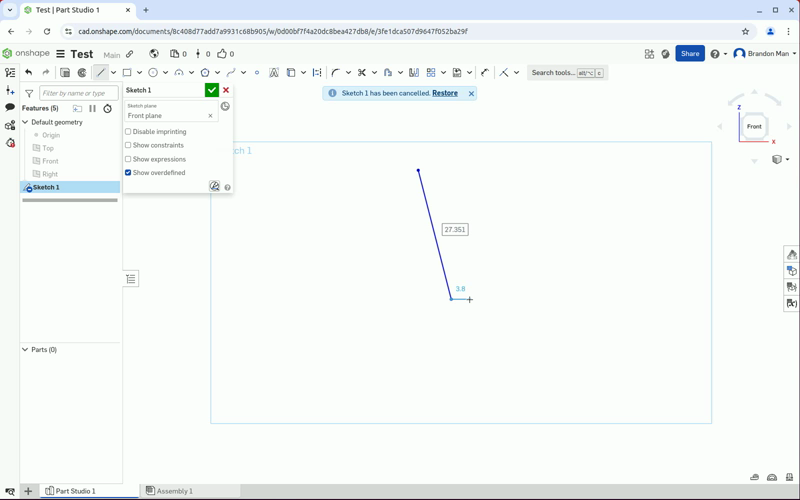
key_down(shift)
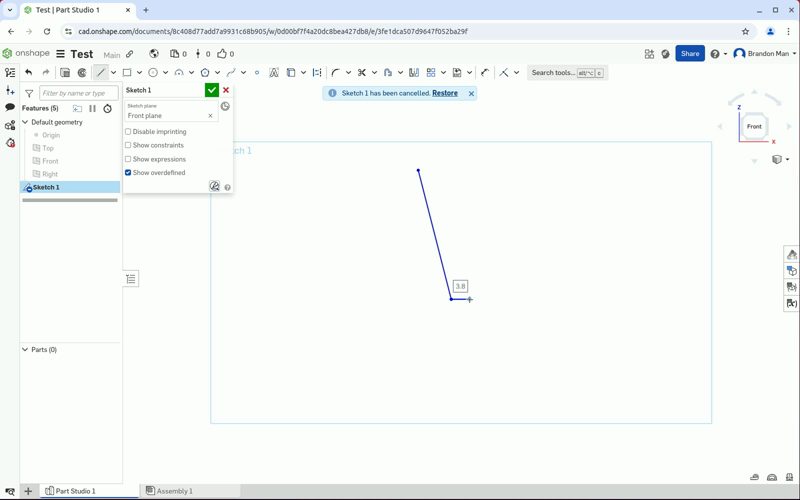
mouse_move(565, 170)
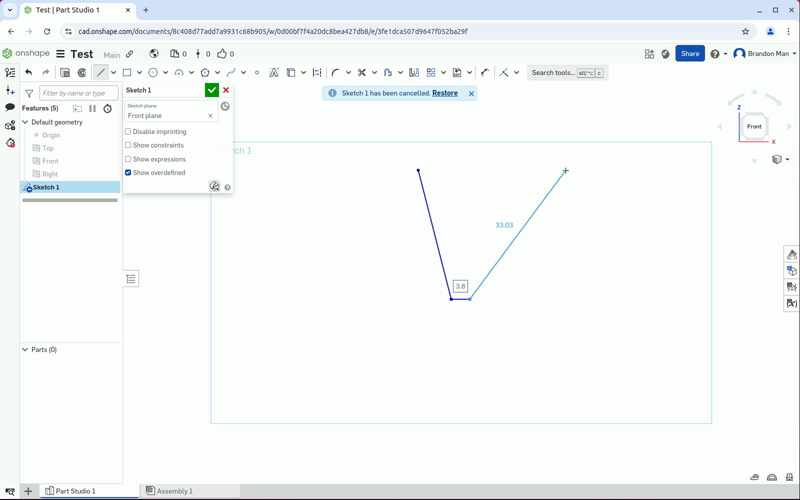
click(565, 170)
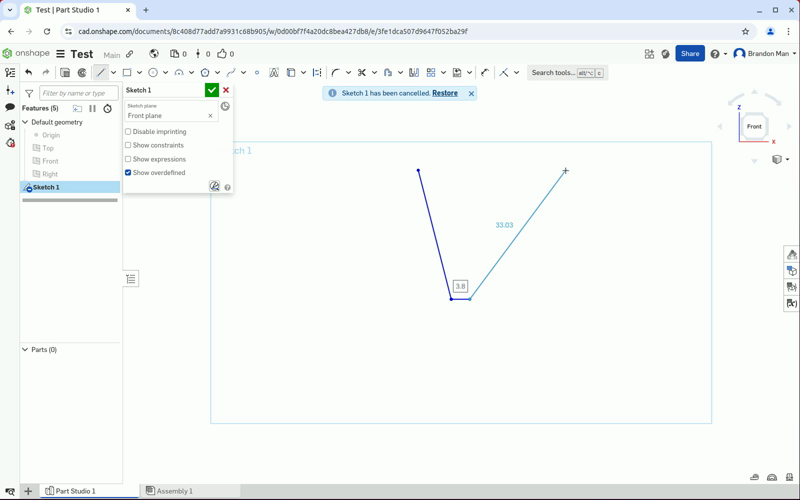
key_up(shift)
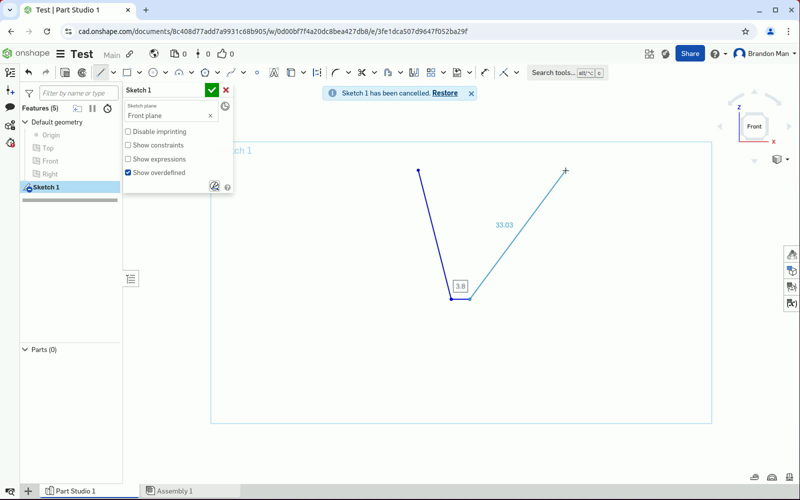
key_down(shift)
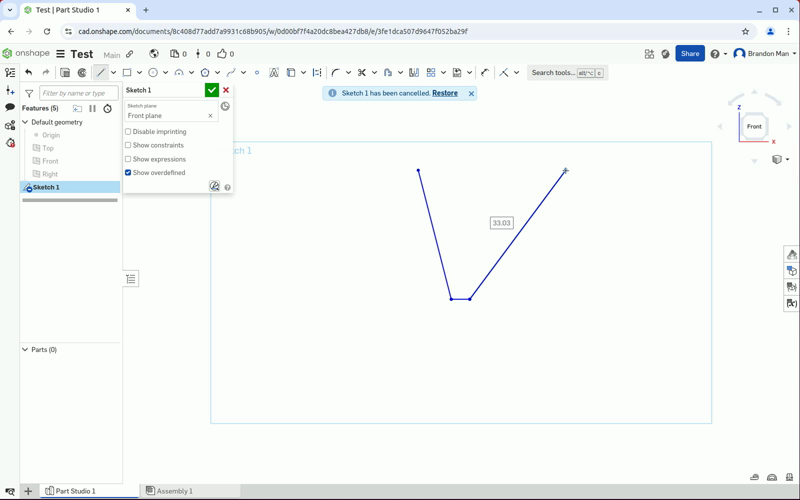
mouse_move(589, 170)
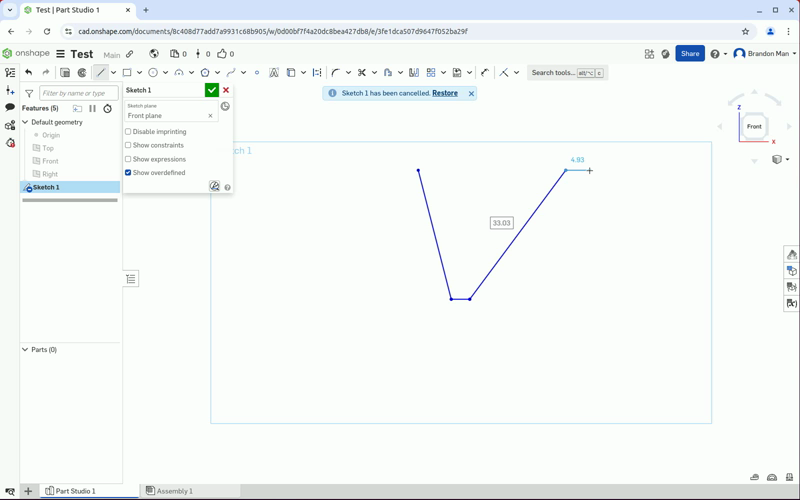
mouse_move(524, 170)
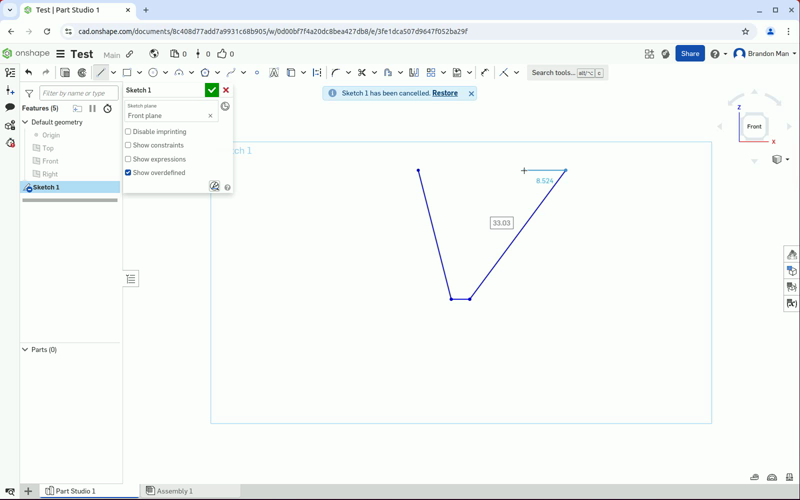
click(524, 170)
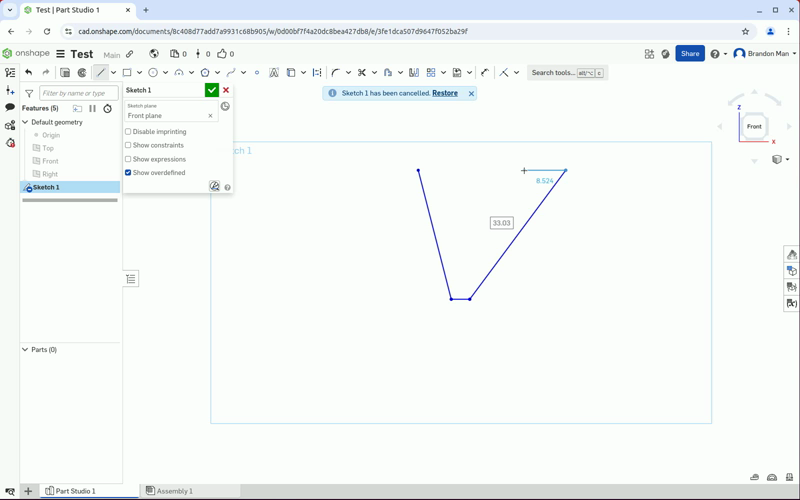
key_up(shift)
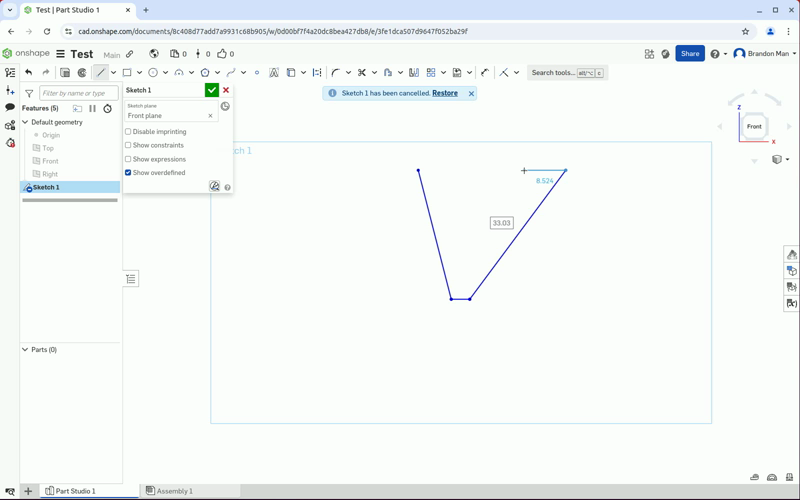
key_down(shift)
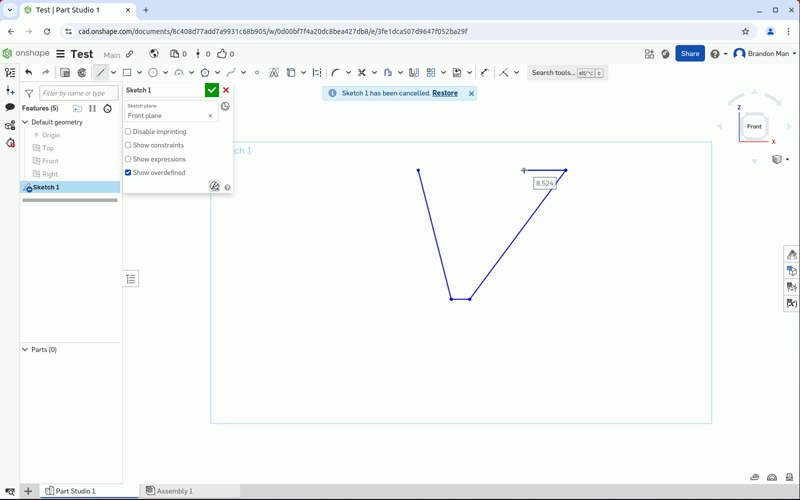
mouse_move(466, 247)
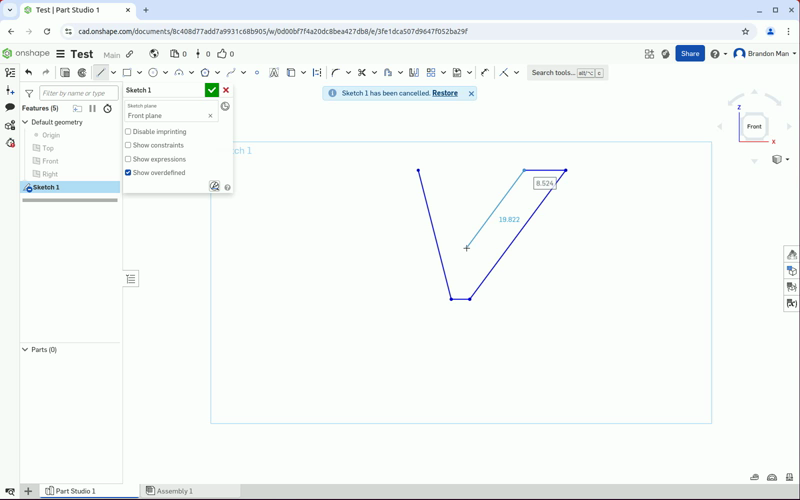
click(466, 247)
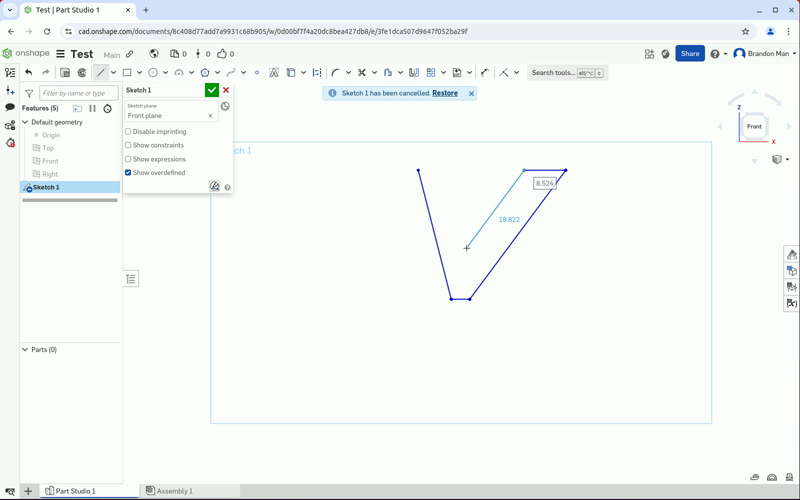
key_up(shift)
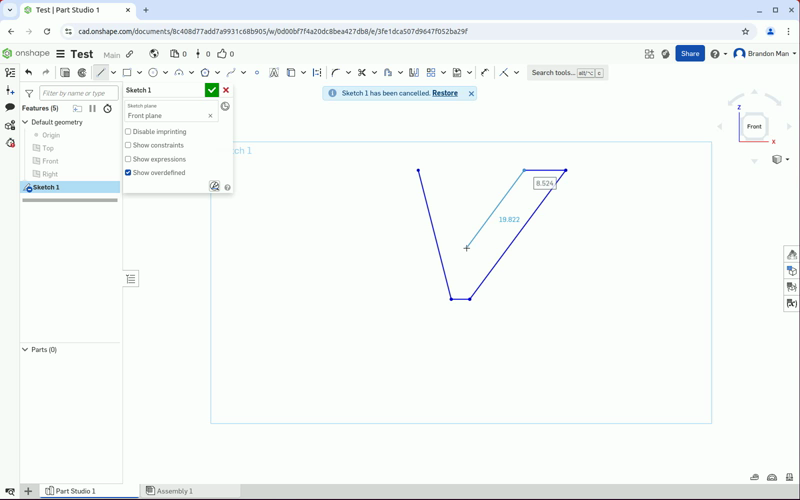
key_down(shift)
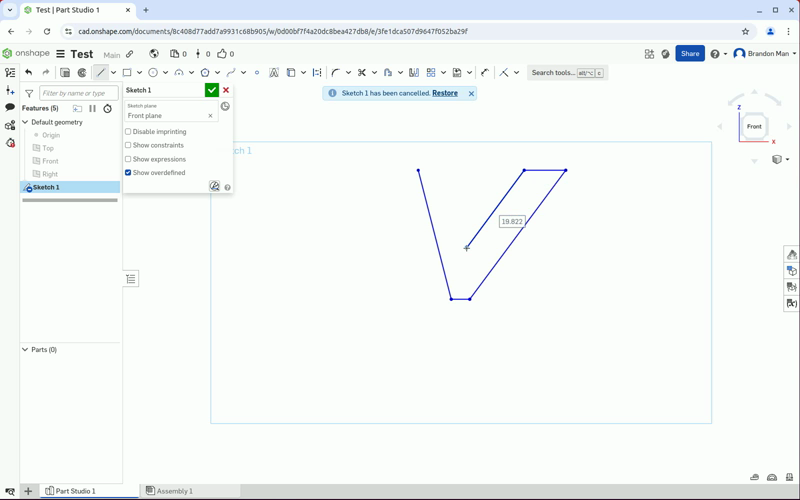
mouse_move(446, 170)
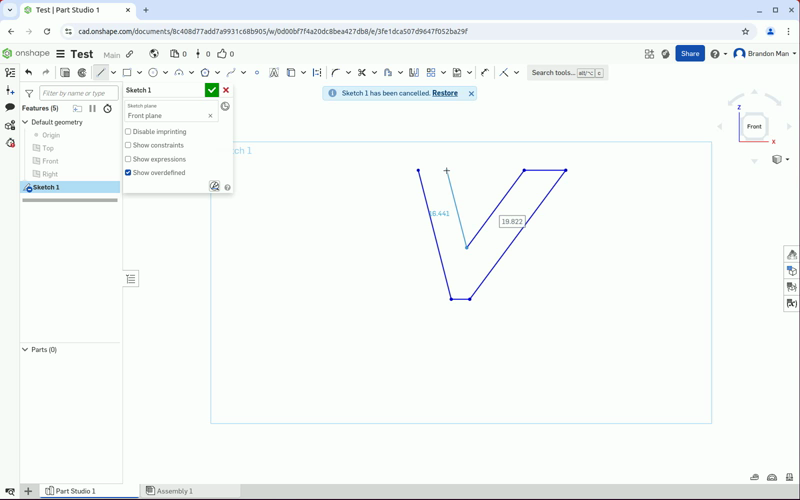
click(446, 170)
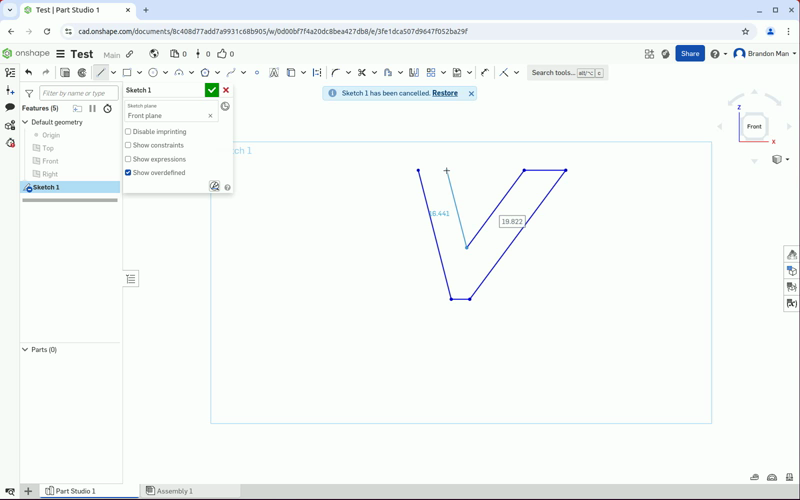
key_up(shift)
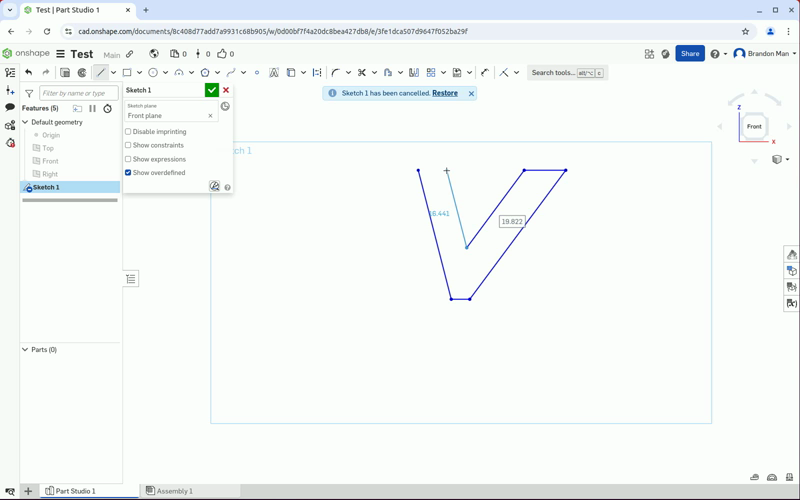
mouse_move(476, 170)
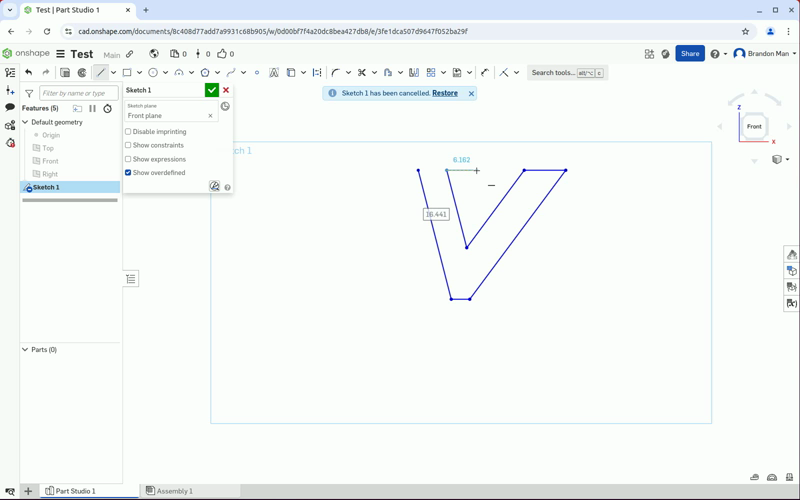
key_down(shift)
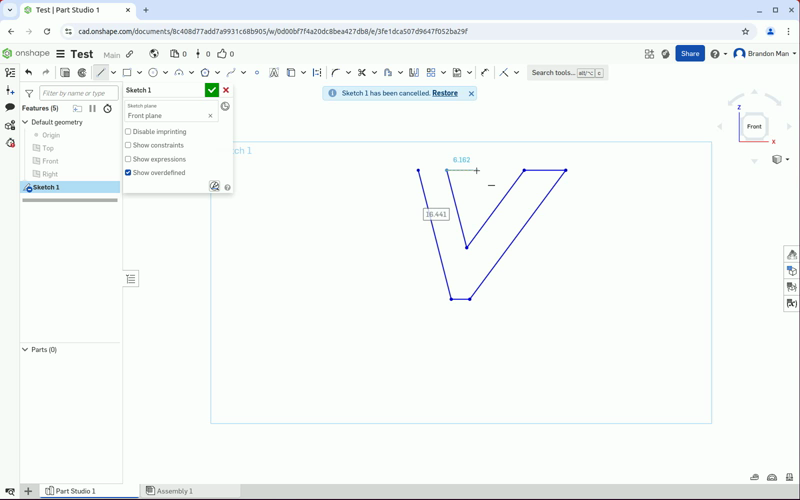
mouse_move(418, 170)
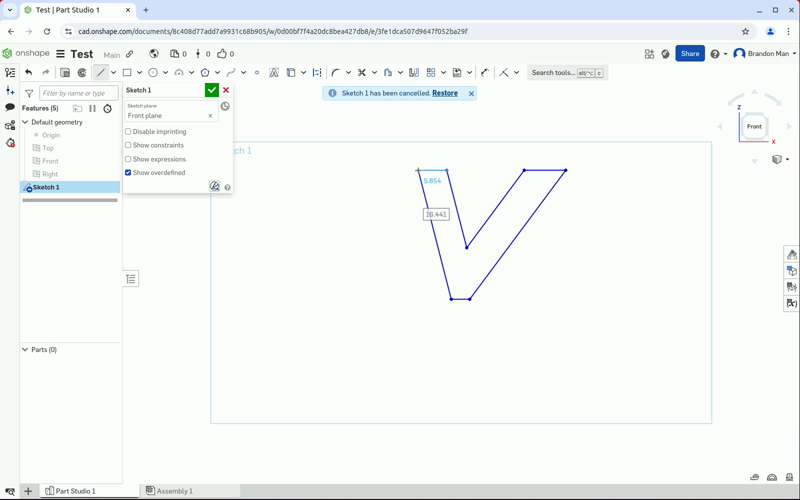
key_up(shift)
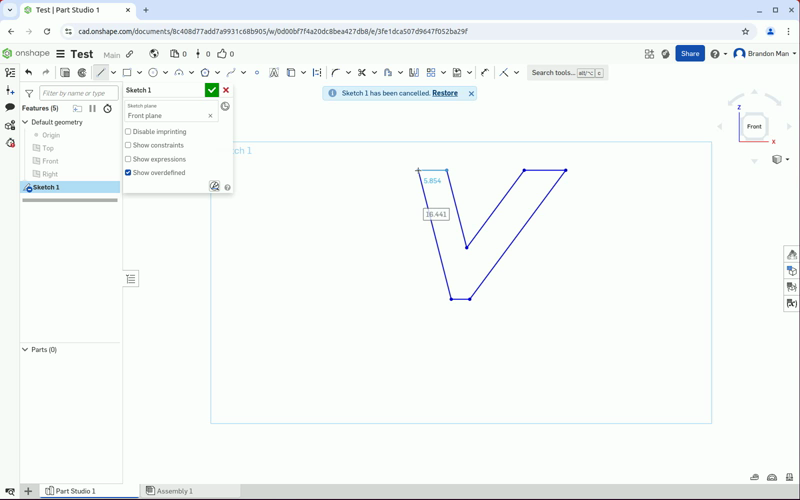
click(418, 170)
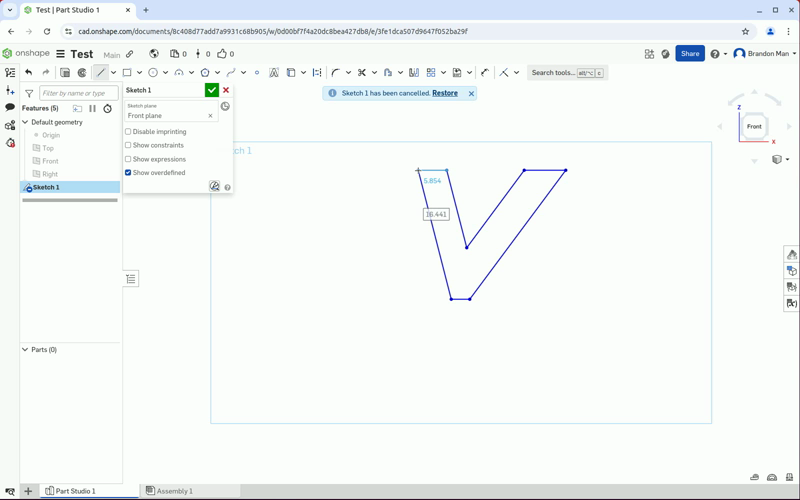
key(esc)
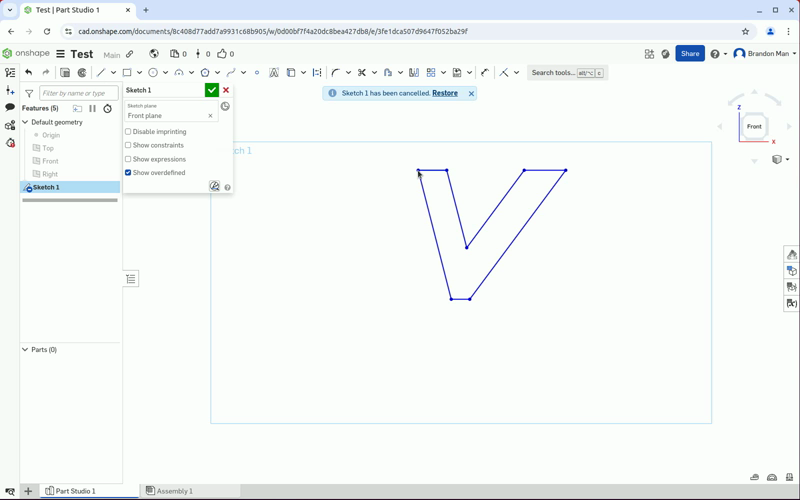
mouse_move(483, 255)
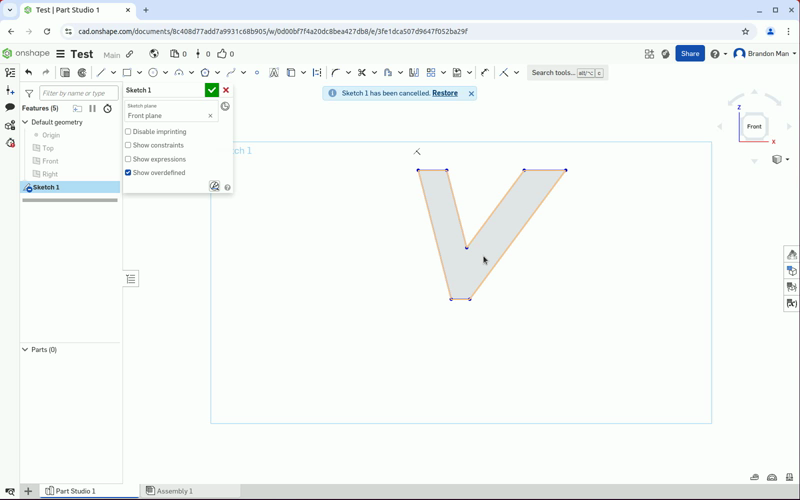
click(483, 255)
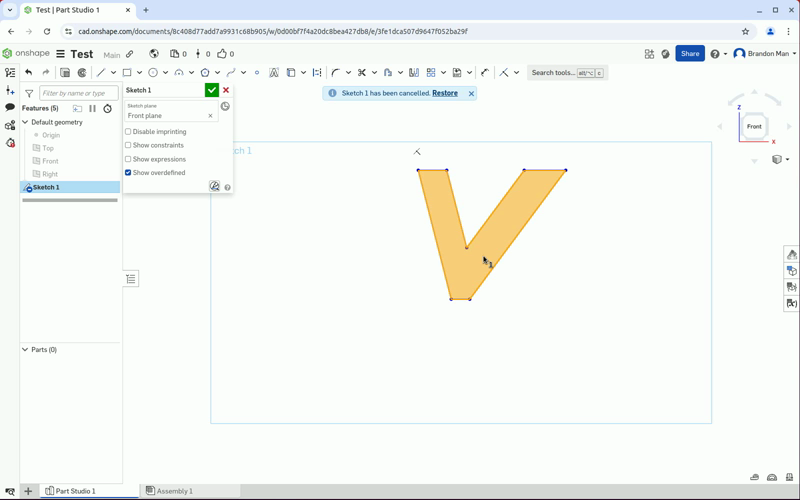
mouse_move(73, 352)
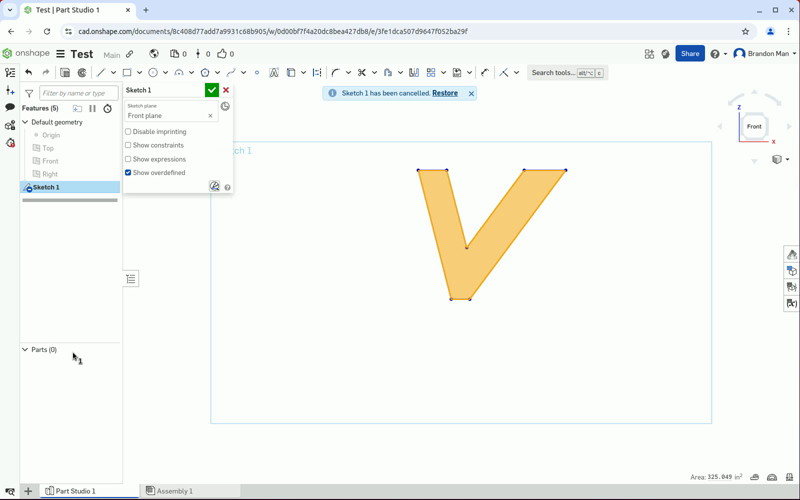
key(shift+y)
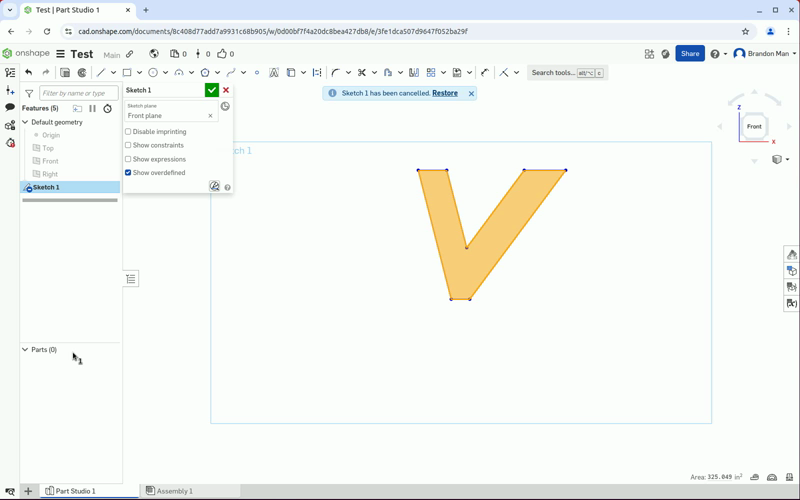
key(shift+e)
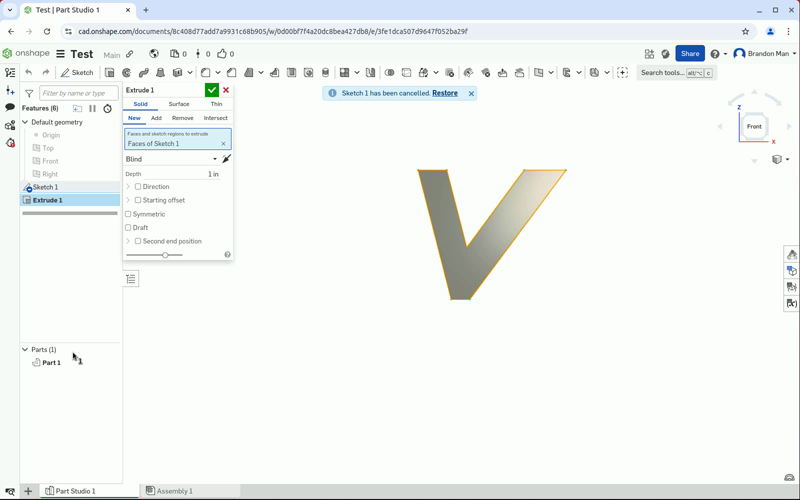
mouse_move(143, 106)
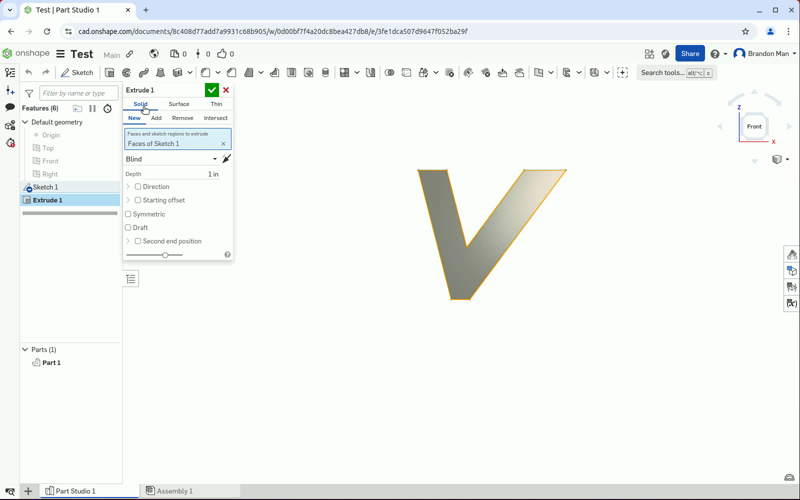
click(143, 106)
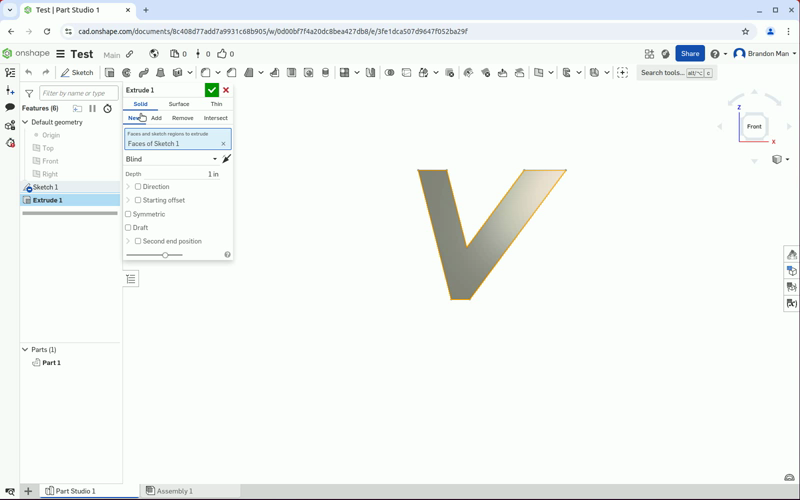
mouse_move(137, 120)
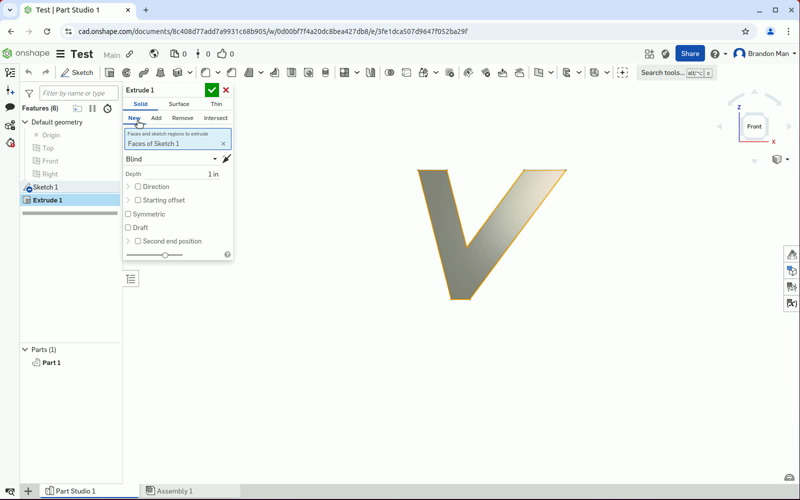
click(137, 120)
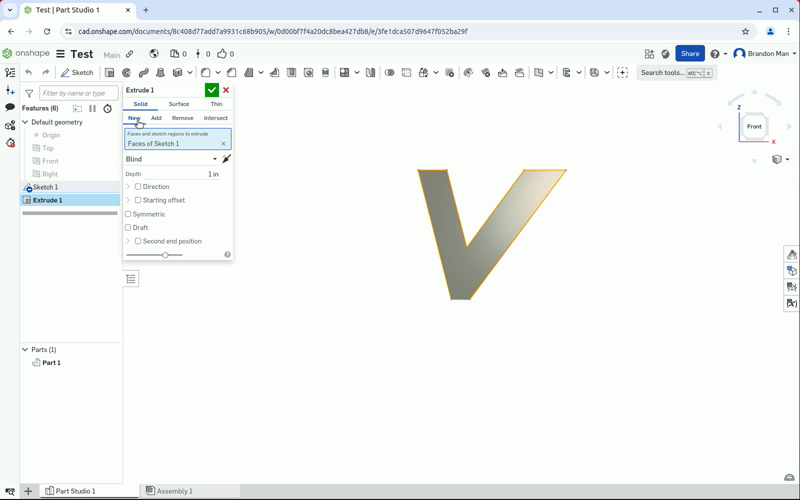
key(tab, 4)
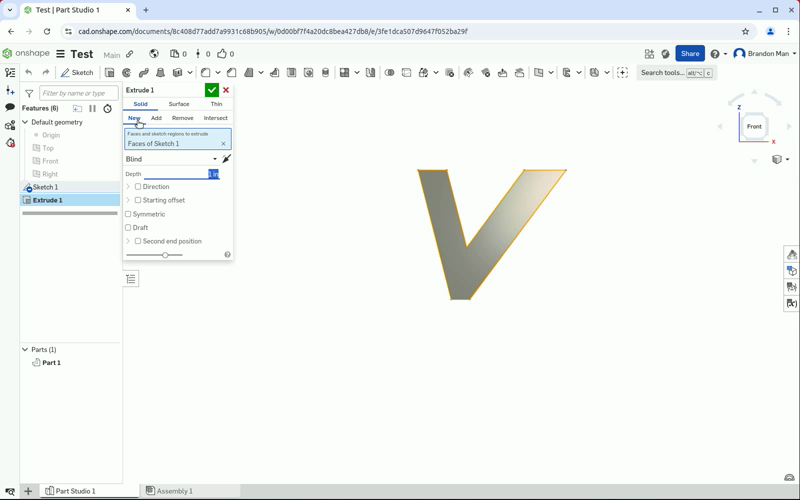
text(3.37)
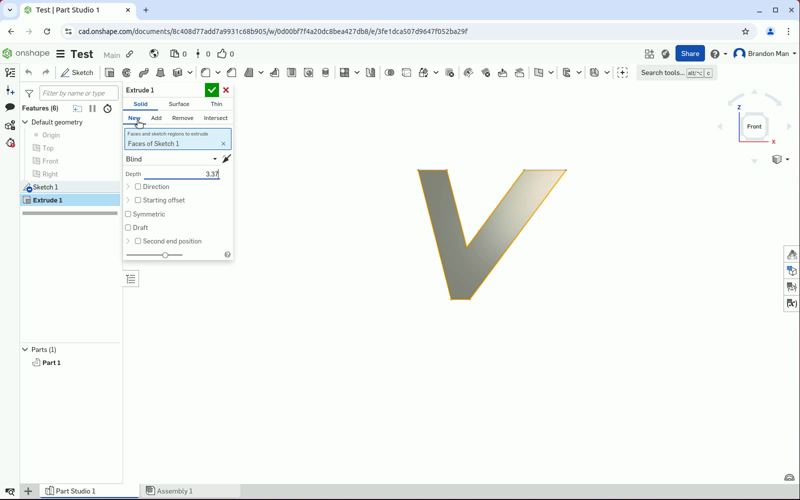
key(tab, 3)
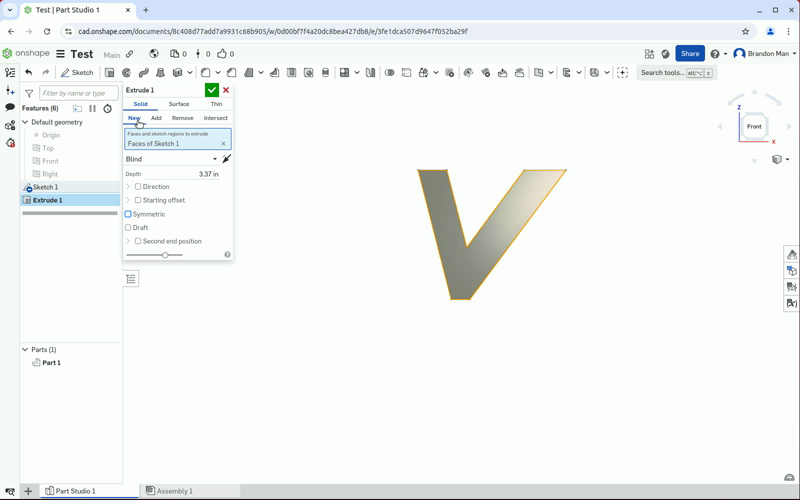
key(space)
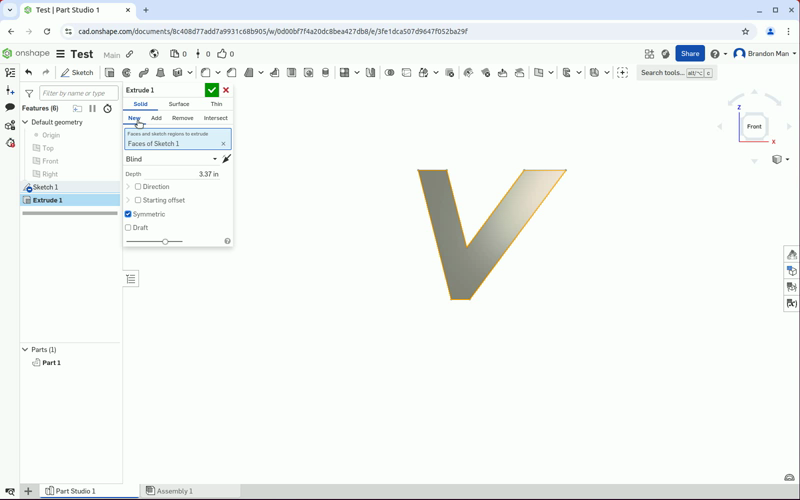
key(enter)
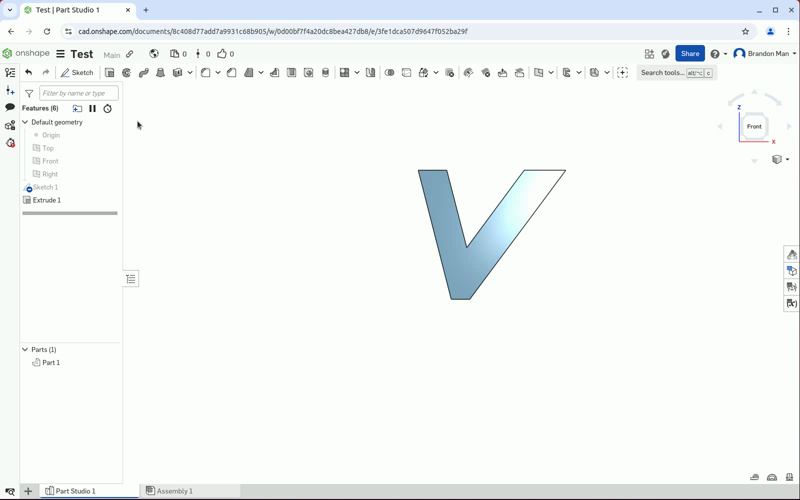
key(shift+h)
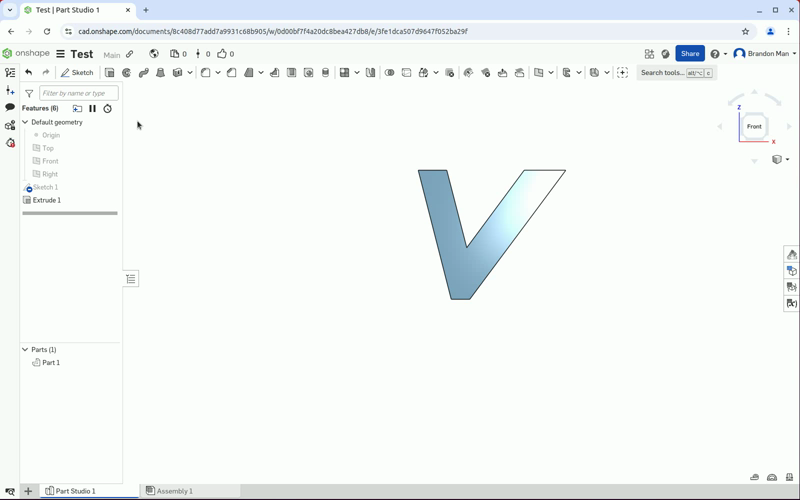
key(shift+h)
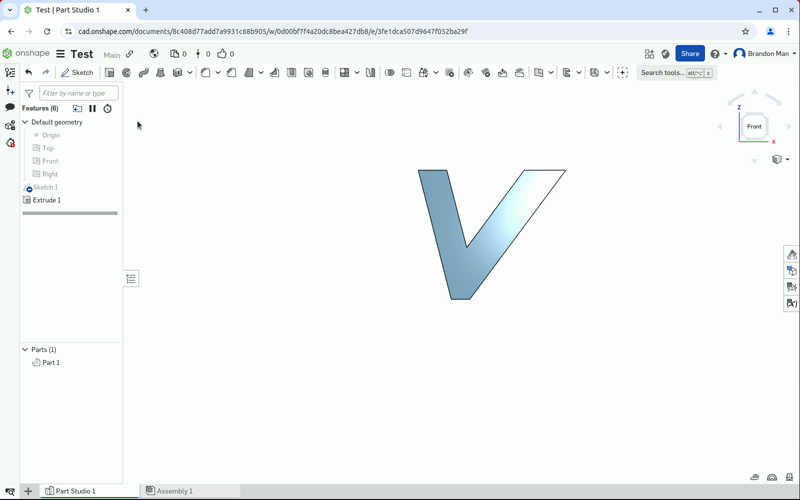
mouse_move(73, 189)
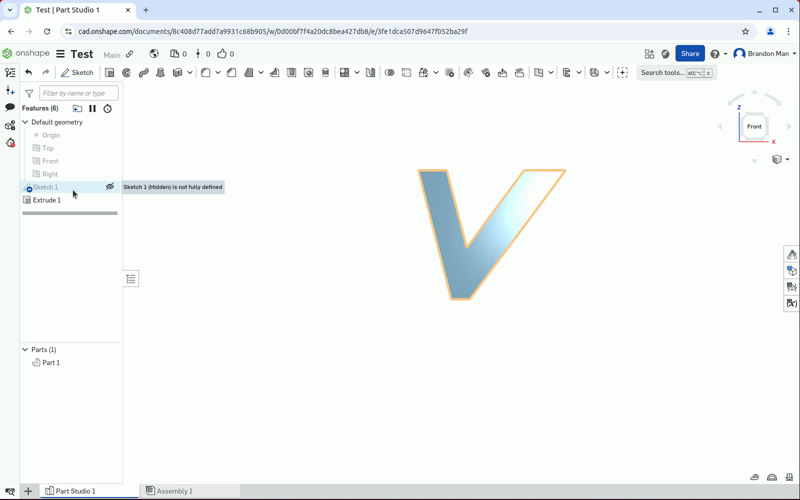
click(73, 189)
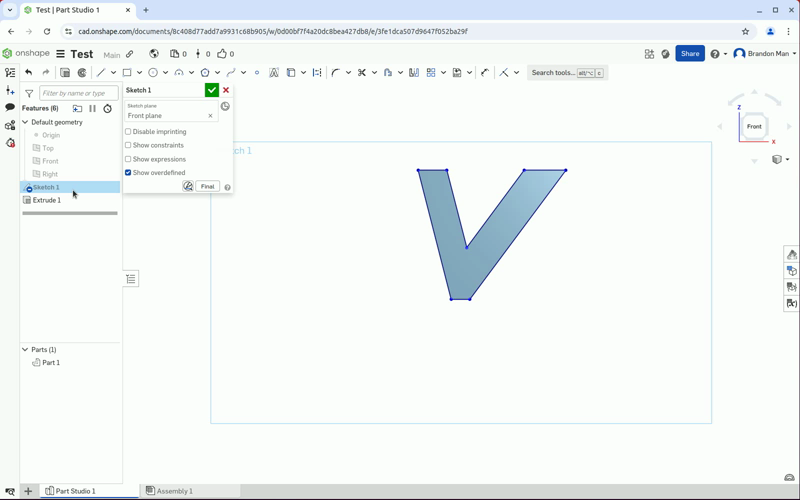
mouse_move(229, 92)
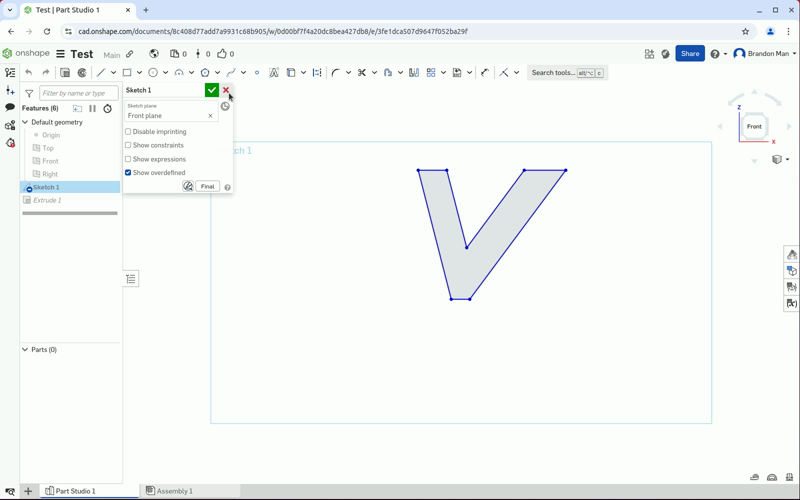
click(229, 92)
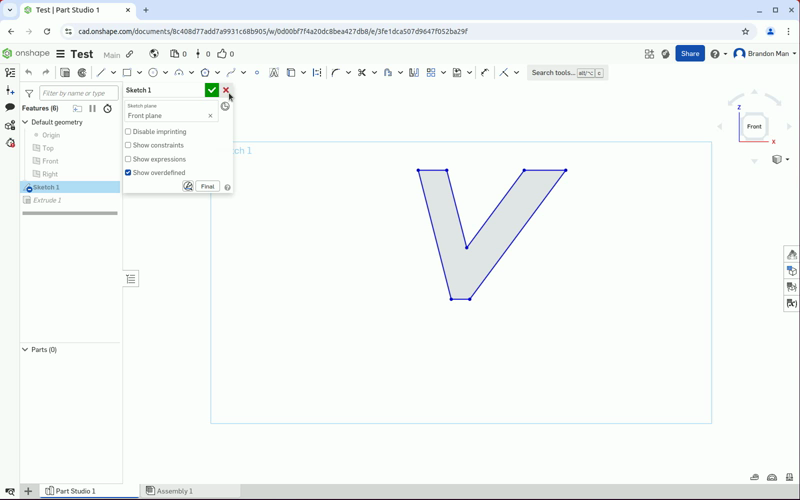
key(shift+s)
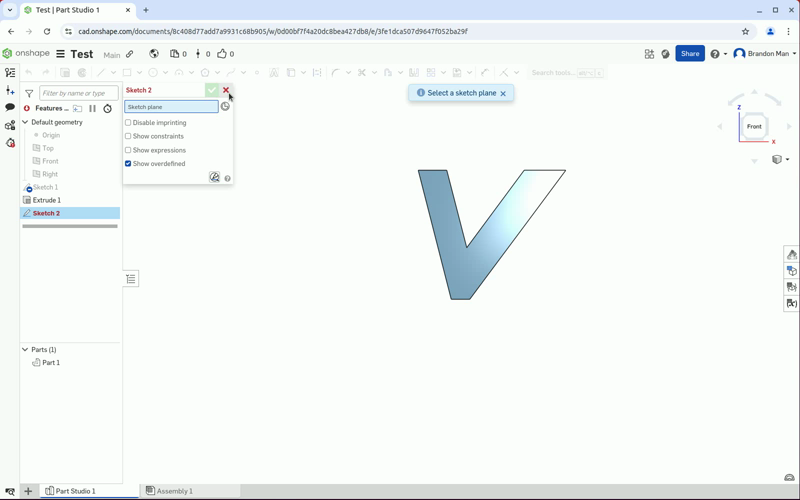
mouse_move(73, 163)
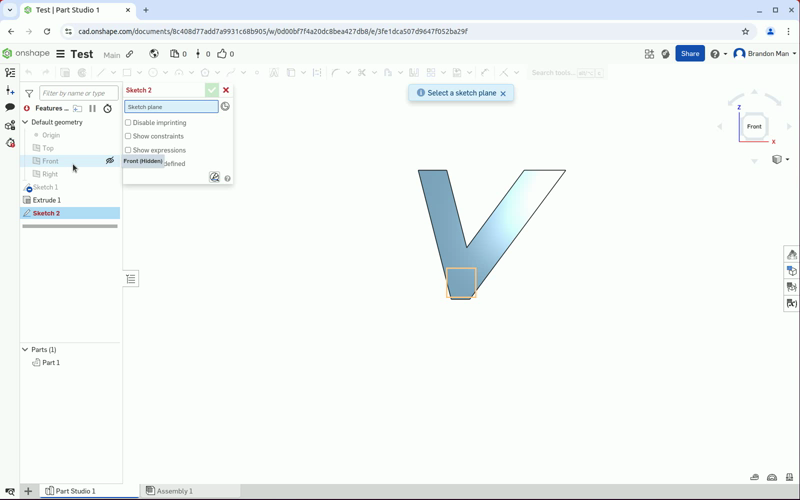
click(73, 163)
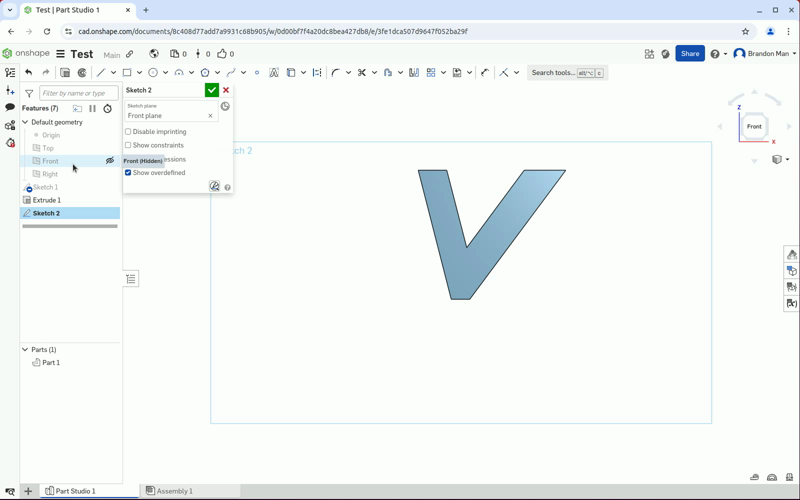
mouse_move(73, 352)
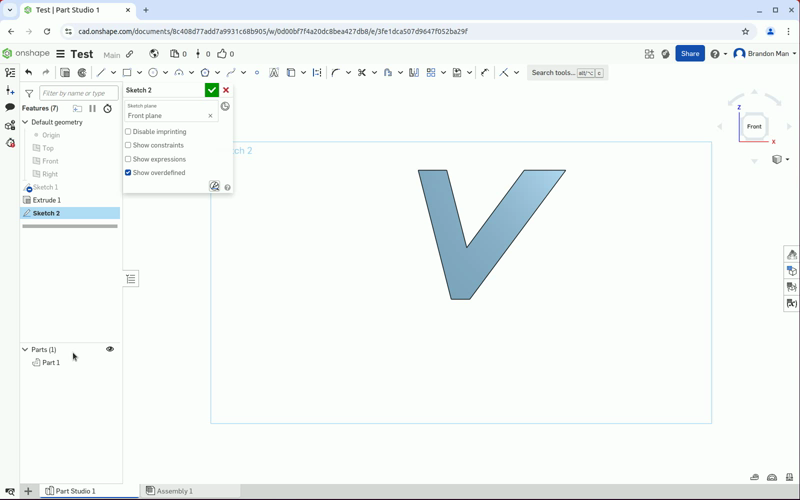
key(y)
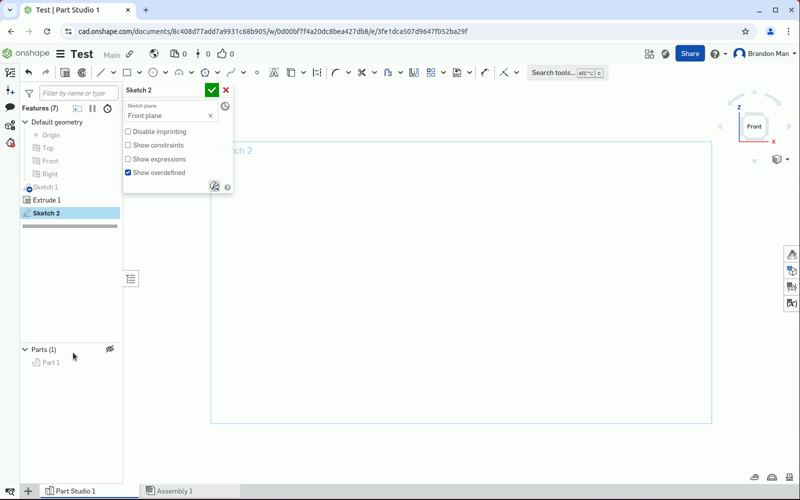
key(c)
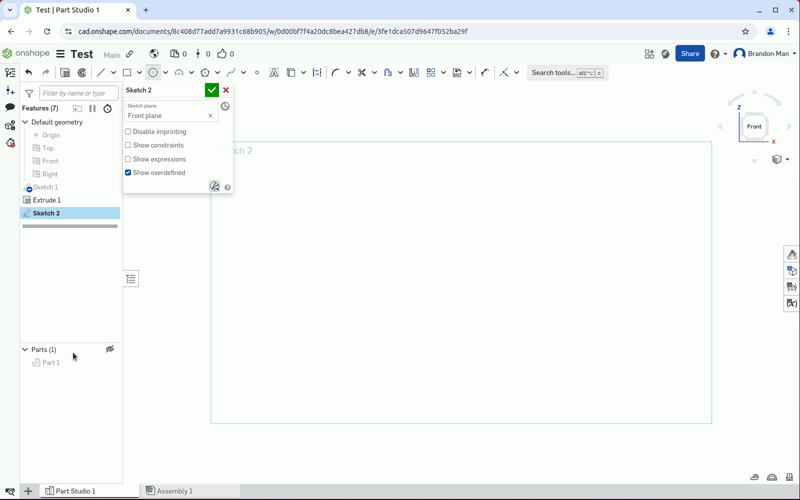
key_down(shift)
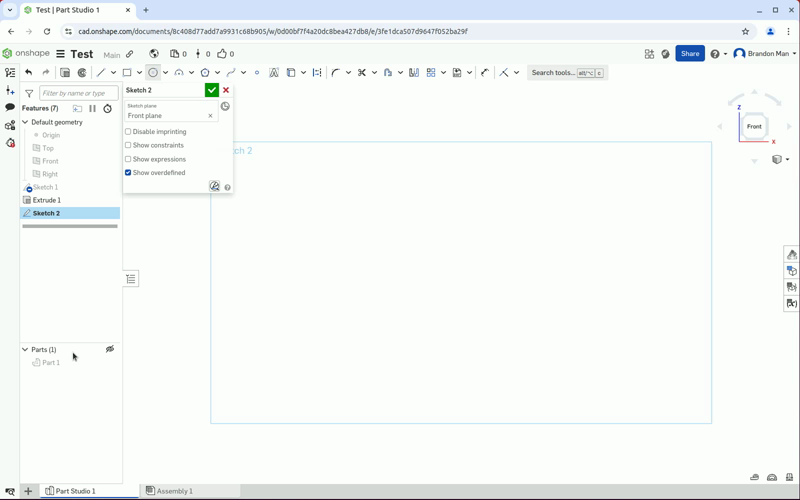
mouse_move(461, 282)
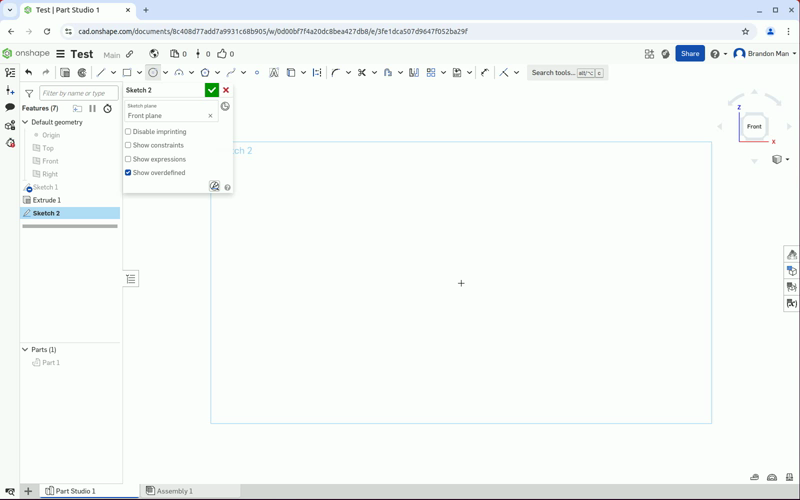
click(461, 282)
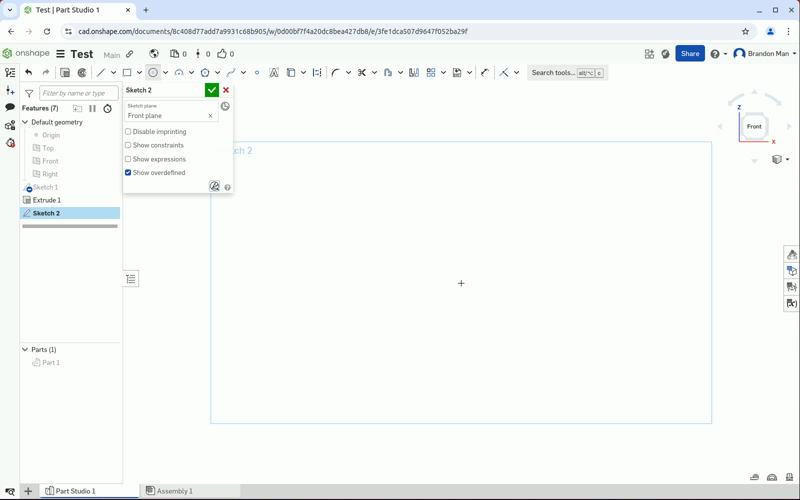
key_up(shift)
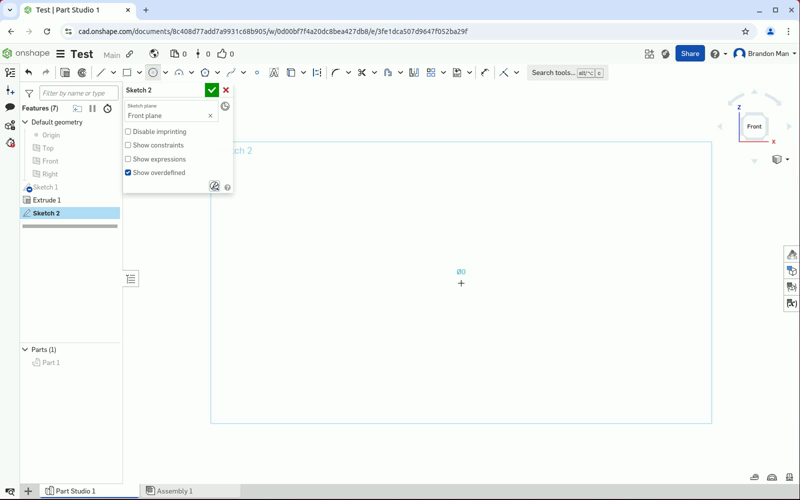
mouse_move(482, 282)
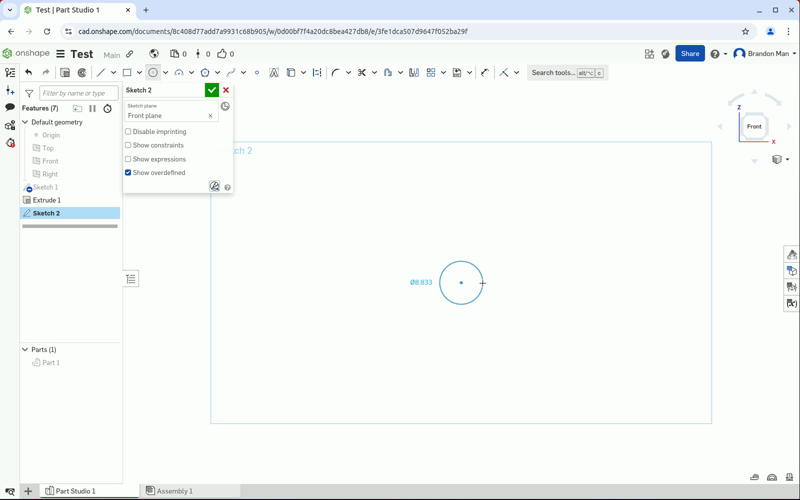
click(482, 282)
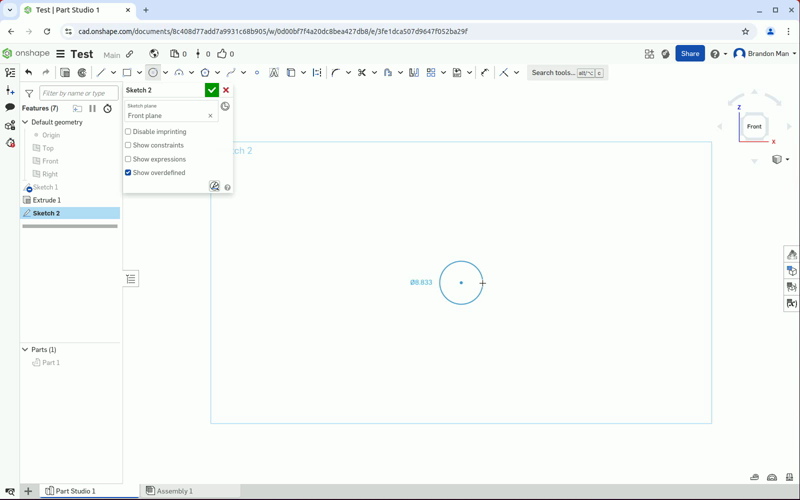
key(esc)
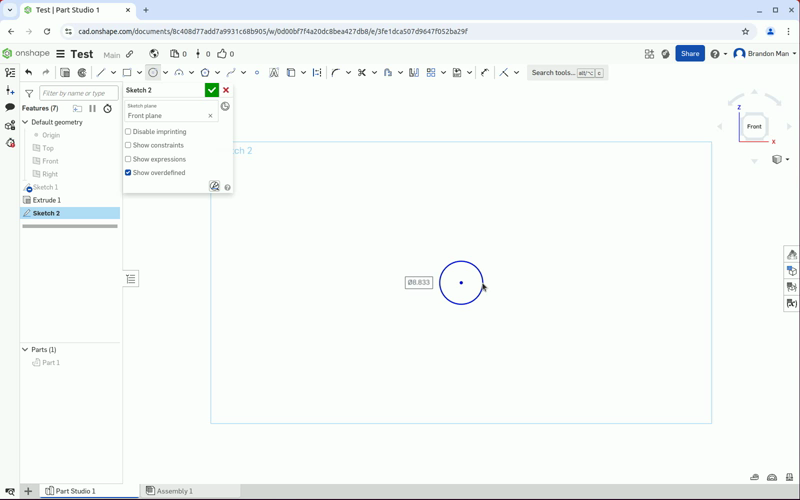
mouse_move(462, 287)
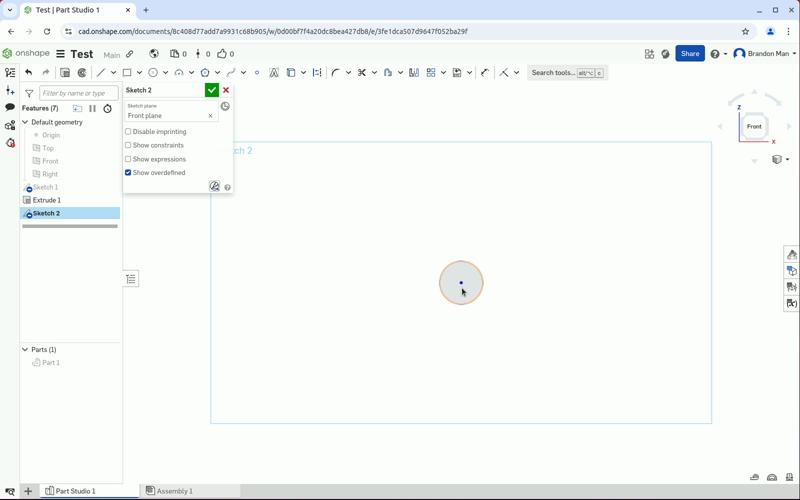
scroll(6)
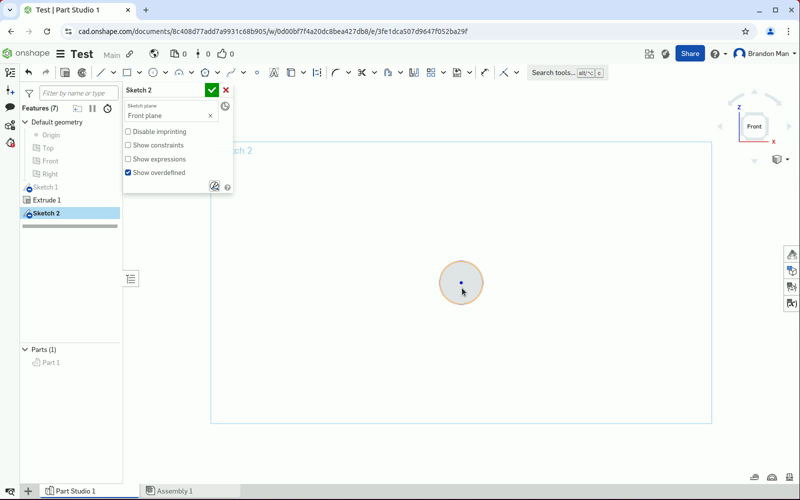
scroll(6)
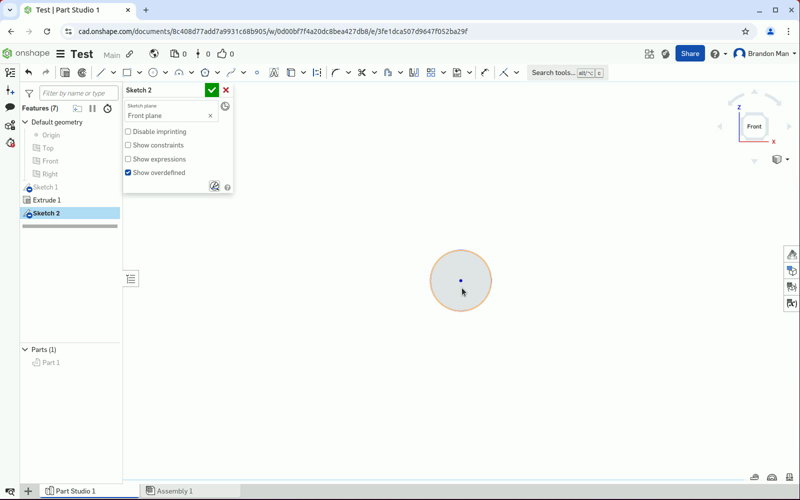
scroll(6)
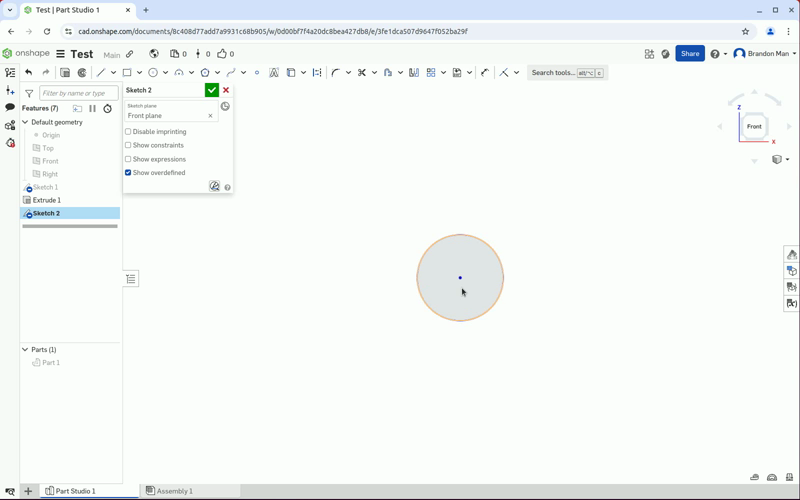
scroll(6)
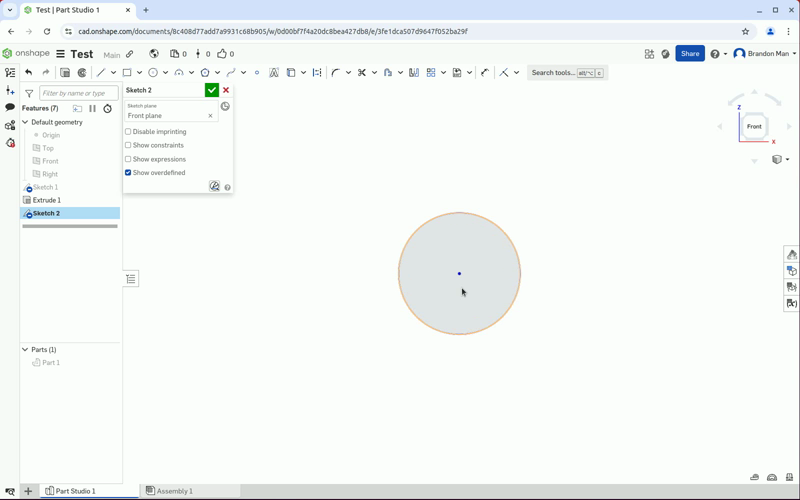
scroll(6)
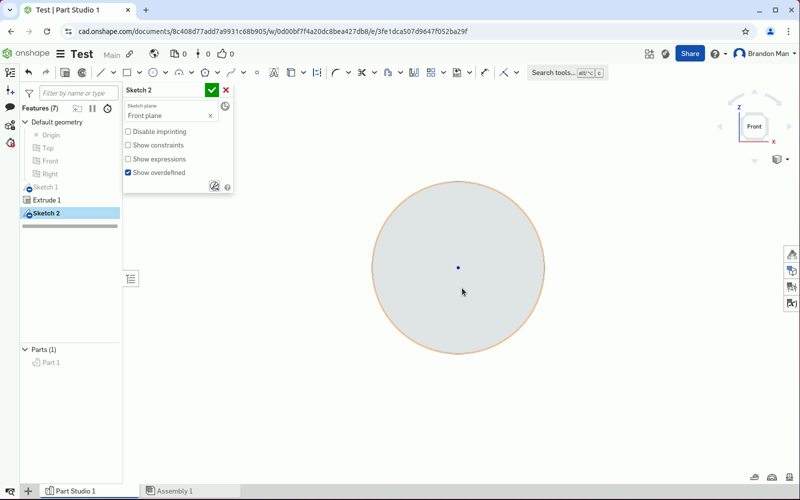
scroll(6)
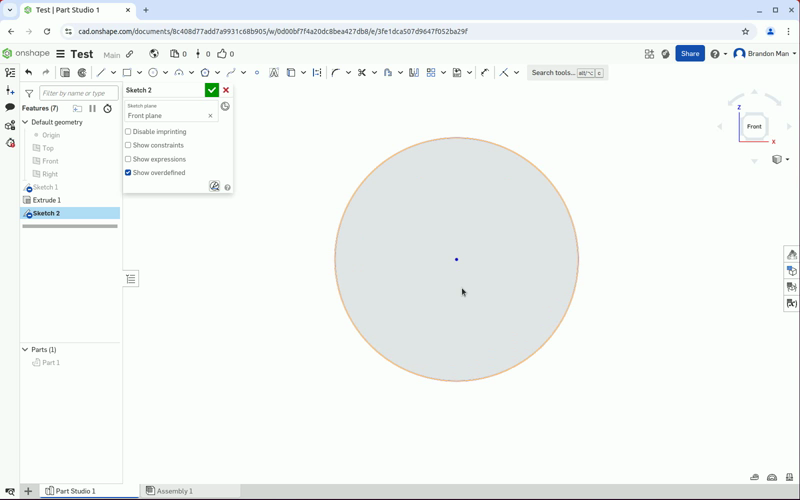
scroll(6)
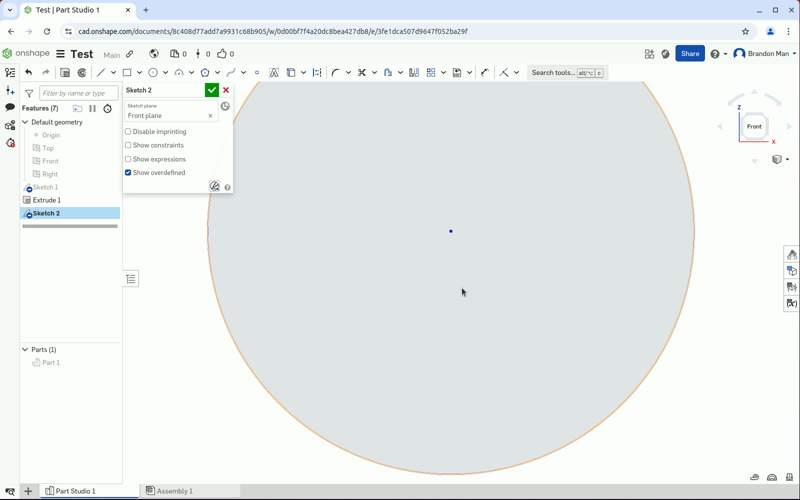
click(462, 287)
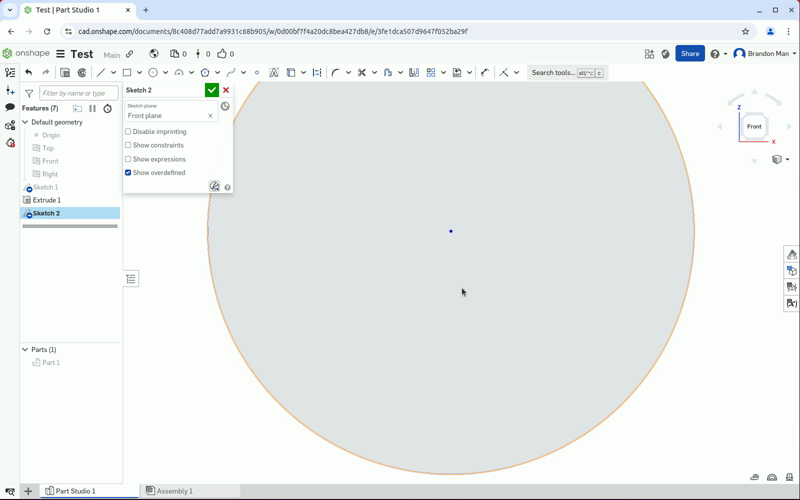
scroll(-6)
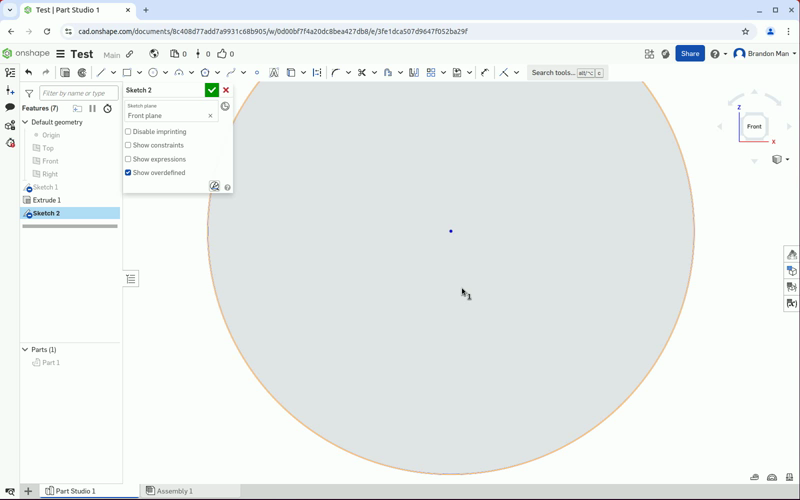
scroll(-6)
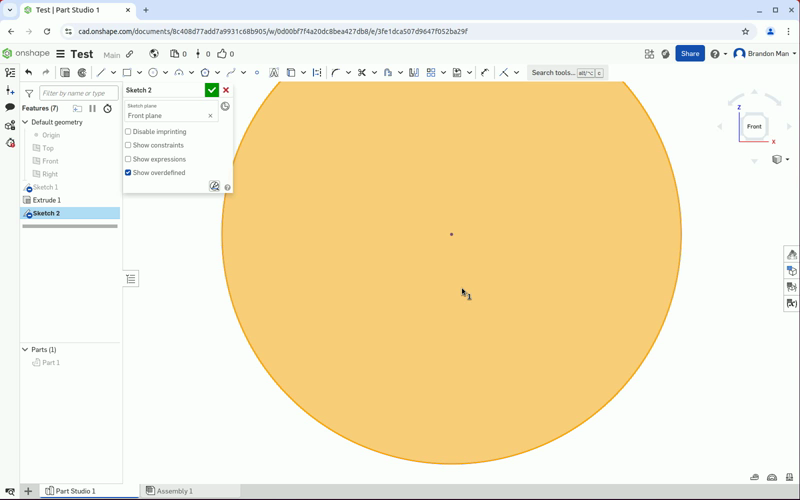
scroll(-6)
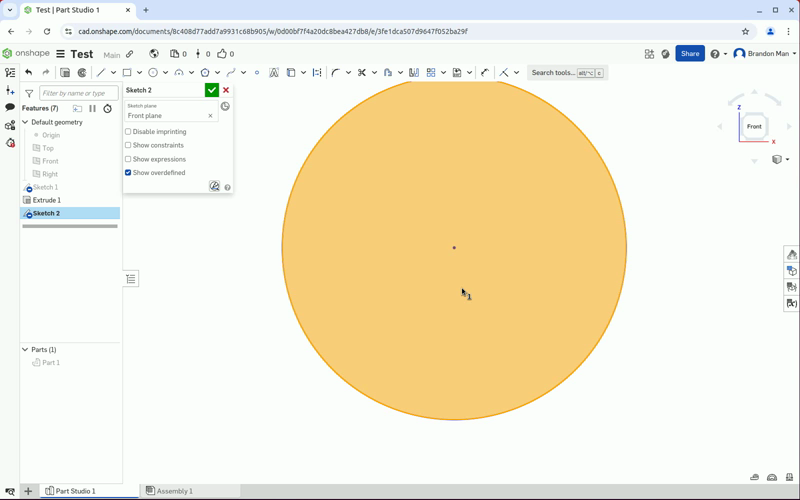
scroll(-6)
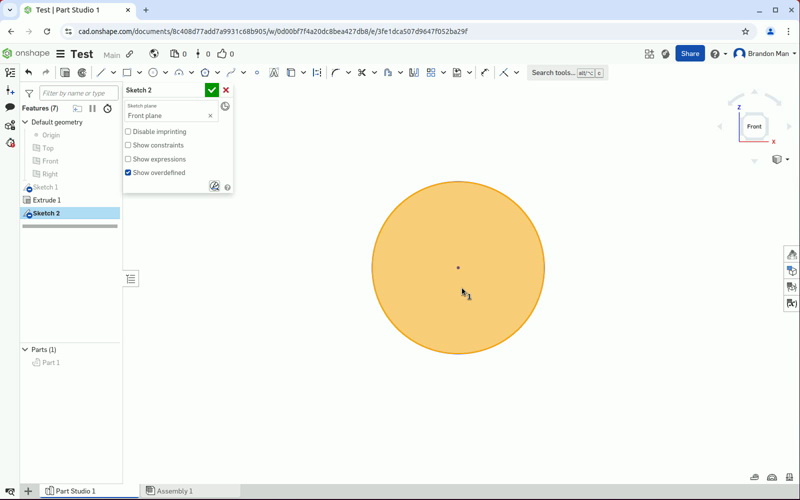
scroll(-6)
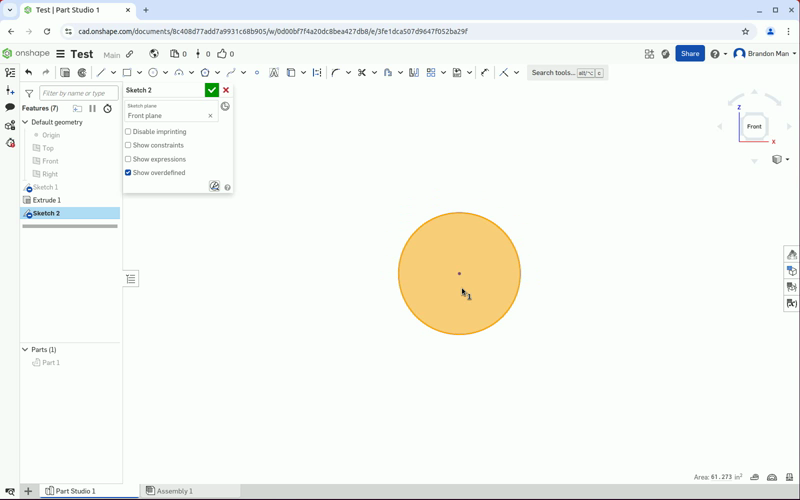
scroll(-6)
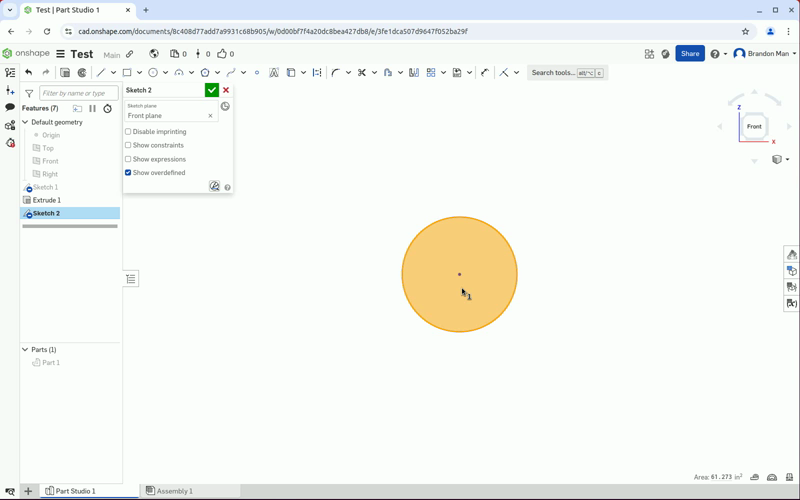
scroll(-6)
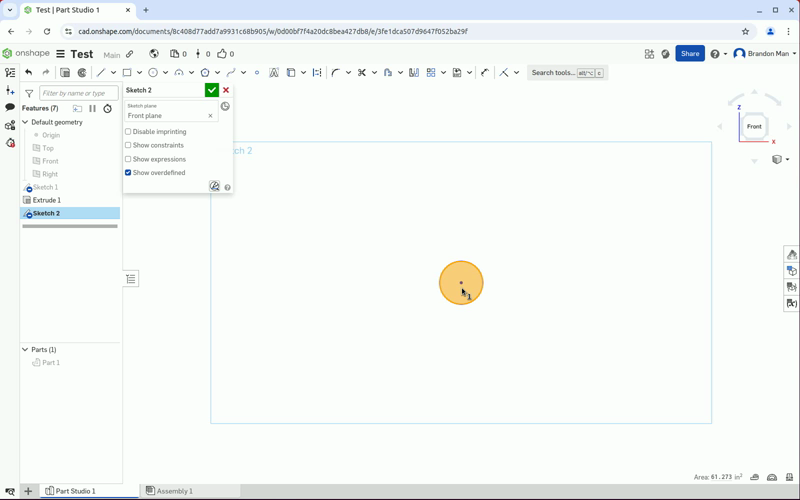
mouse_move(73, 352)
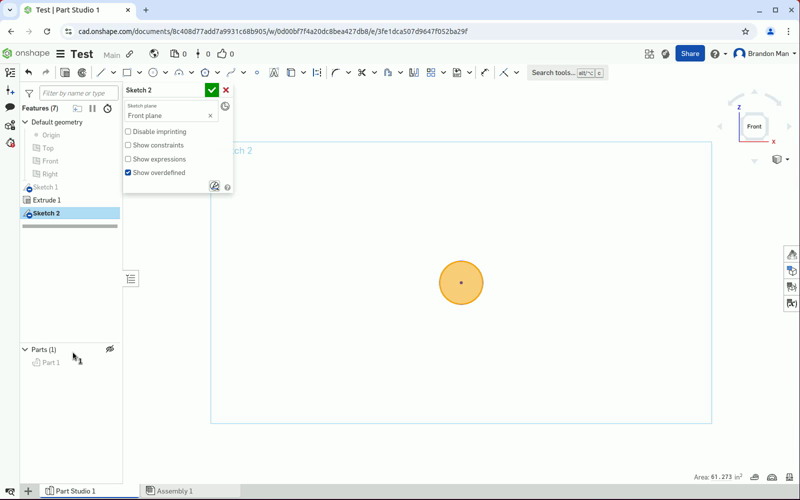
key(shift+y)
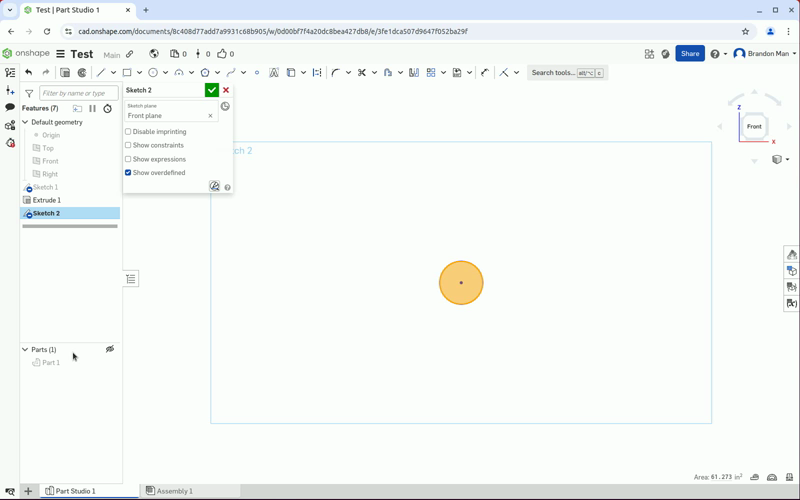
key(shift+e)
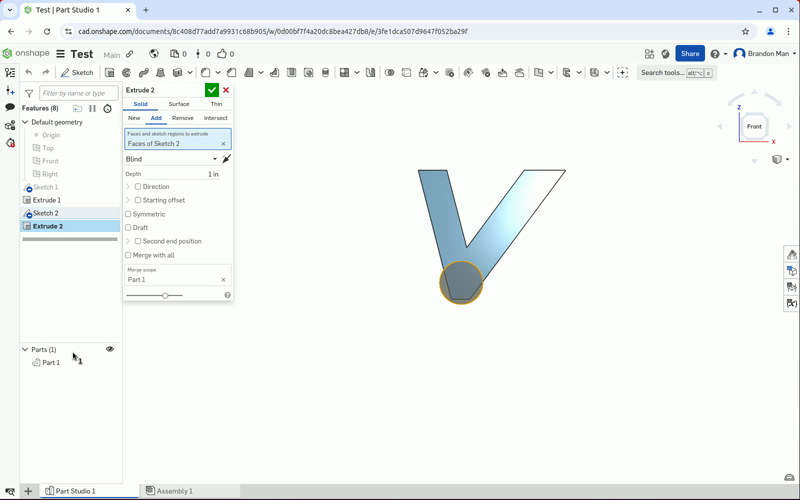
mouse_move(143, 106)
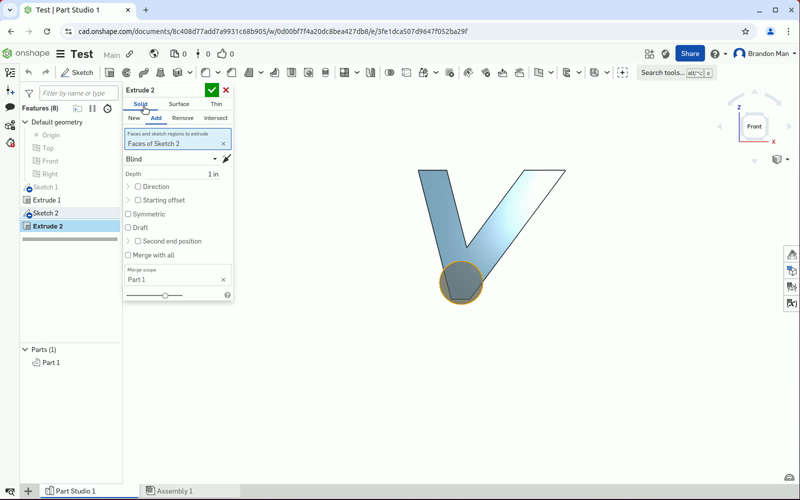
click(143, 106)
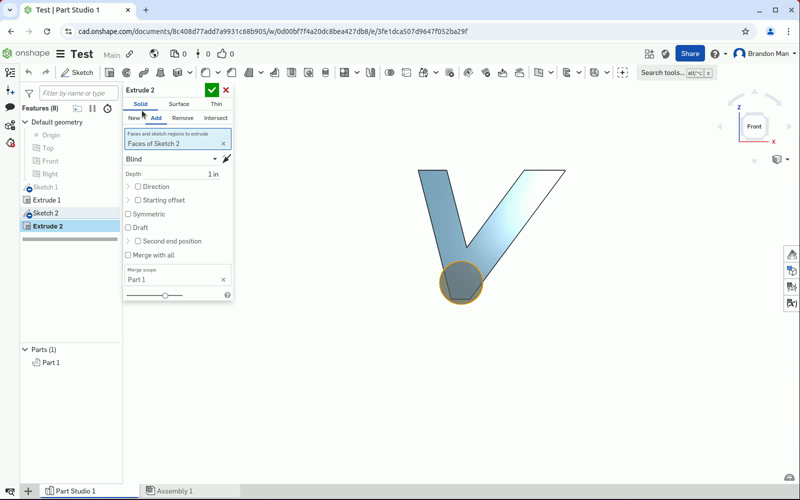
mouse_move(137, 120)
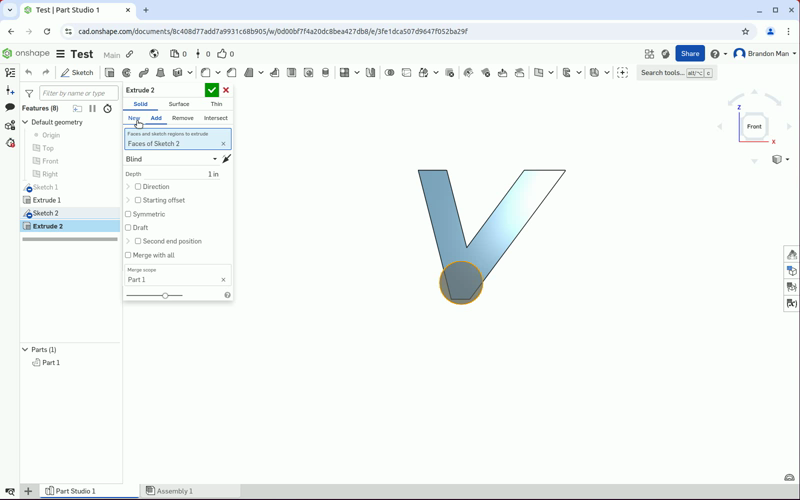
click(137, 120)
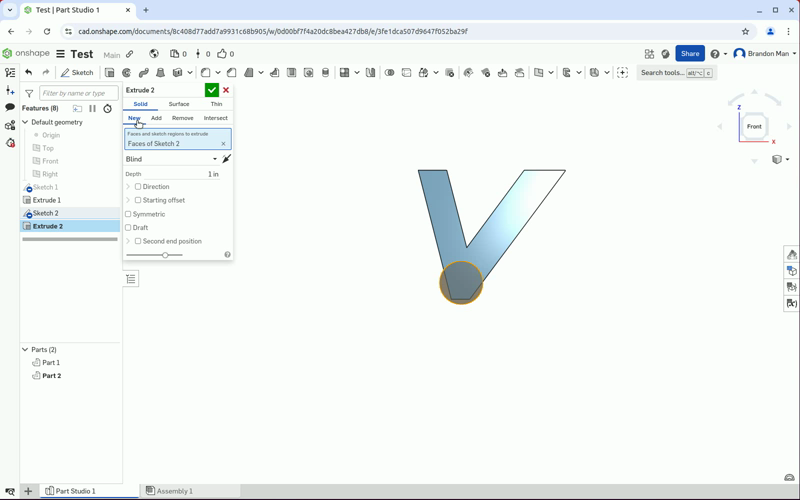
key(tab, 4)
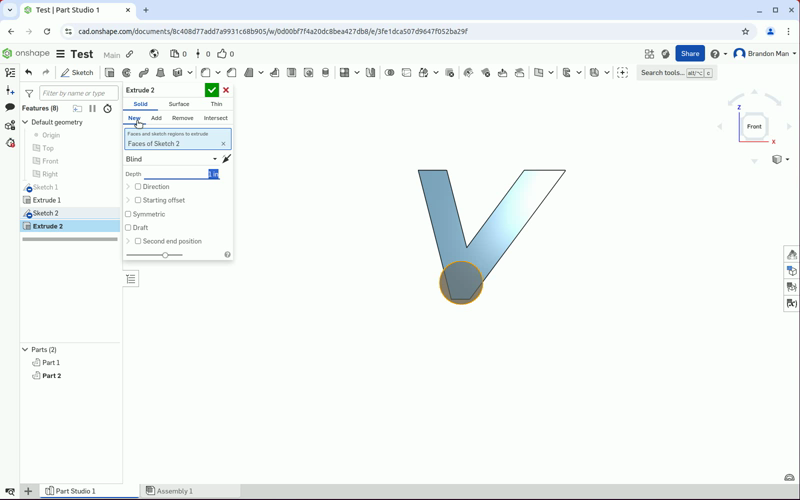
text(11.554)
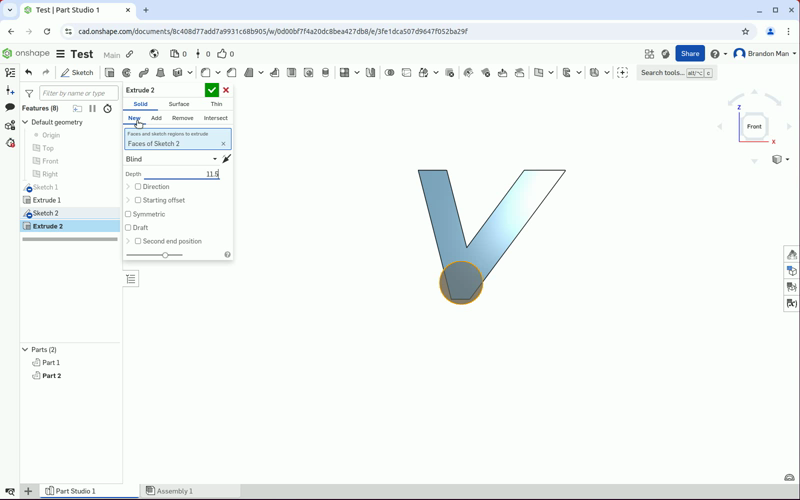
key(tab, 3)
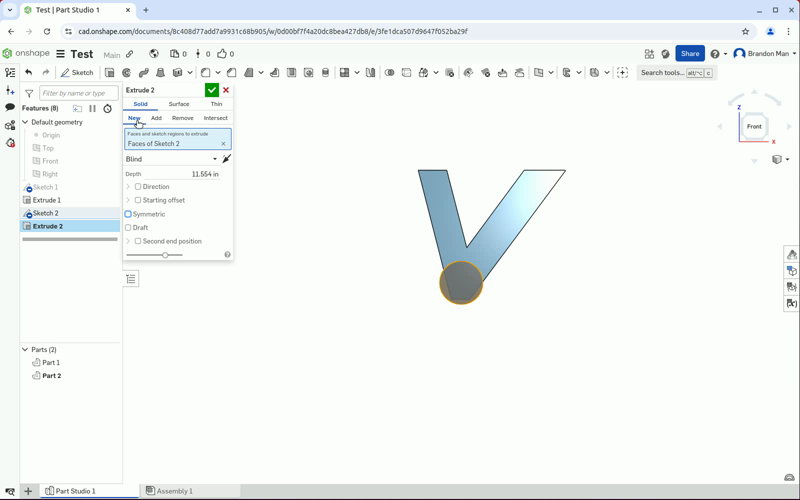
key(space)
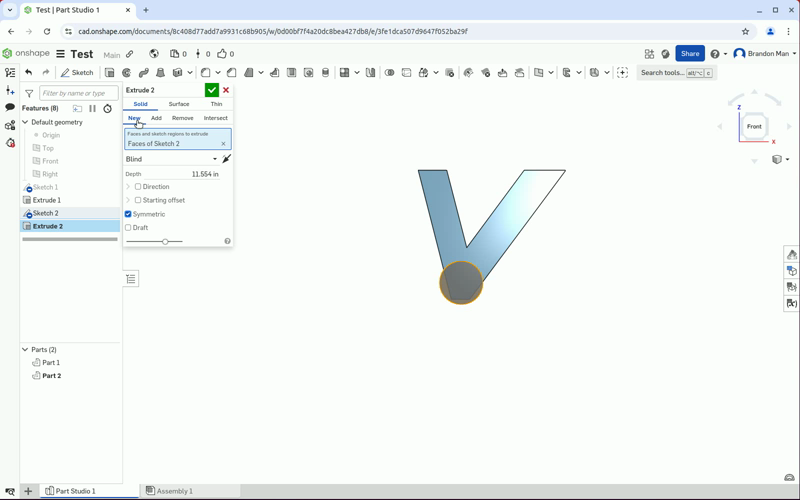
key(enter)
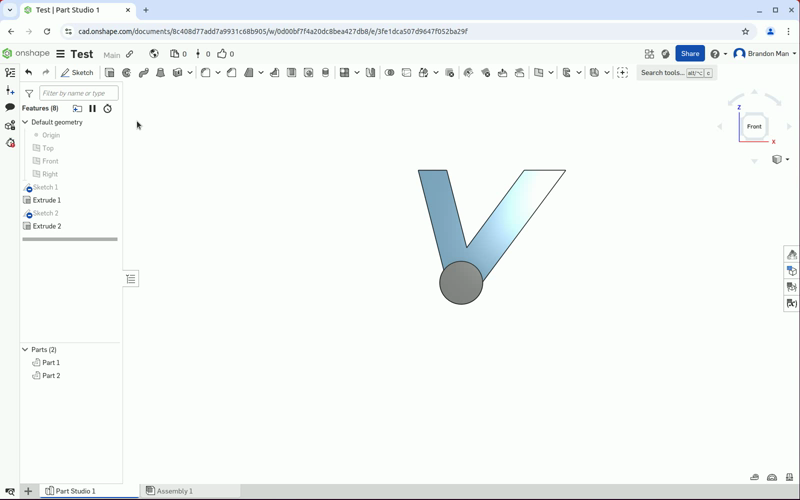
key(shift+h)
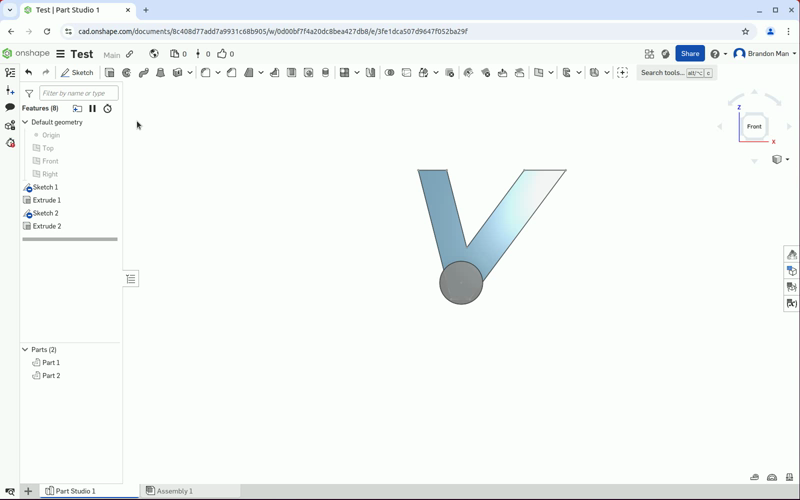
key(shift+h)
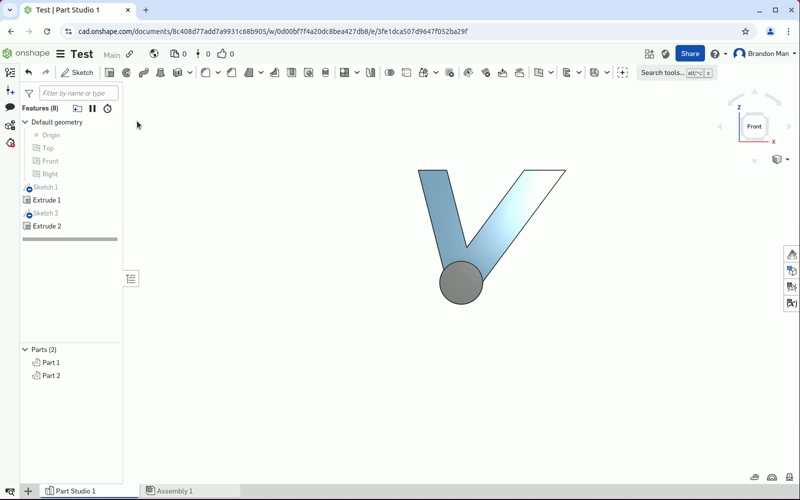
mouse_move(73, 189)
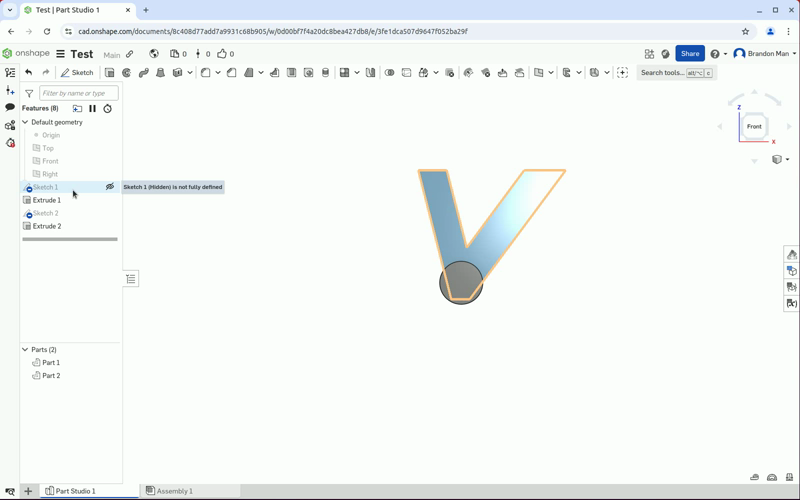
click(73, 189)
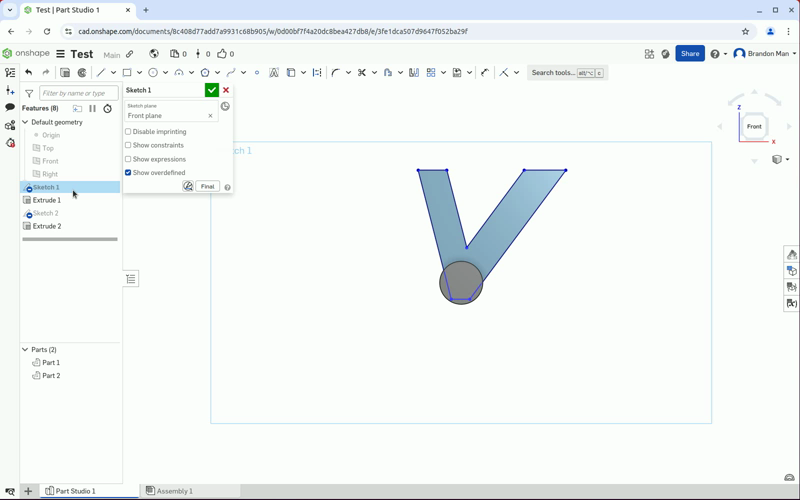
mouse_move(229, 92)
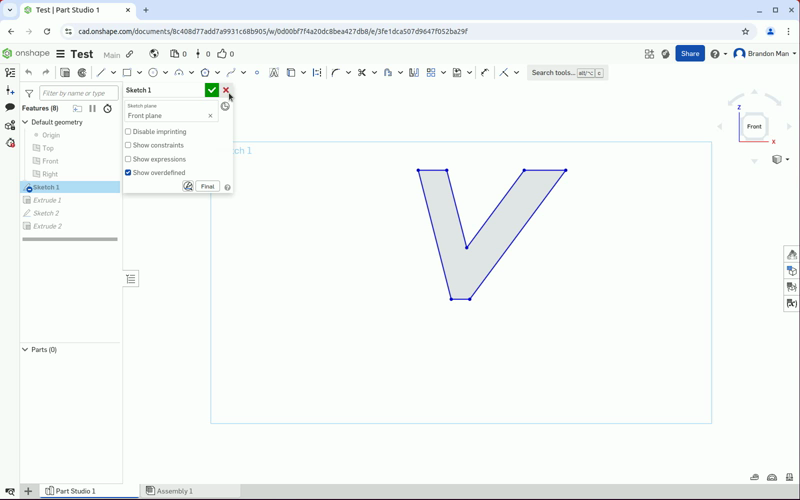
click(229, 92)
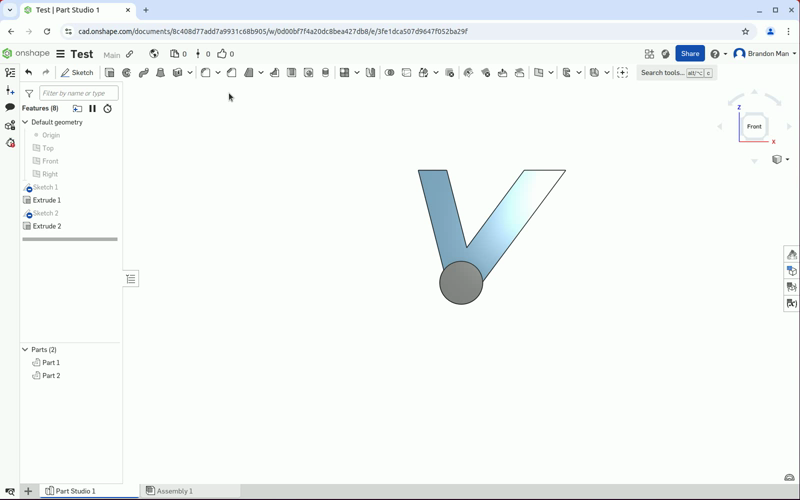
mouse_move(541, 75)
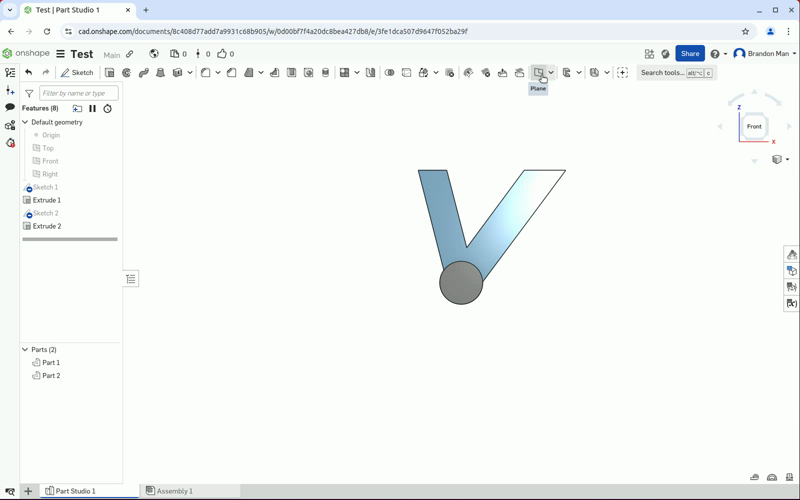
click(541, 75)
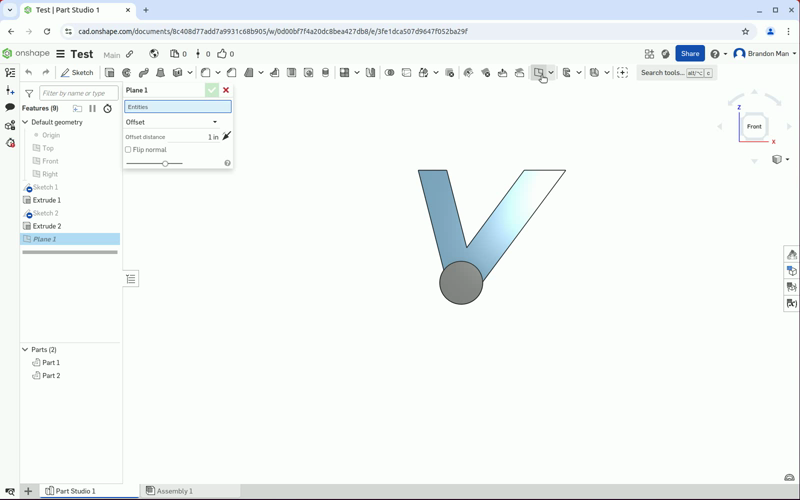
mouse_move(73, 163)
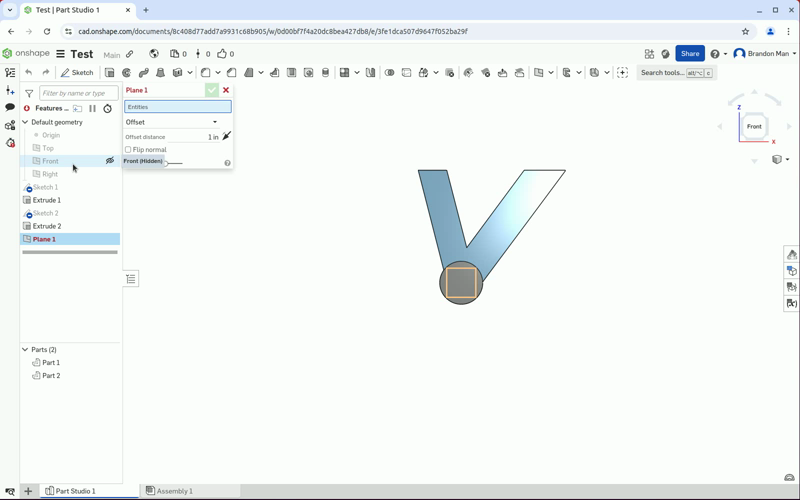
click(73, 163)
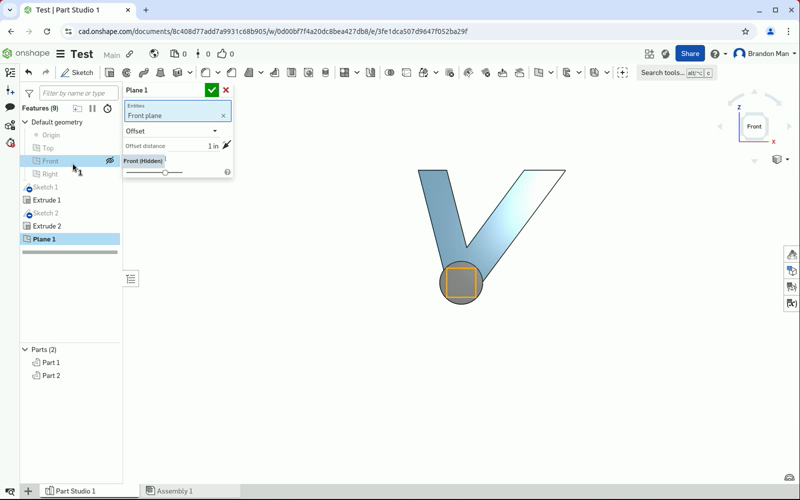
key(tab, 2)
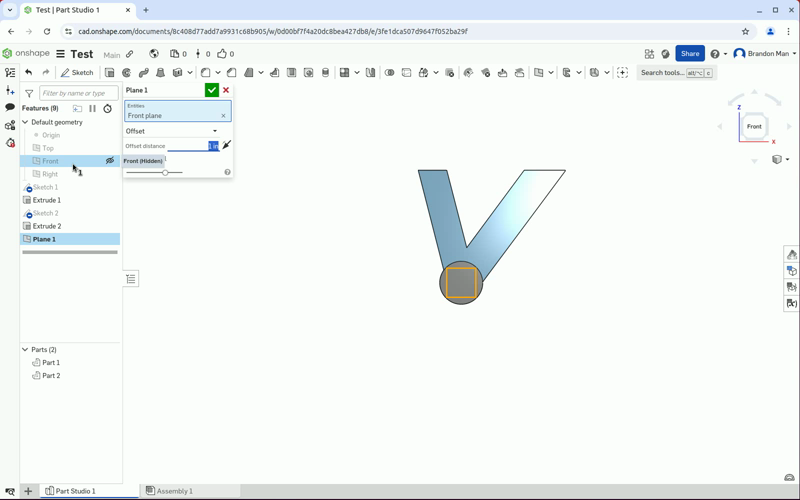
text(5.792)
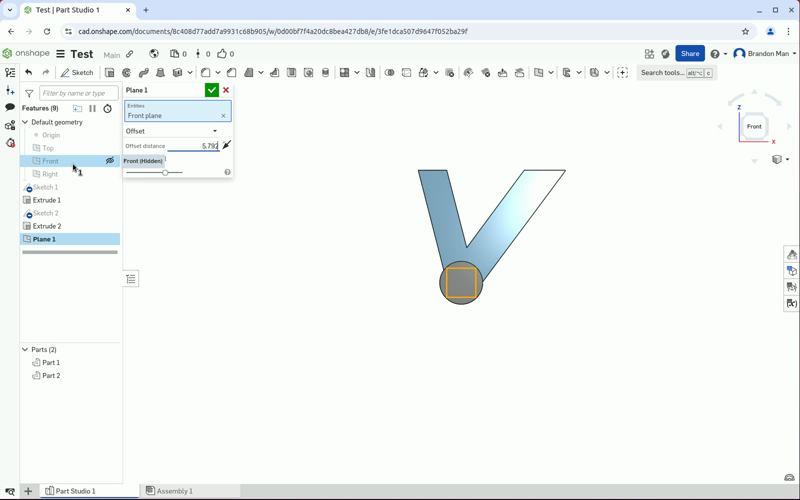
key(enter, 2)
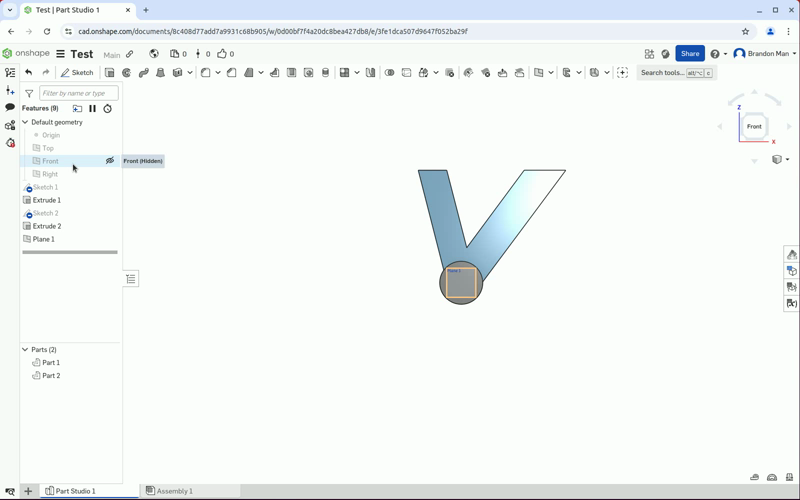
key(shift+s)
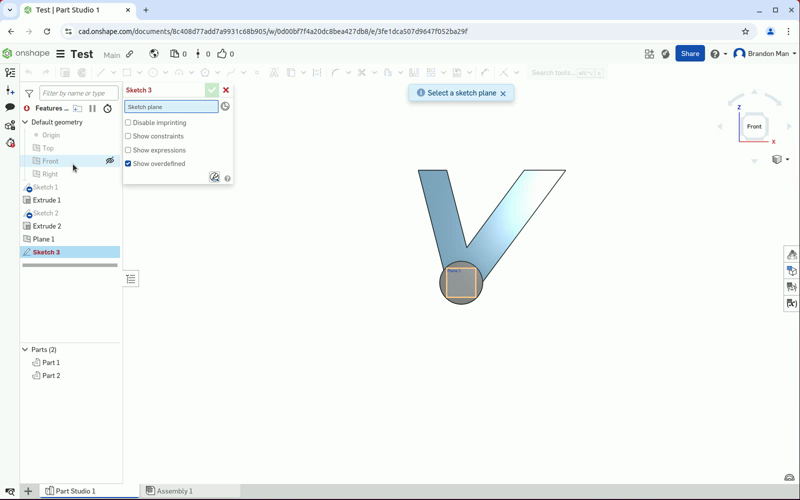
mouse_move(73, 241)
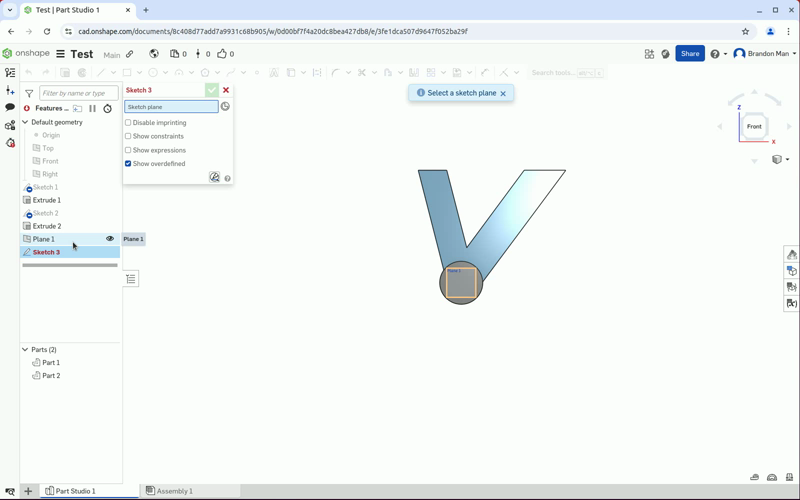
click(73, 241)
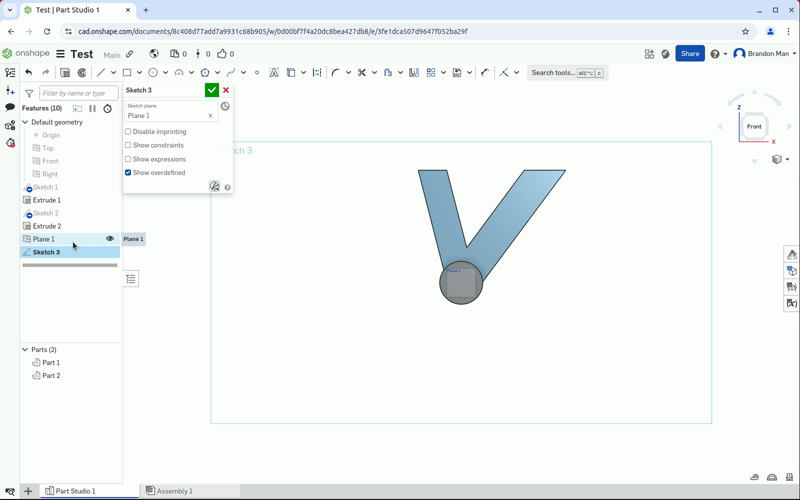
mouse_move(73, 352)
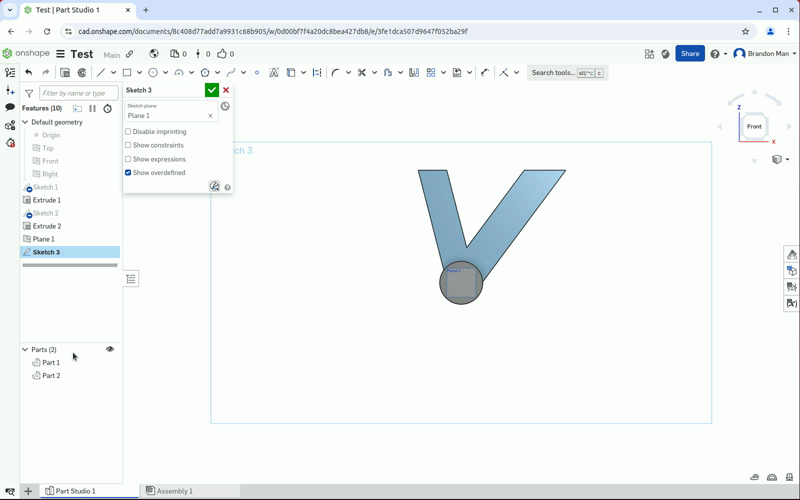
key(y)
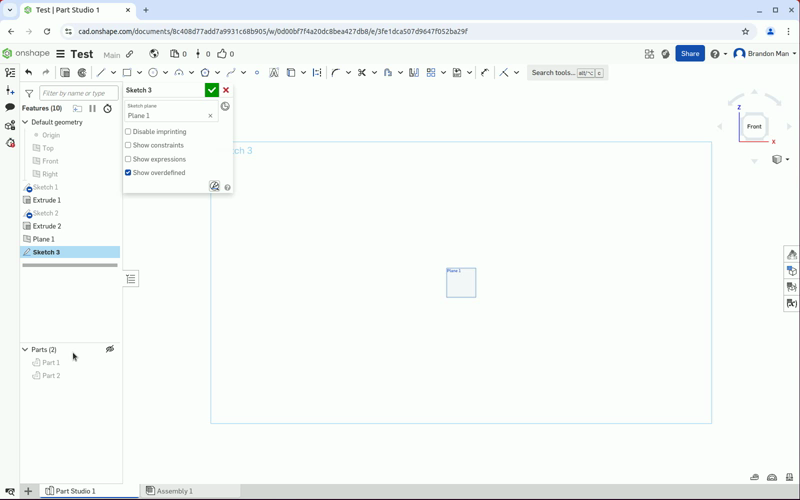
key(c)
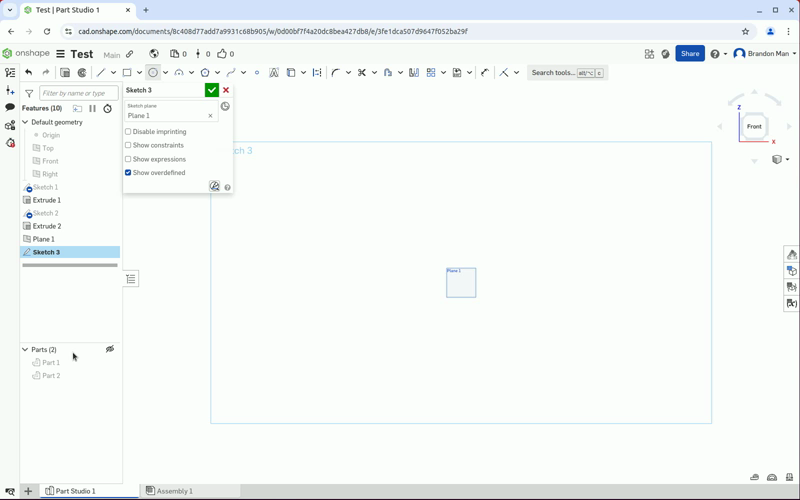
key_down(shift)
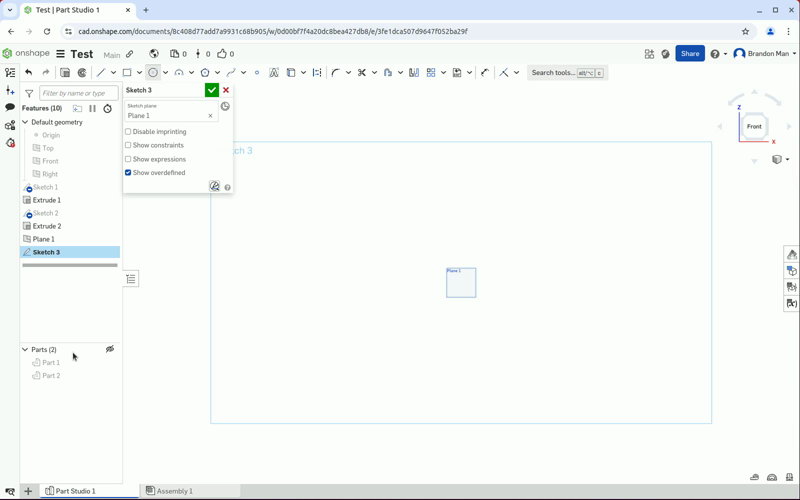
mouse_move(460, 282)
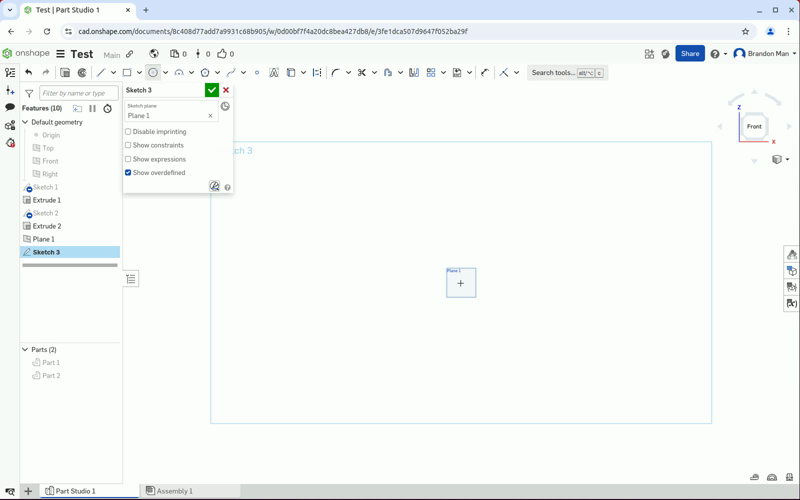
click(460, 282)
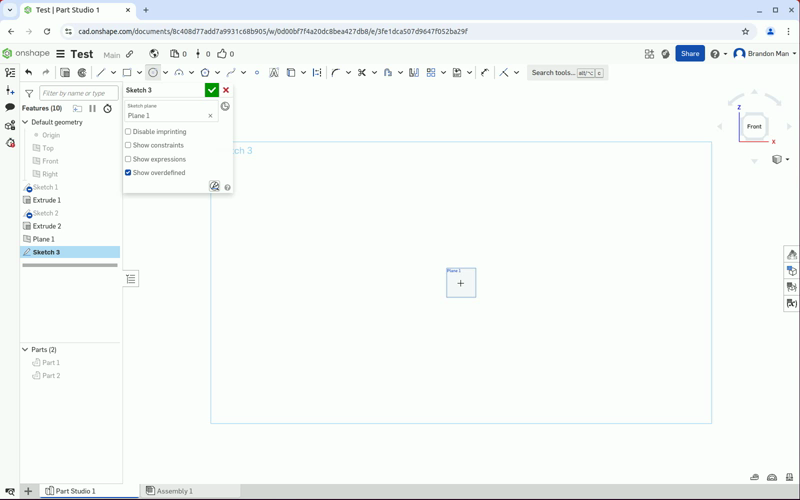
key_up(shift)
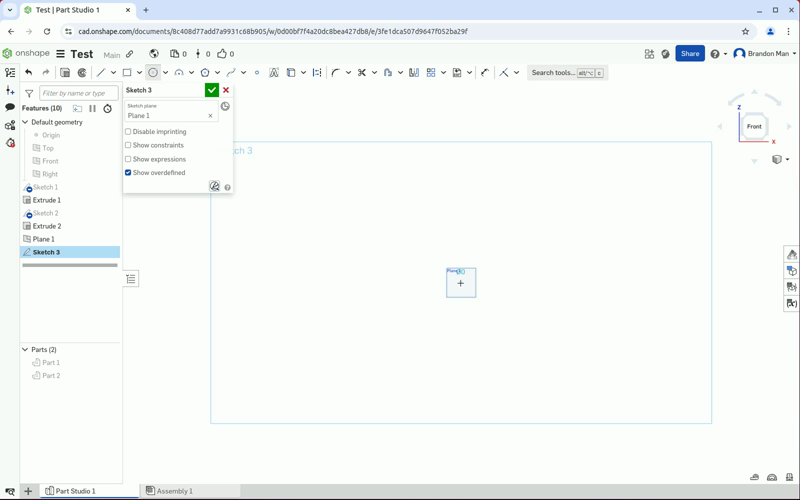
mouse_move(465, 282)
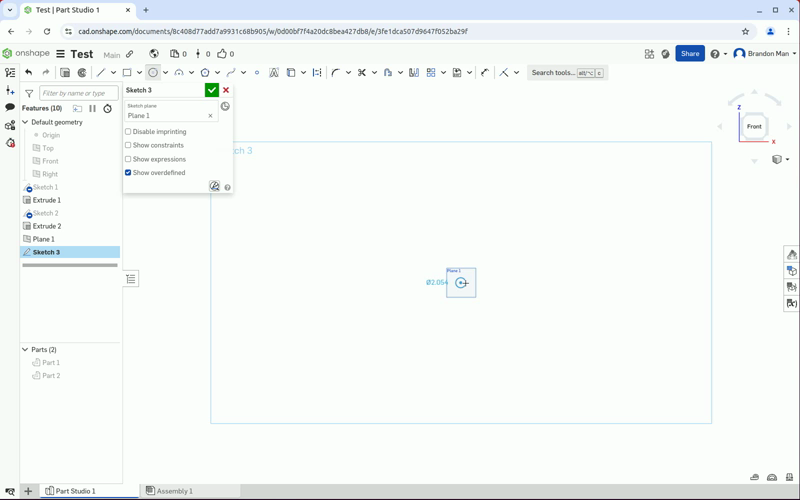
click(465, 282)
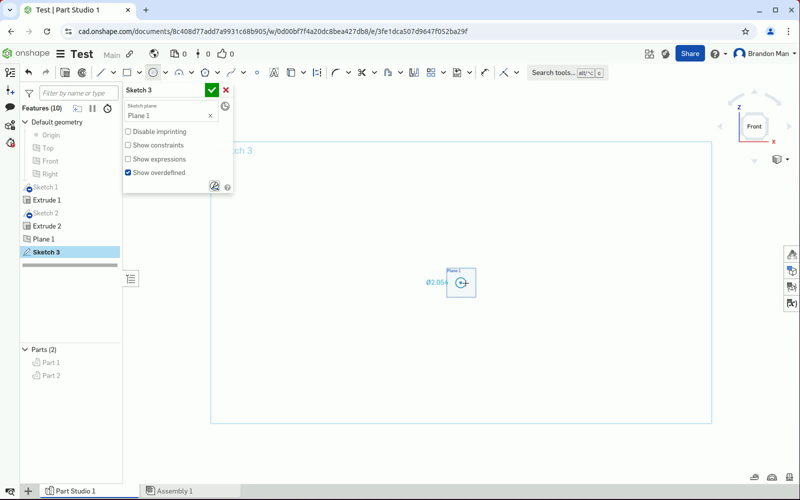
key(esc)
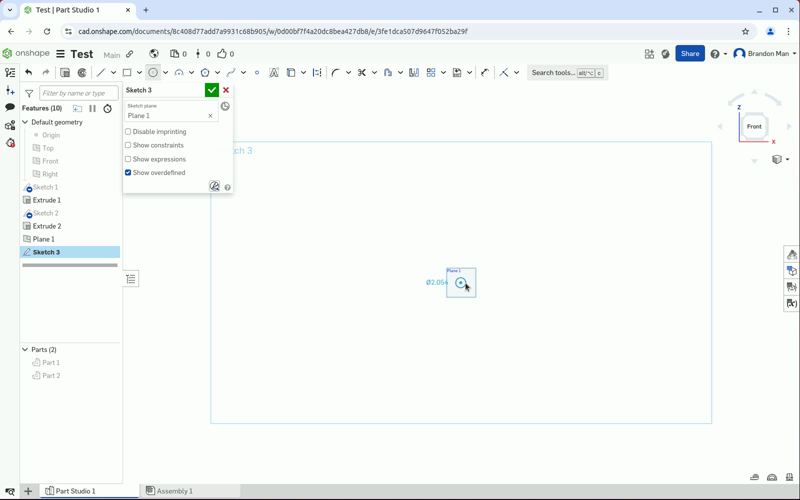
mouse_move(458, 279)
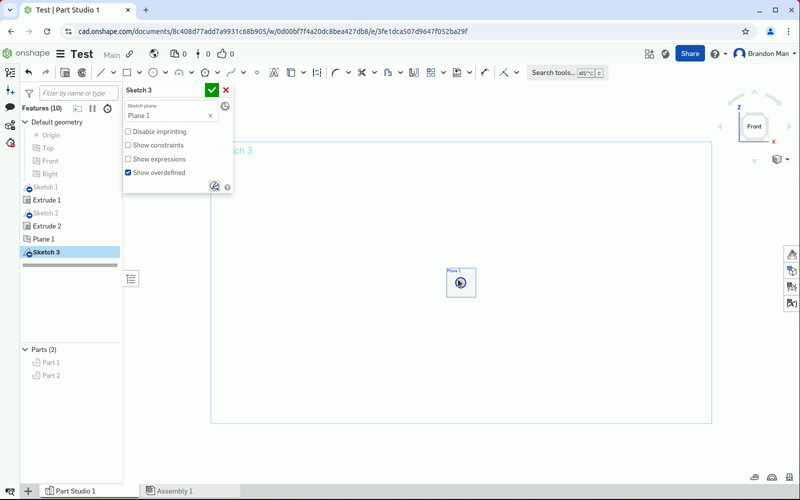
scroll(6)
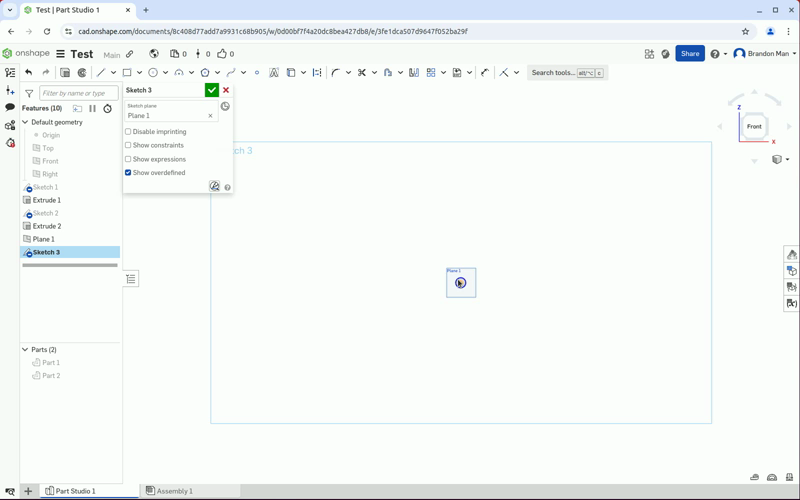
scroll(6)
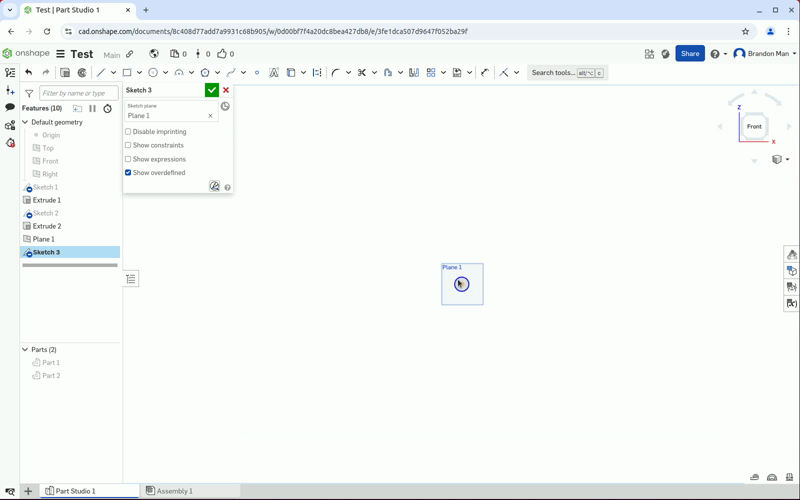
scroll(6)
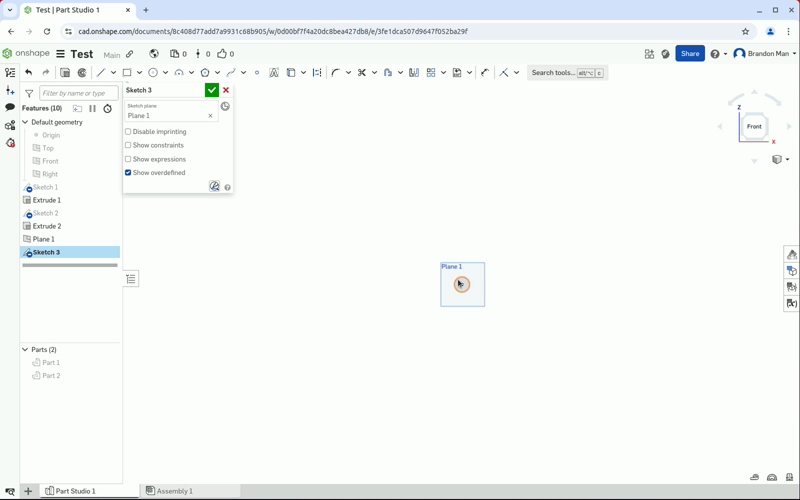
scroll(6)
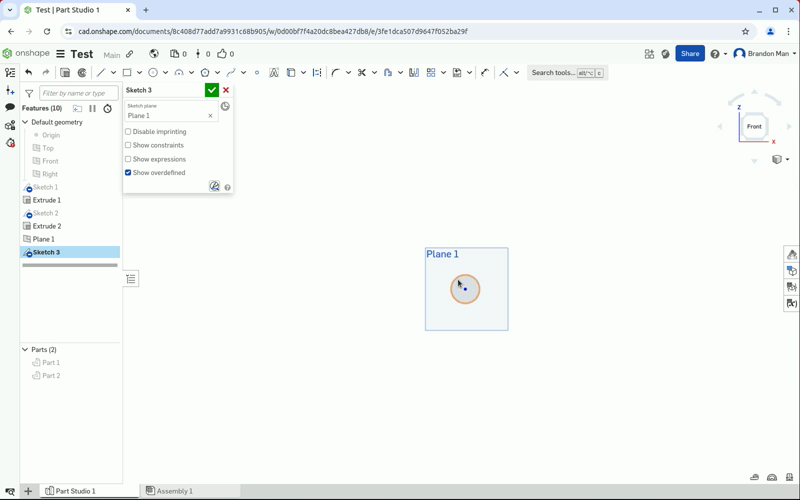
scroll(6)
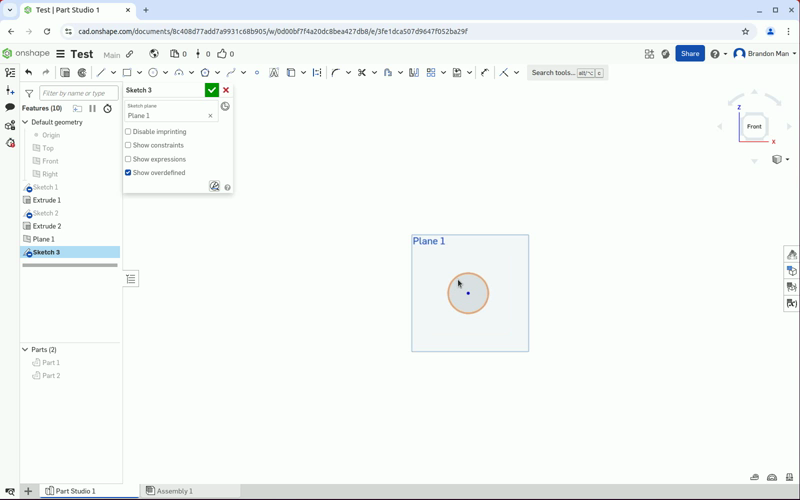
scroll(6)
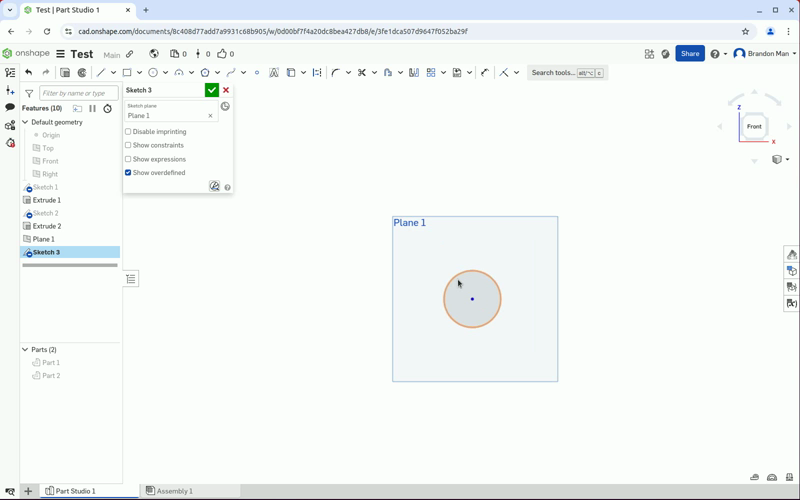
scroll(6)
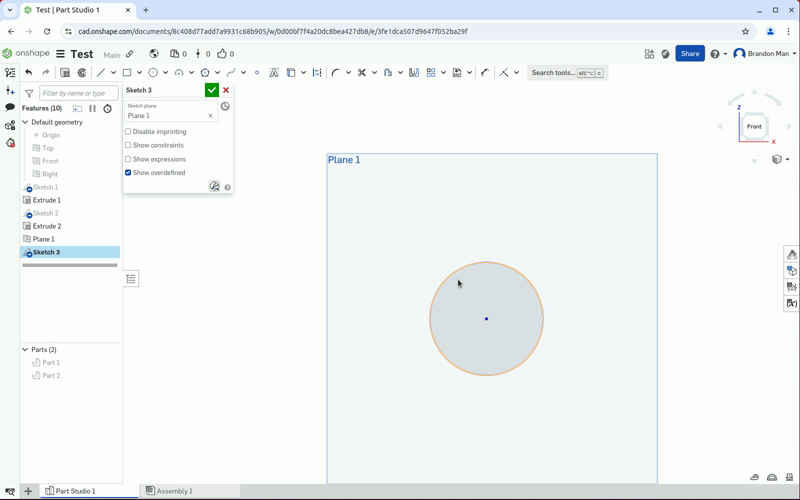
click(458, 279)
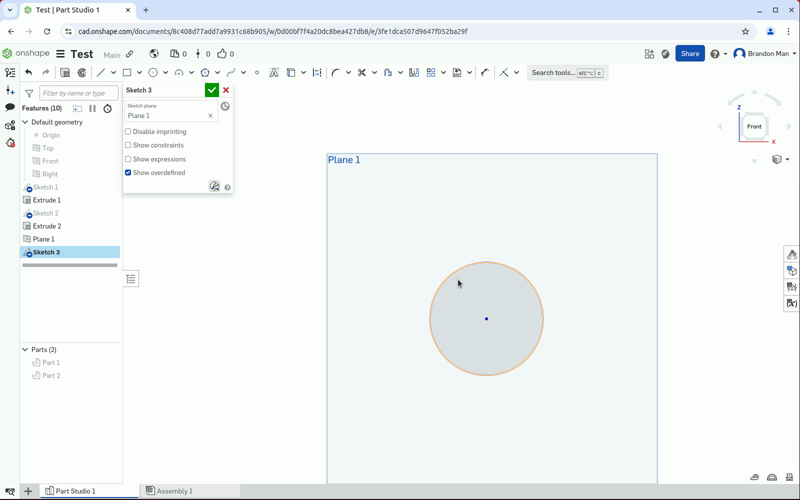
scroll(-6)
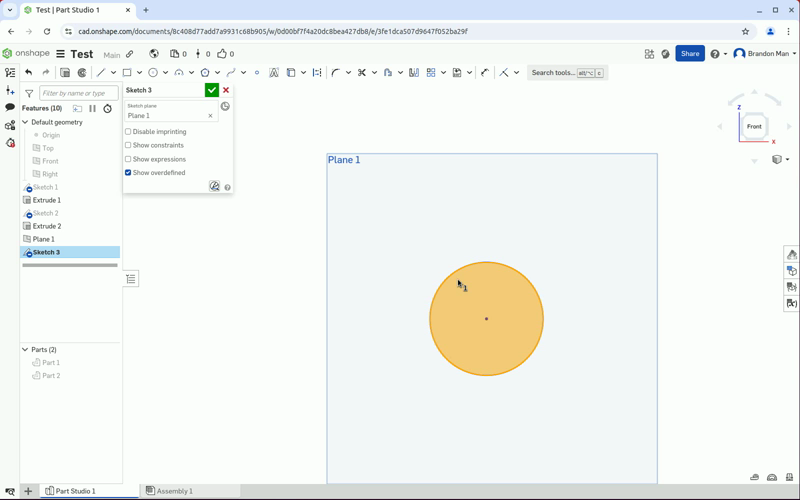
scroll(-6)
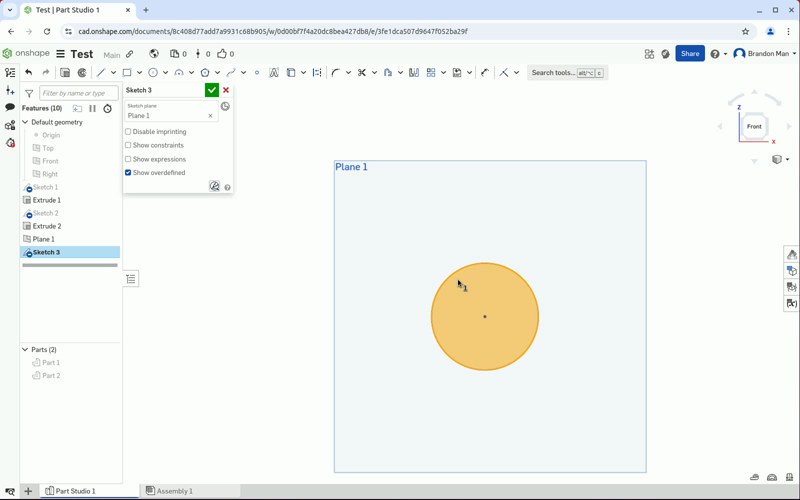
scroll(-6)
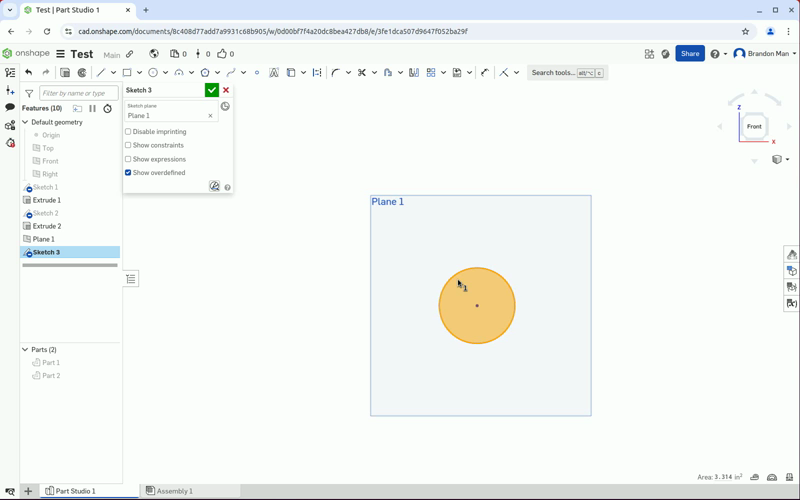
scroll(-6)
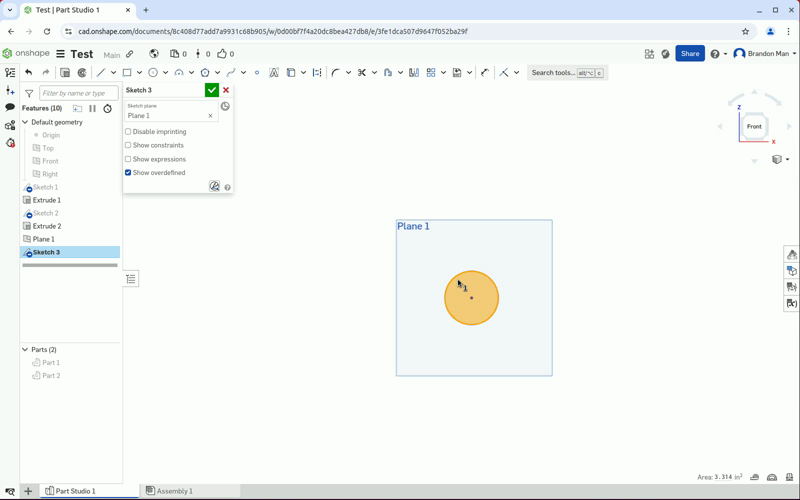
scroll(-6)
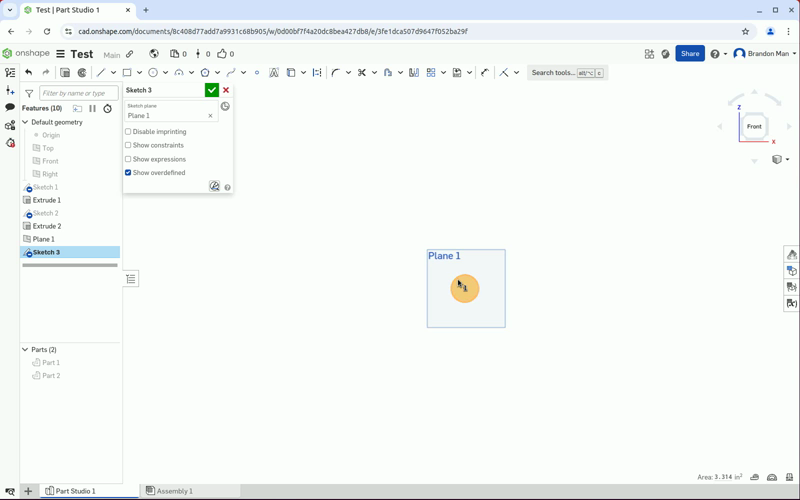
scroll(-6)
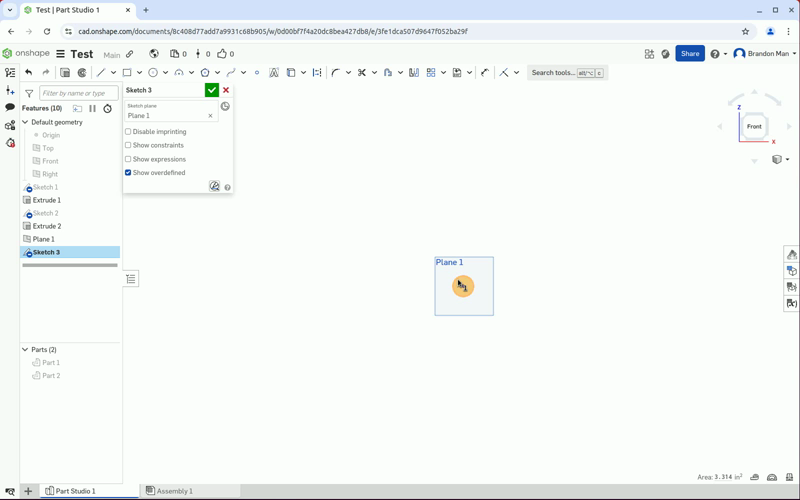
scroll(-6)
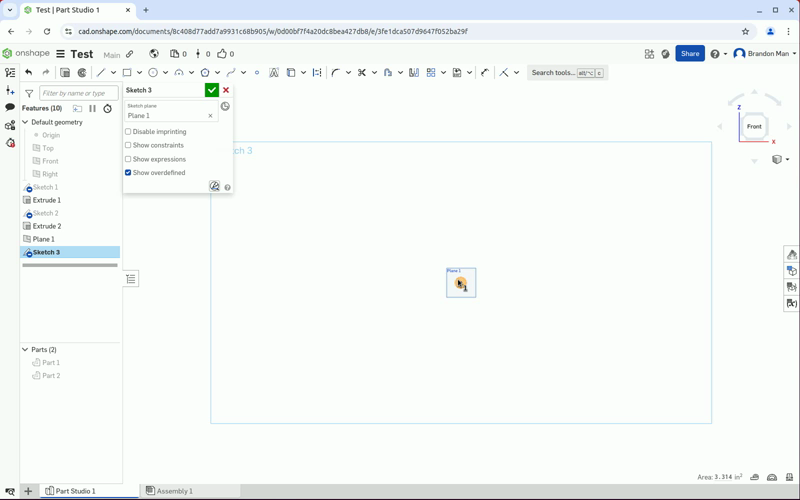
mouse_move(73, 352)
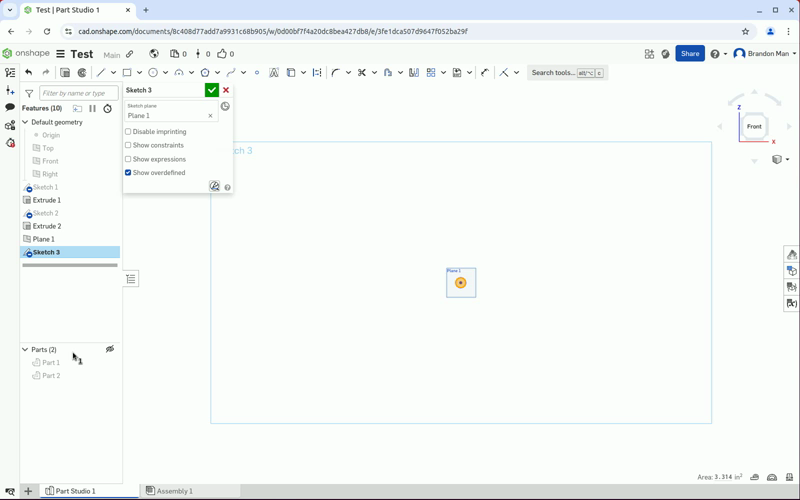
key(shift+y)
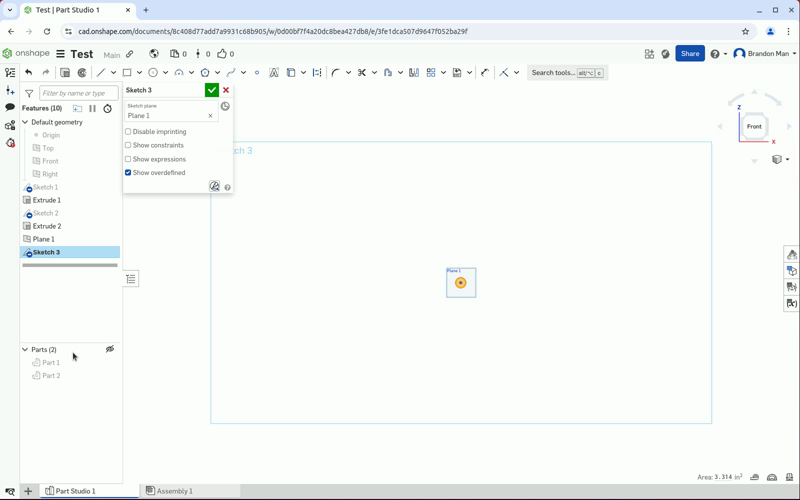
key(shift+e)
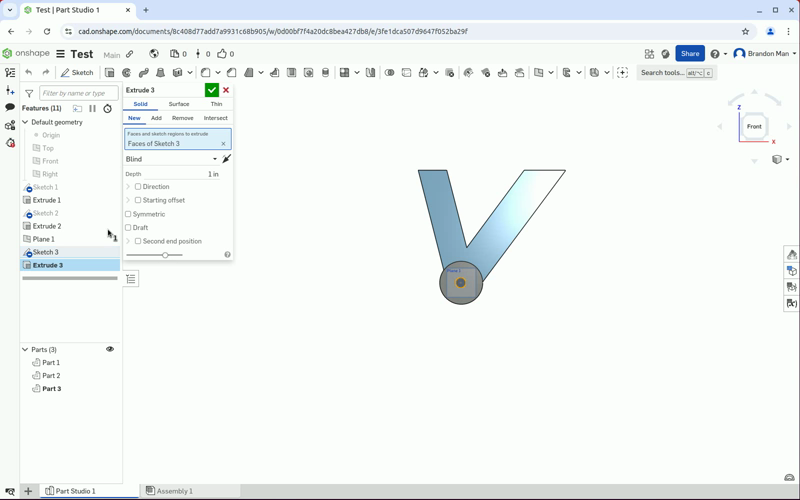
mouse_move(143, 106)
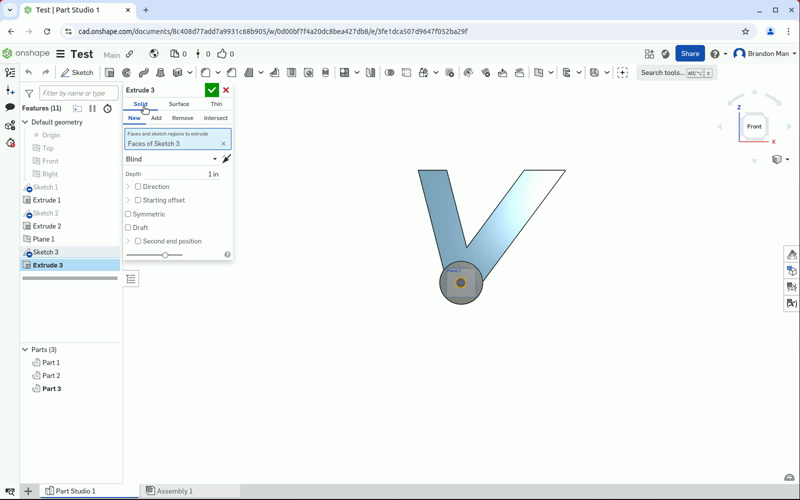
click(143, 106)
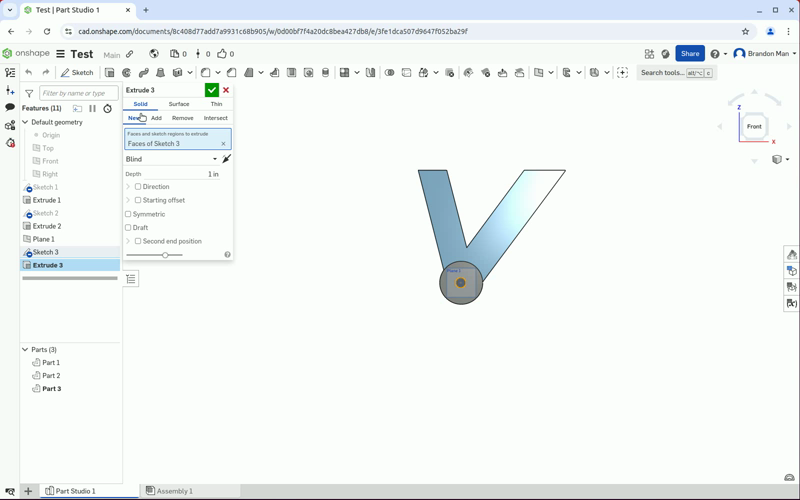
mouse_move(137, 120)
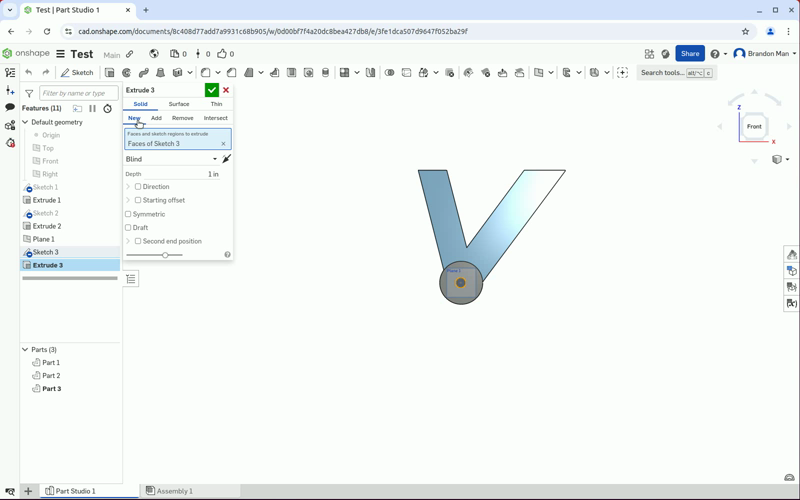
click(137, 120)
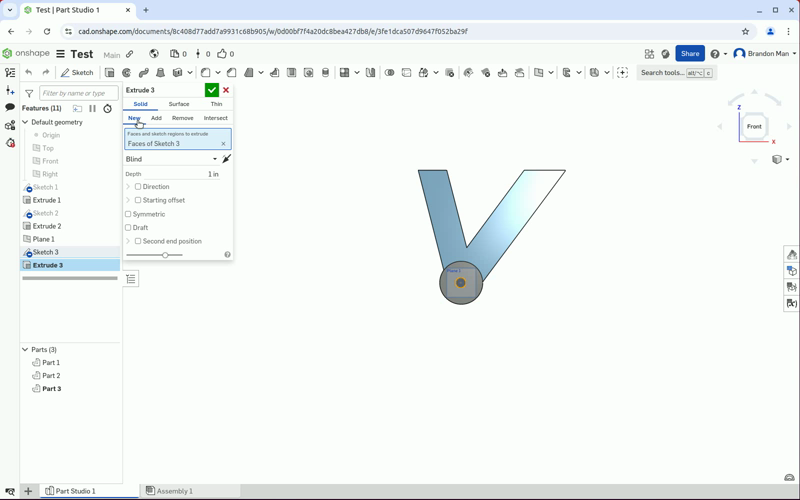
key(tab, 4)
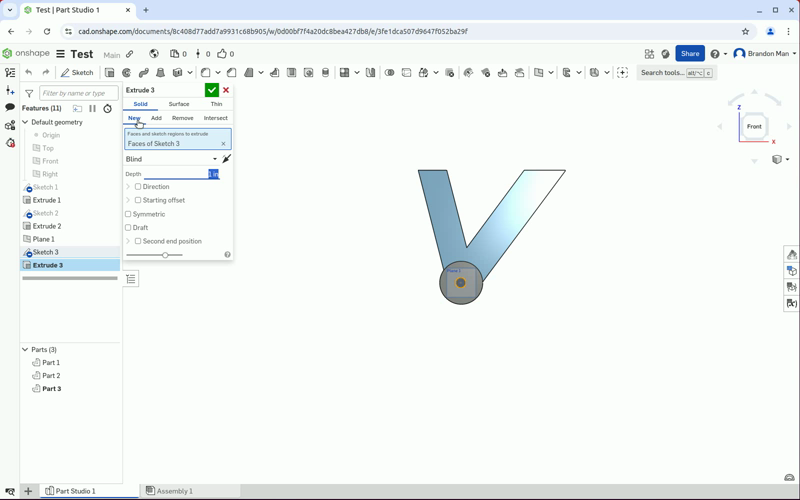
text(4.574)
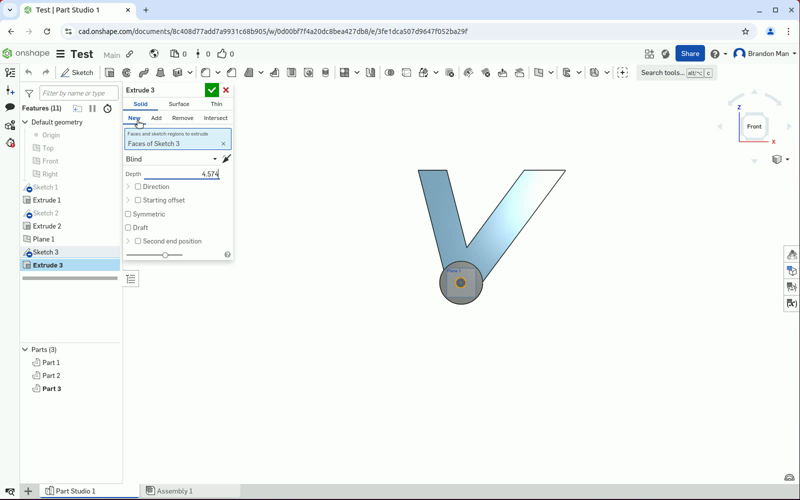
key(enter)
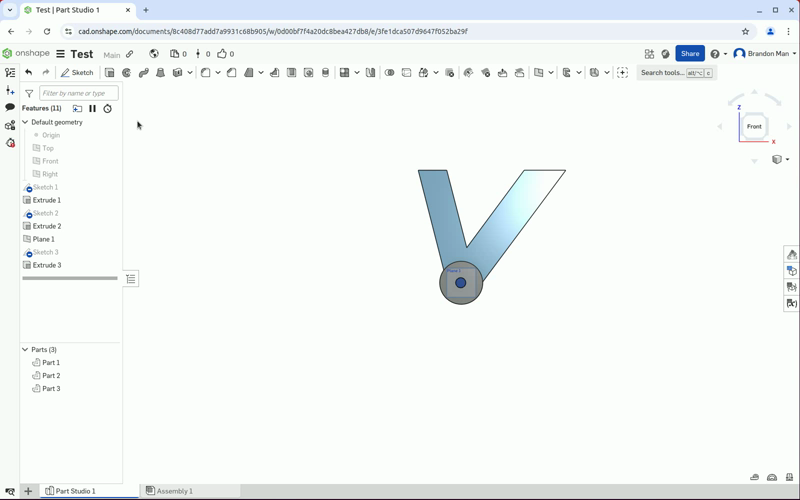
key(shift+h)
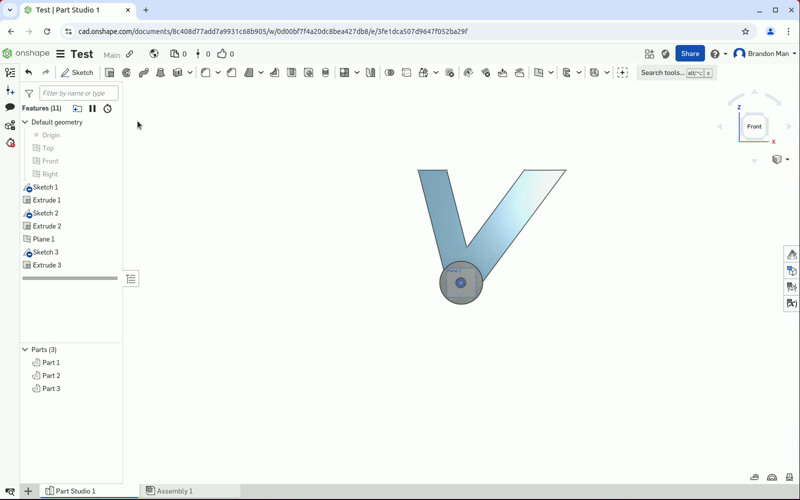
key(shift+h)
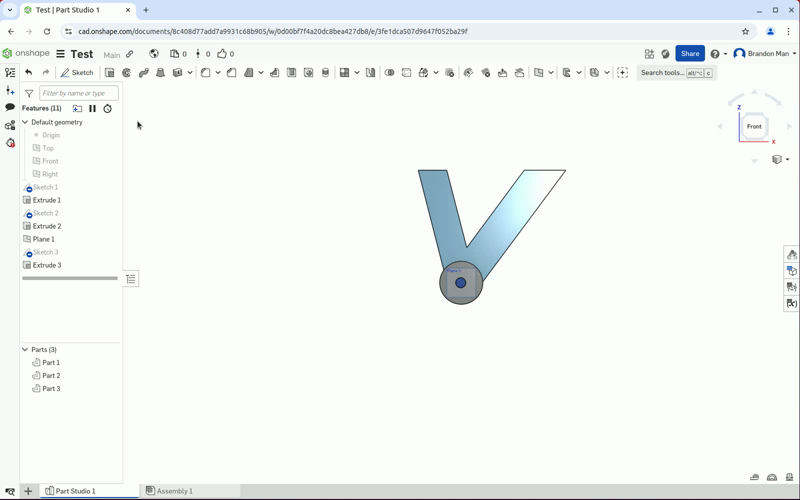
mouse_move(73, 189)
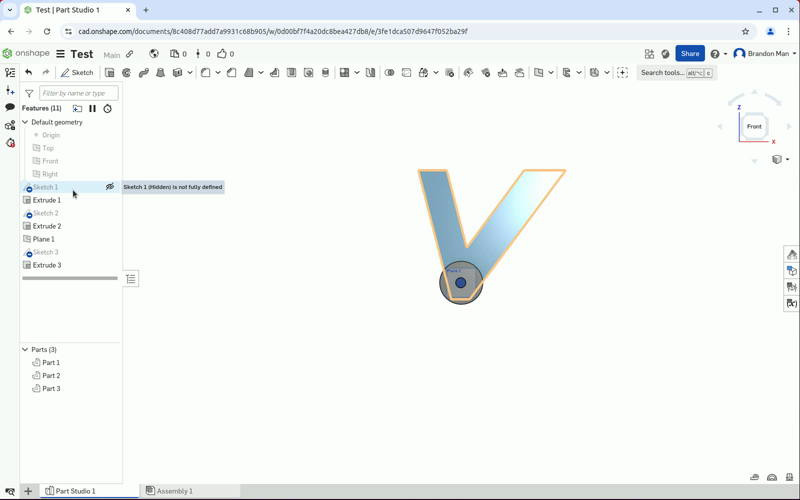
click(73, 189)
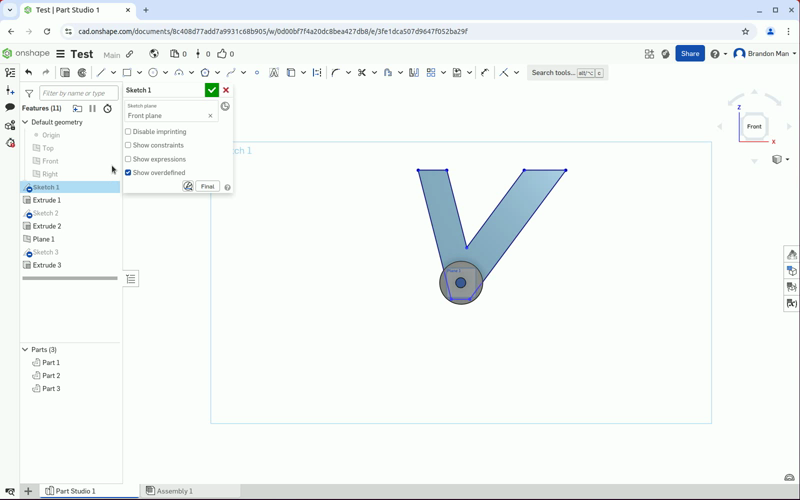
mouse_move(229, 92)
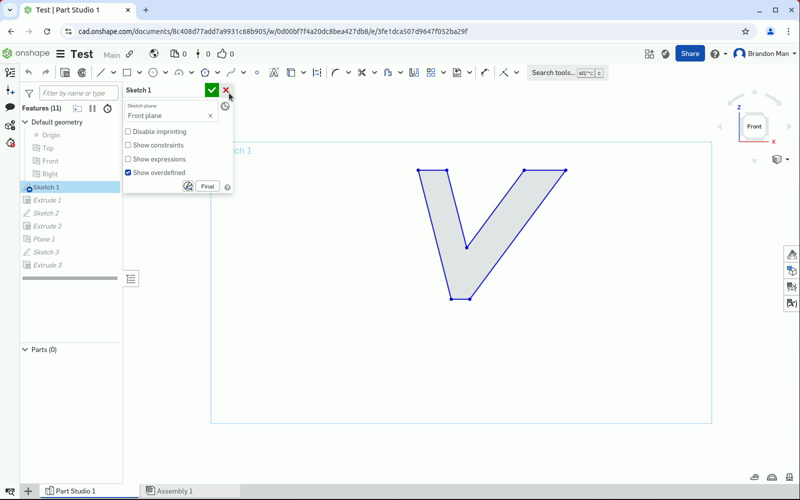
click(229, 92)
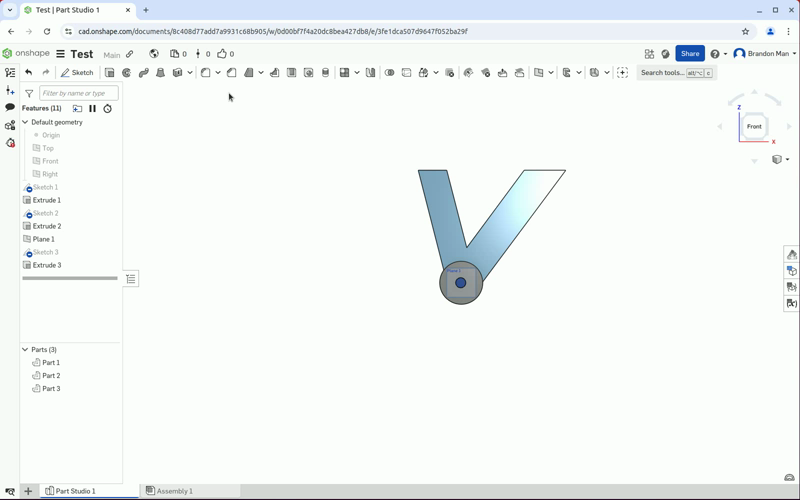
mouse_move(73, 352)
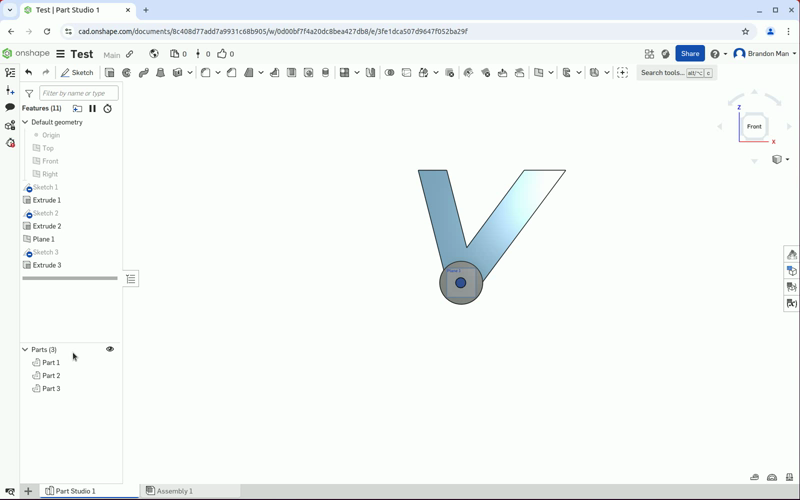
key(y)
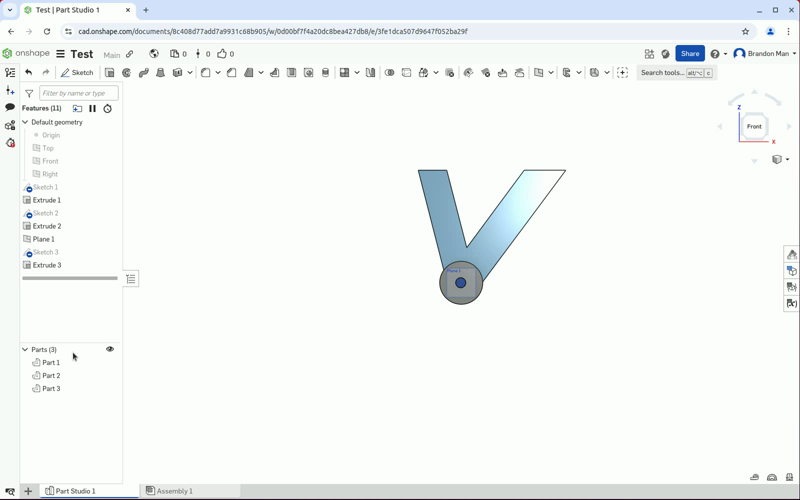
key(shift+p)
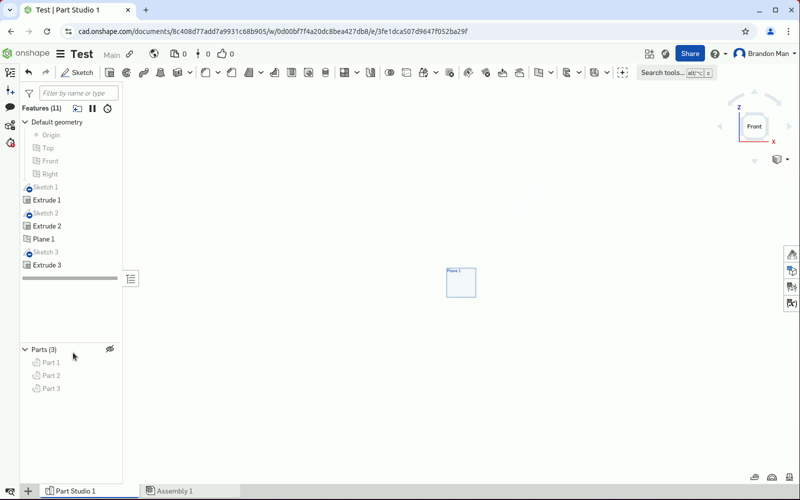
key(space)
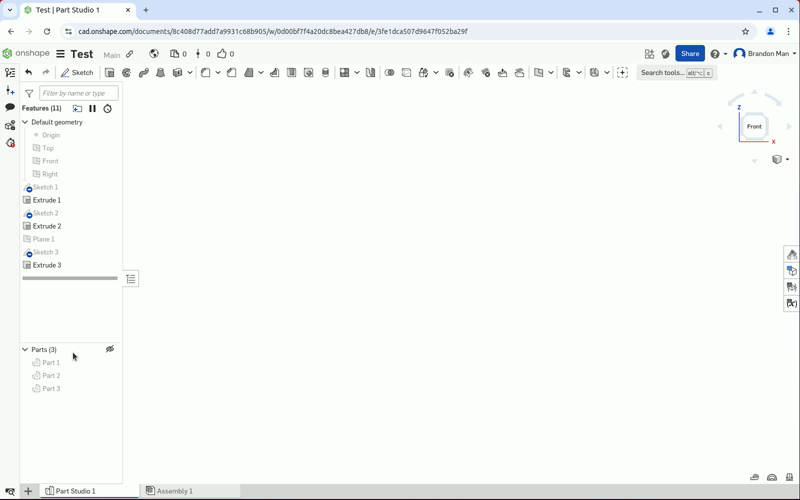
key_down(shift)
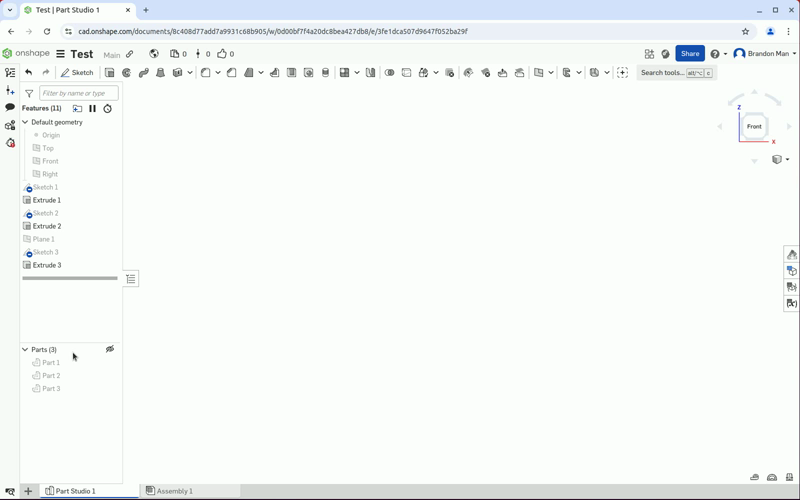
key(down)
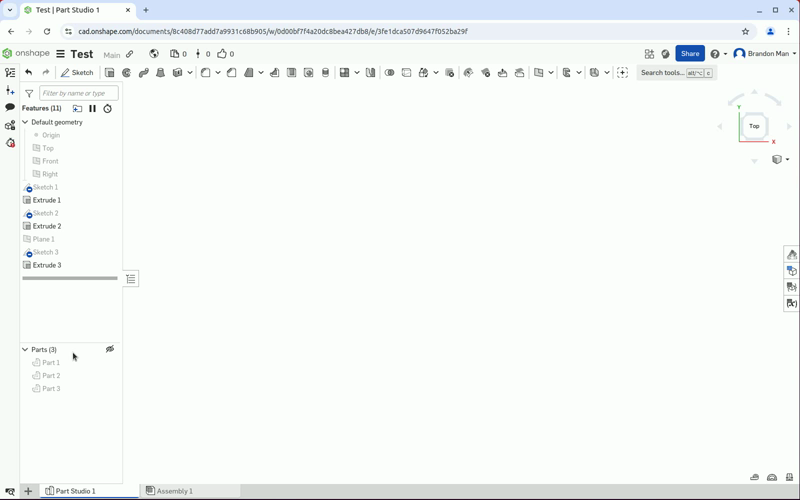
key_up(shift)
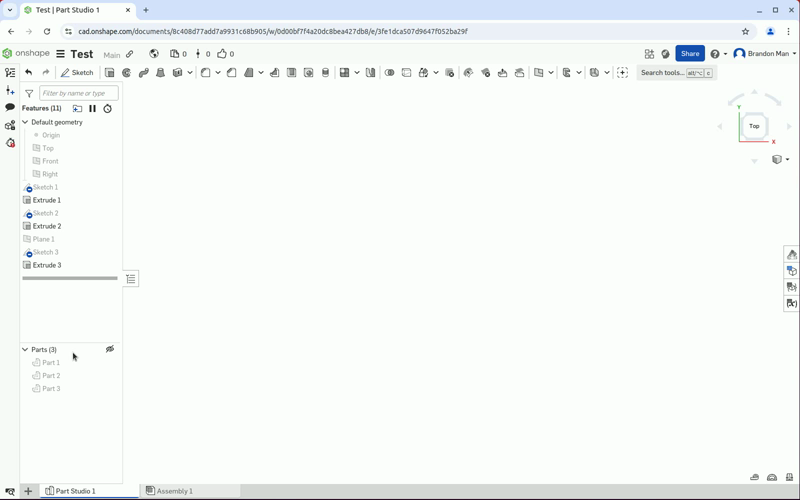
mouse_move(73, 352)
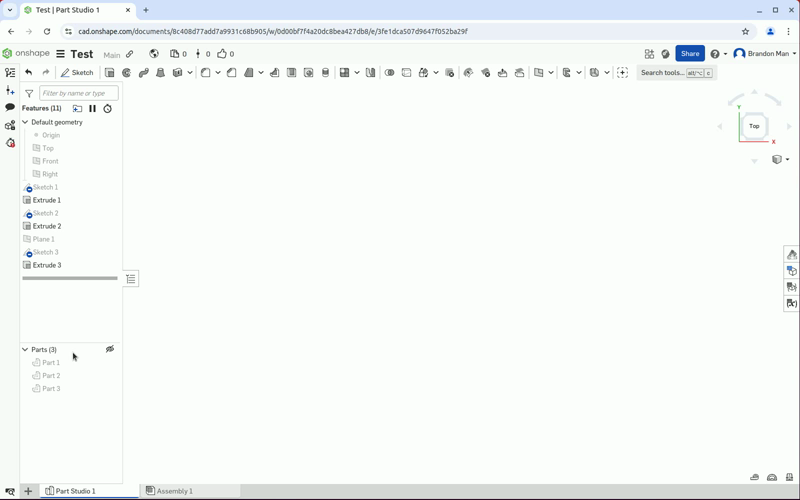
key(shift+y)
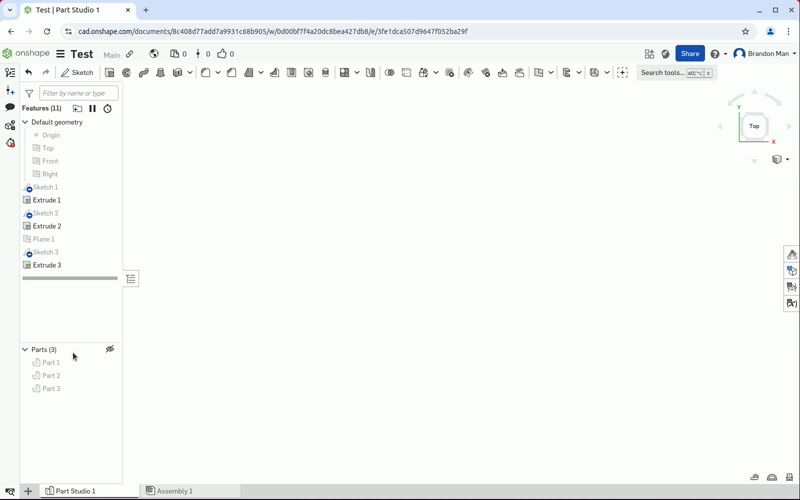
key(shift+s)
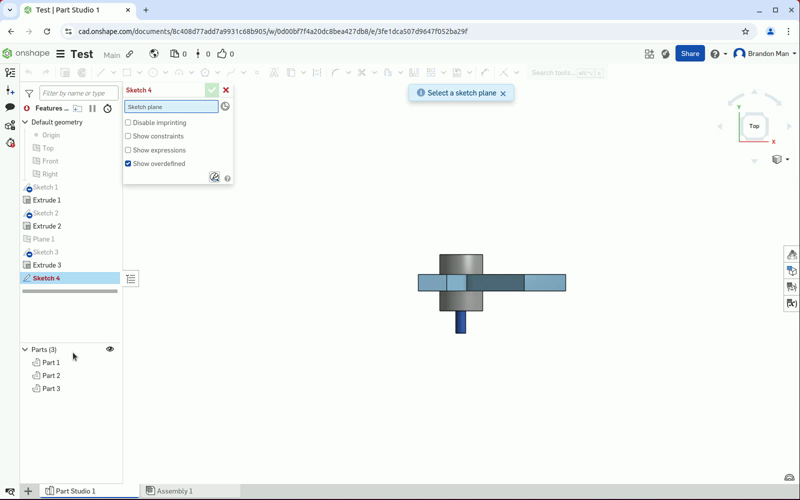
mouse_move(73, 150)
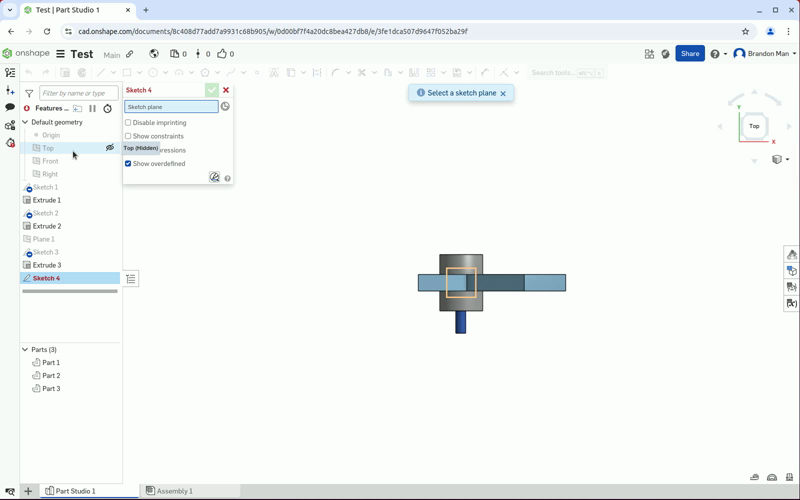
click(73, 150)
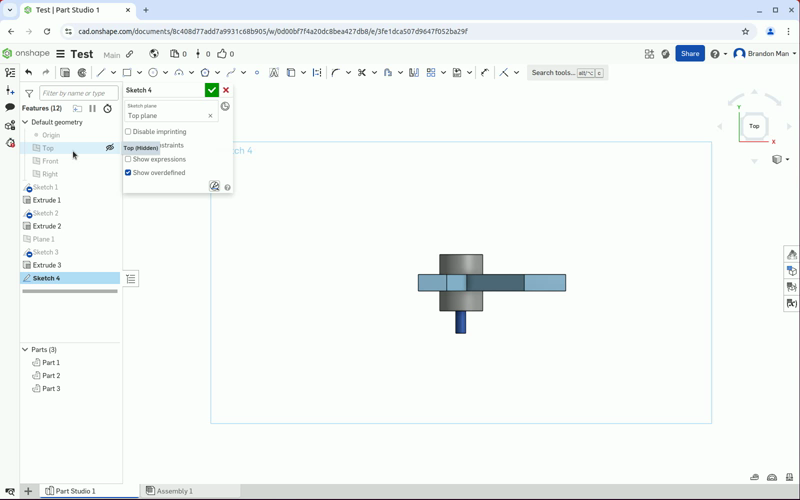
mouse_move(73, 352)
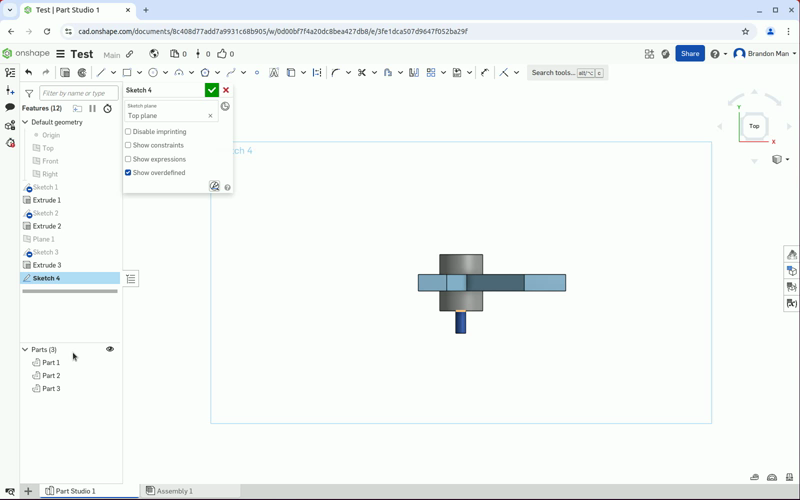
key(y)
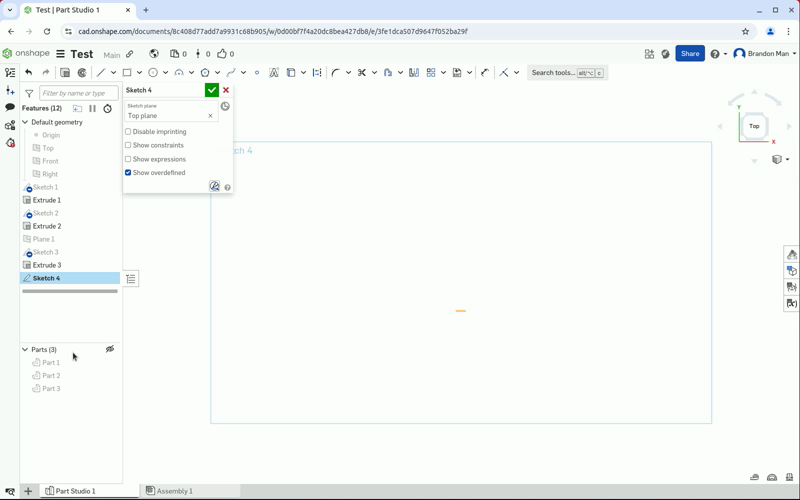
key(l)
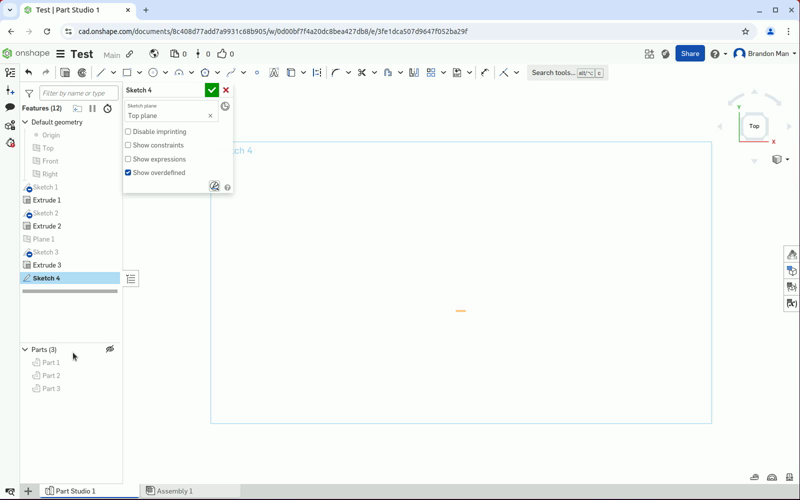
key_down(shift)
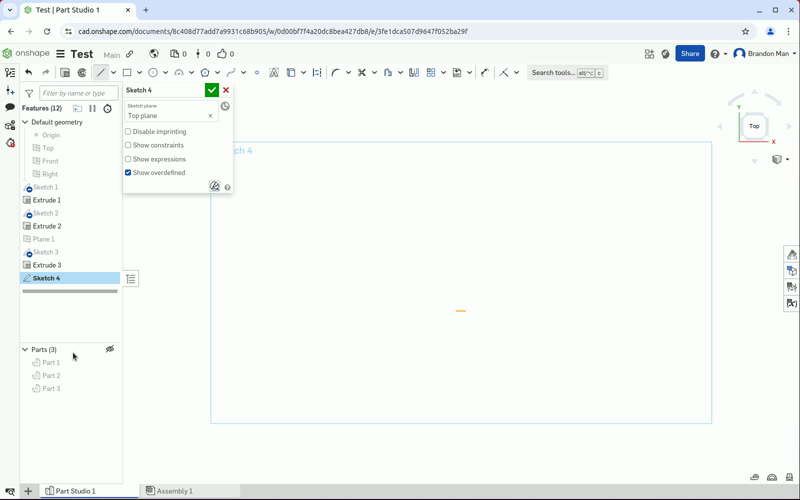
mouse_move(449, 333)
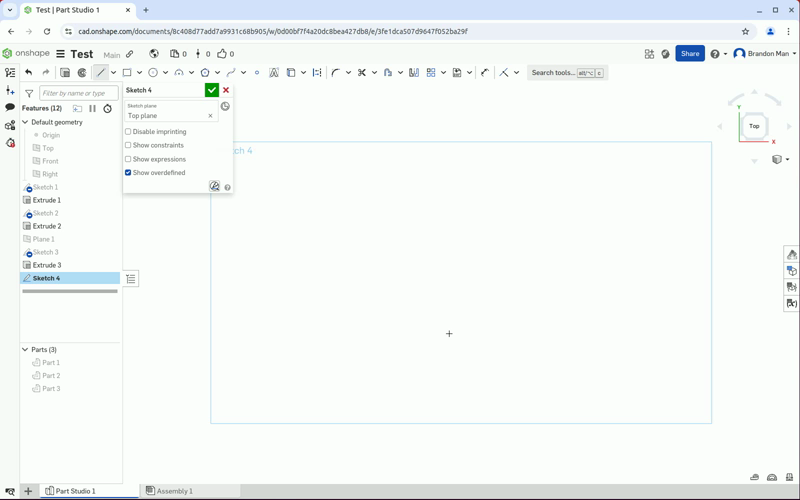
click(449, 333)
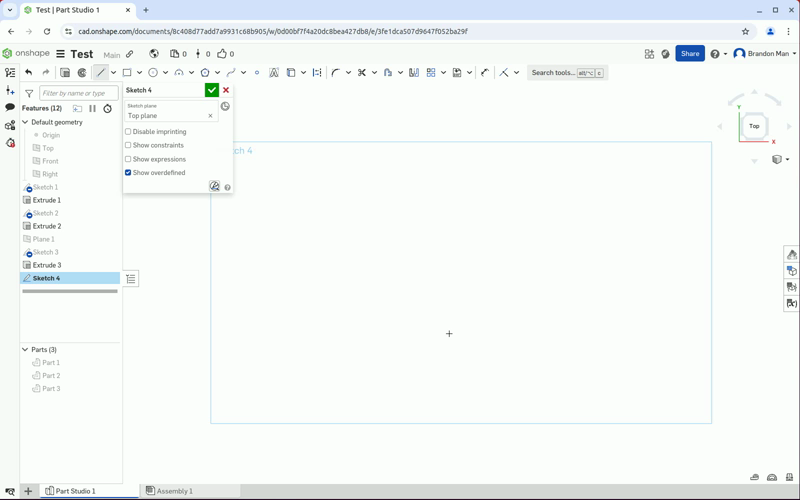
key_up(shift)
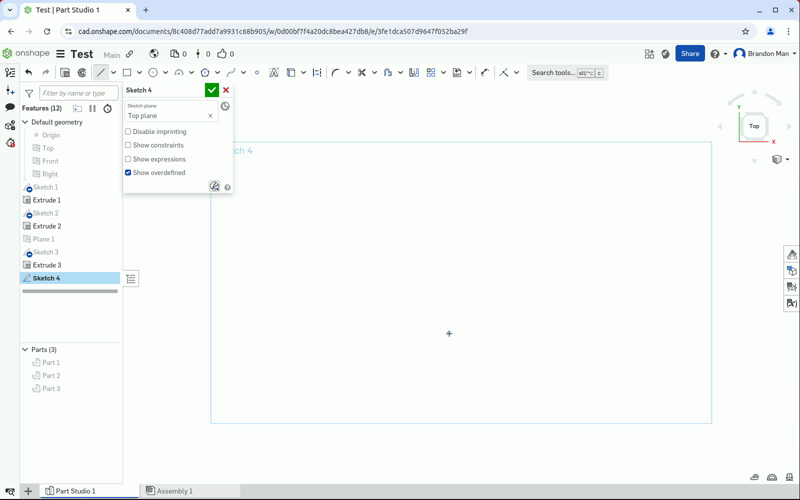
key_down(shift)
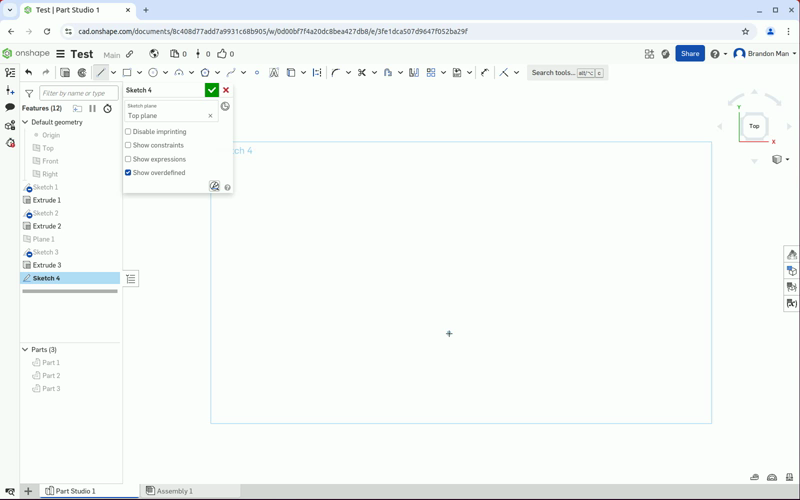
mouse_move(479, 333)
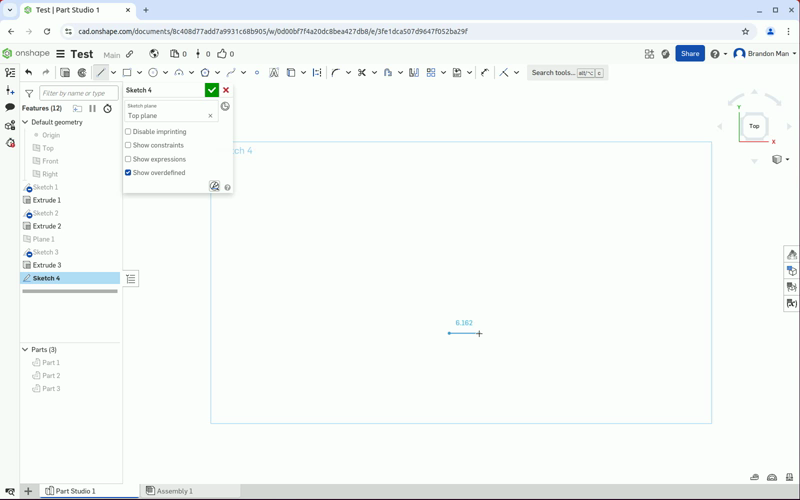
mouse_move(472, 333)
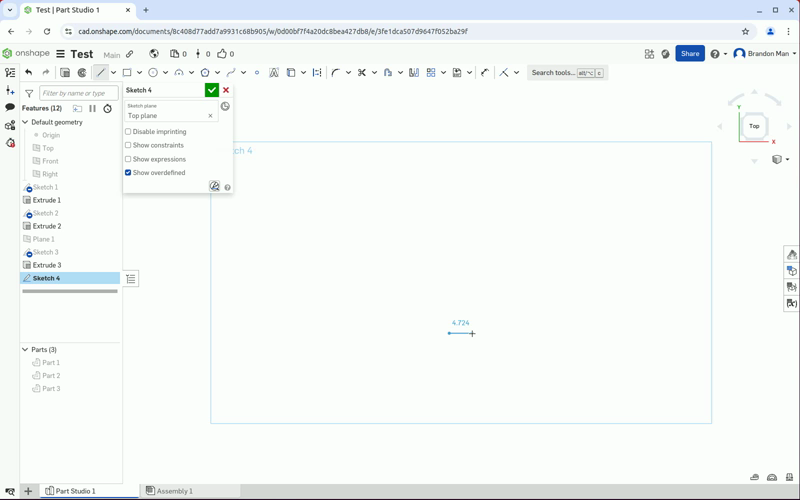
click(472, 333)
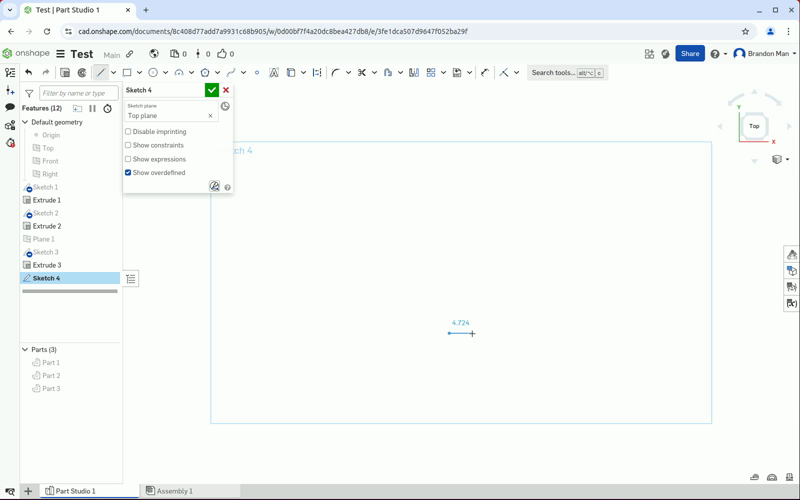
key_up(shift)
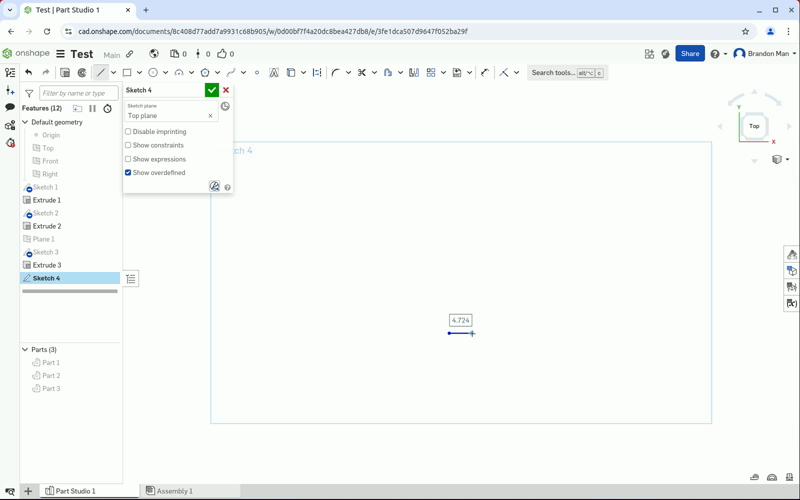
key_down(shift)
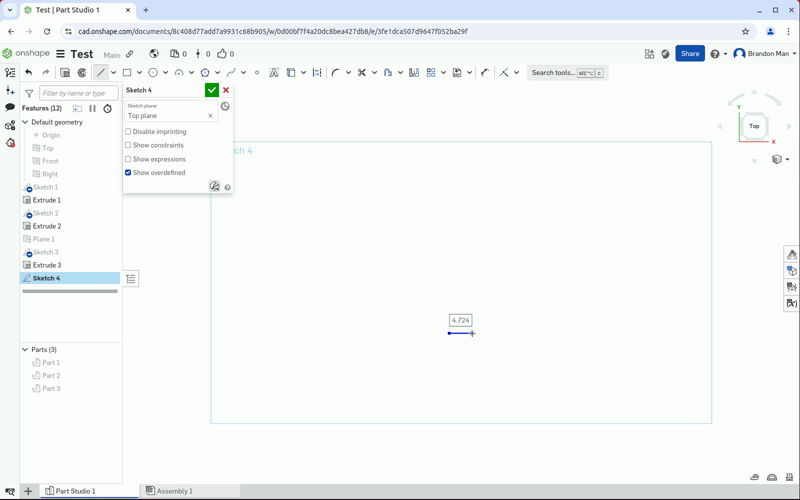
mouse_move(502, 333)
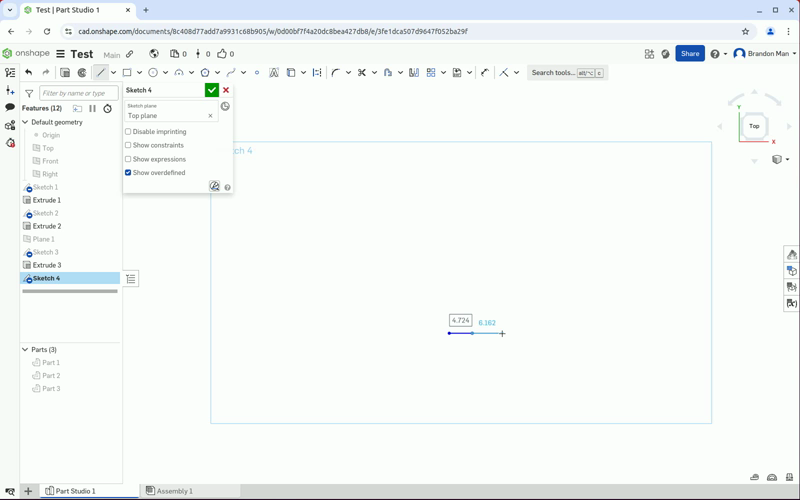
mouse_move(449, 327)
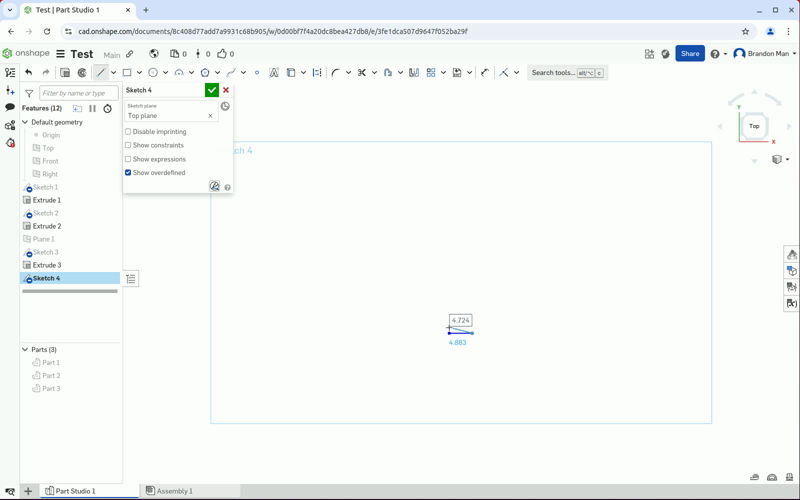
click(449, 327)
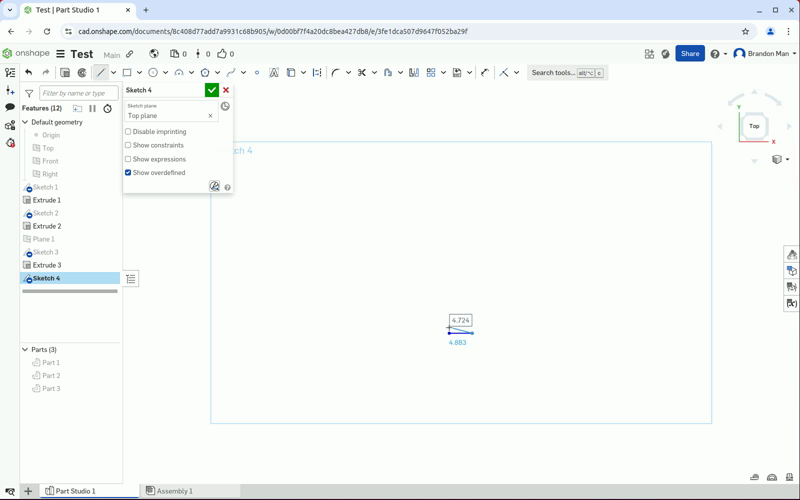
key_up(shift)
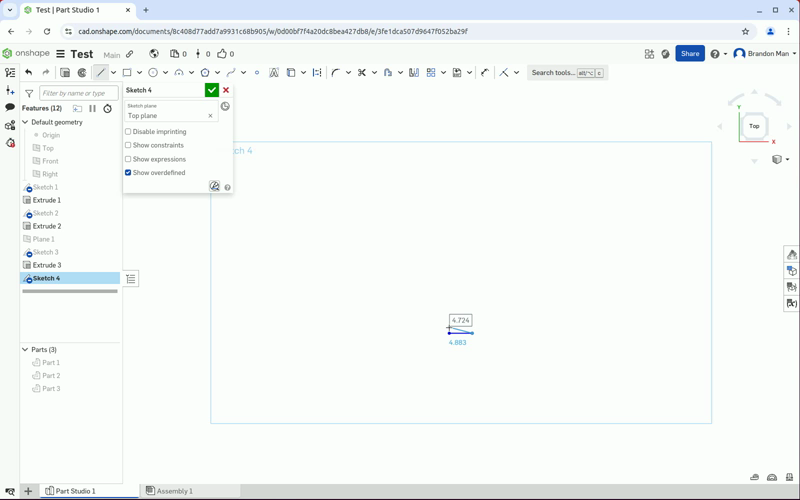
mouse_move(479, 327)
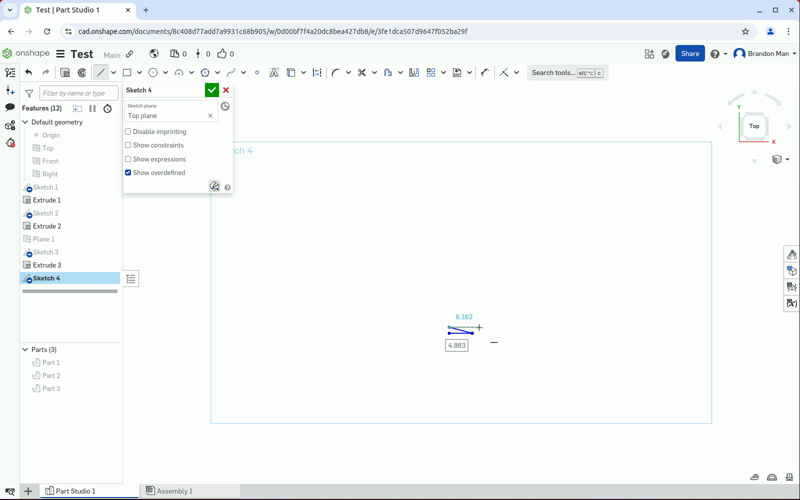
key_down(shift)
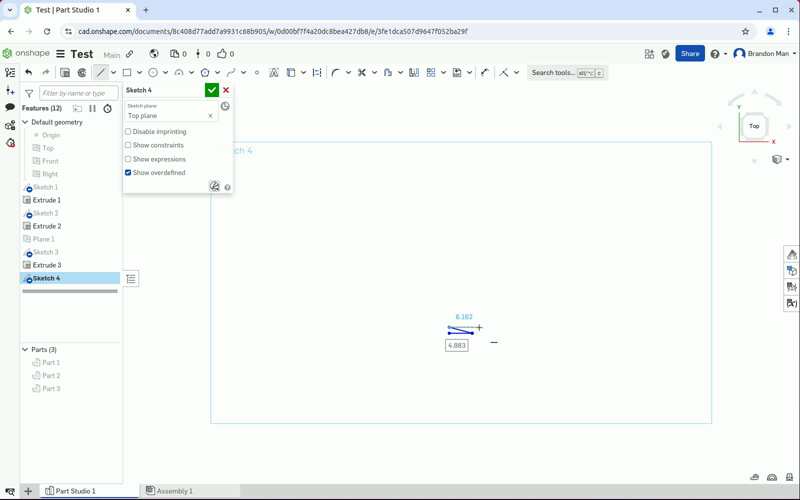
mouse_move(449, 333)
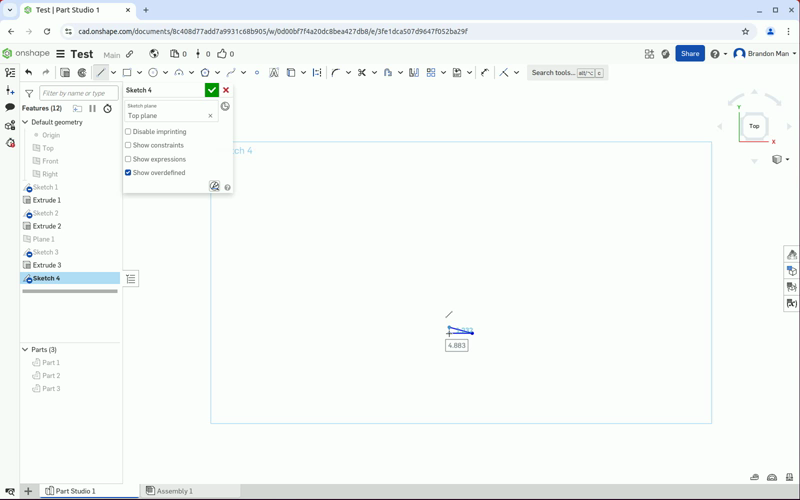
scroll(6)
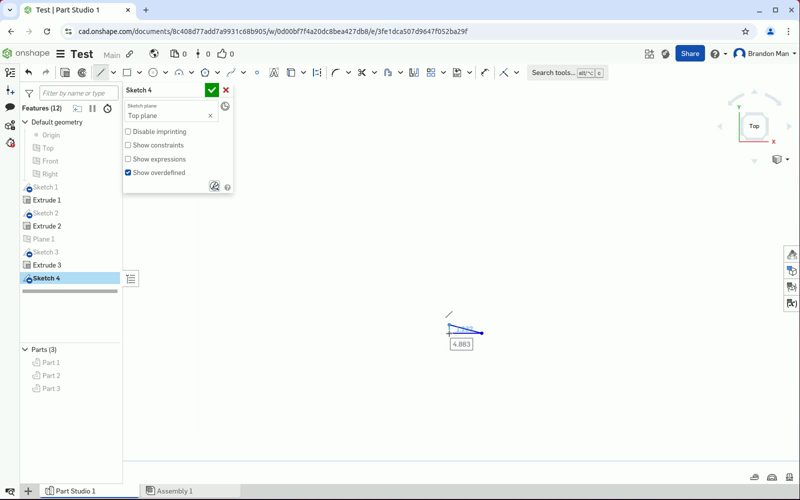
scroll(6)
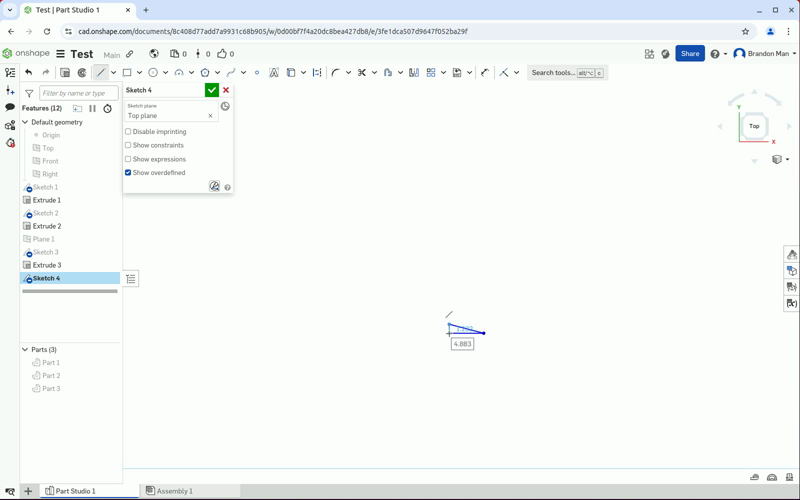
scroll(6)
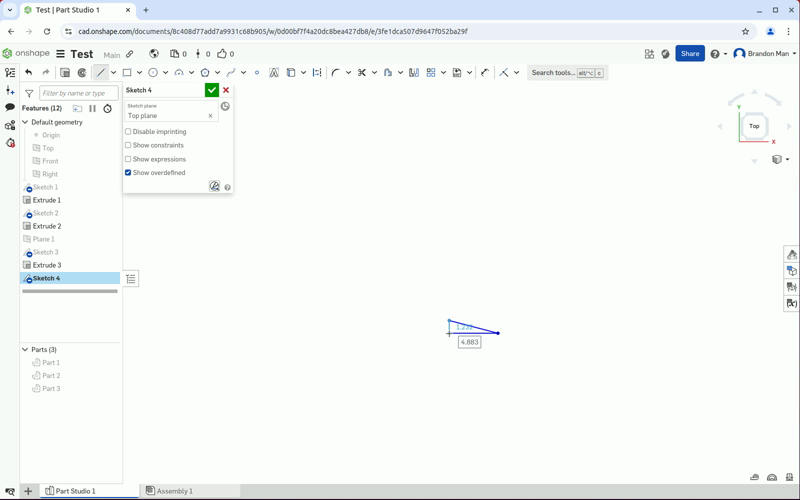
scroll(6)
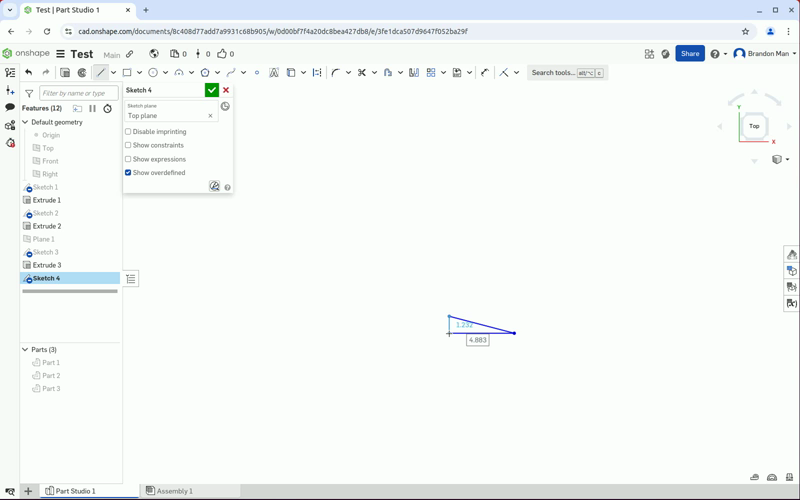
scroll(6)
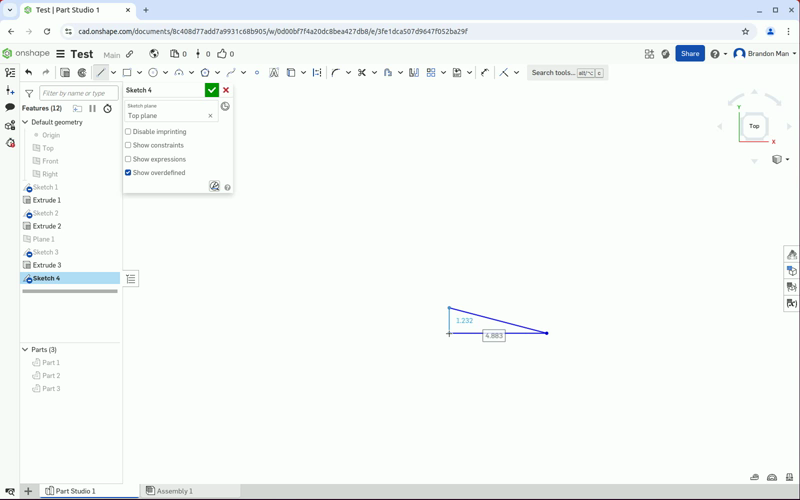
scroll(6)
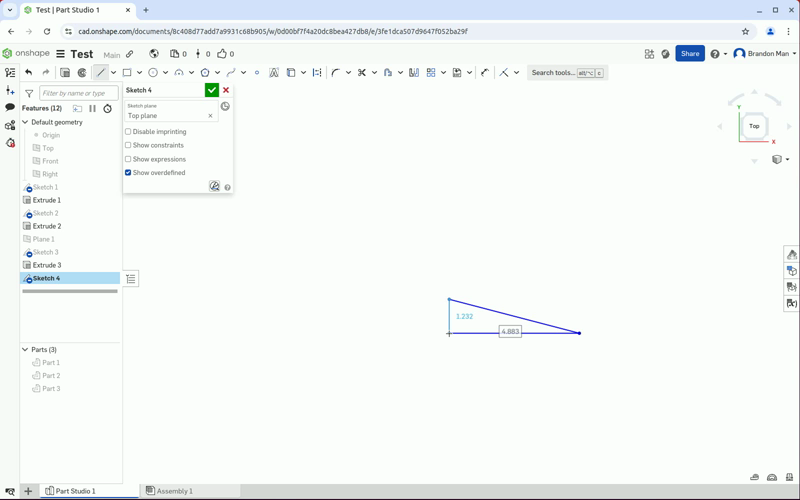
scroll(6)
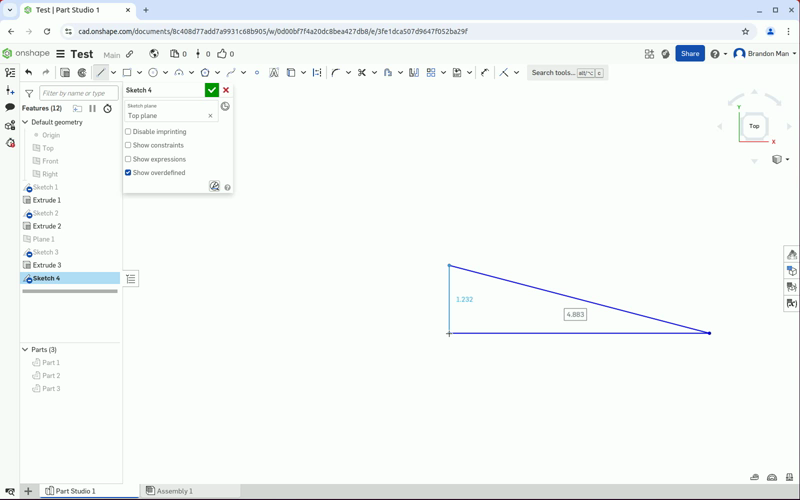
key_up(shift)
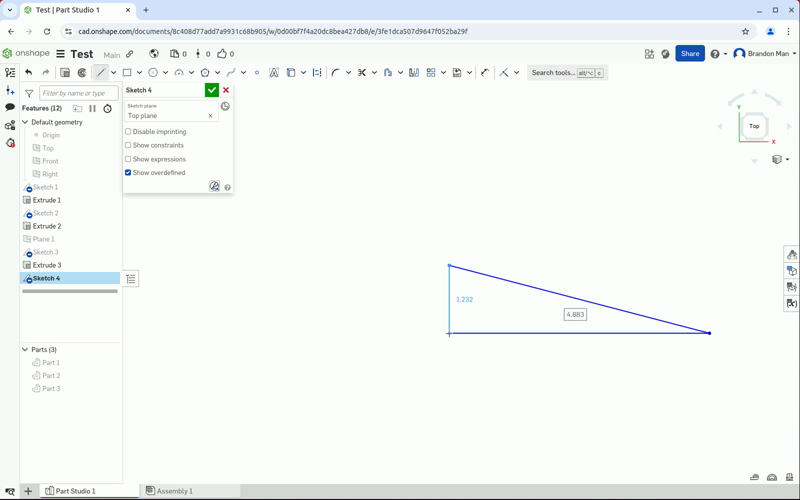
click(449, 333)
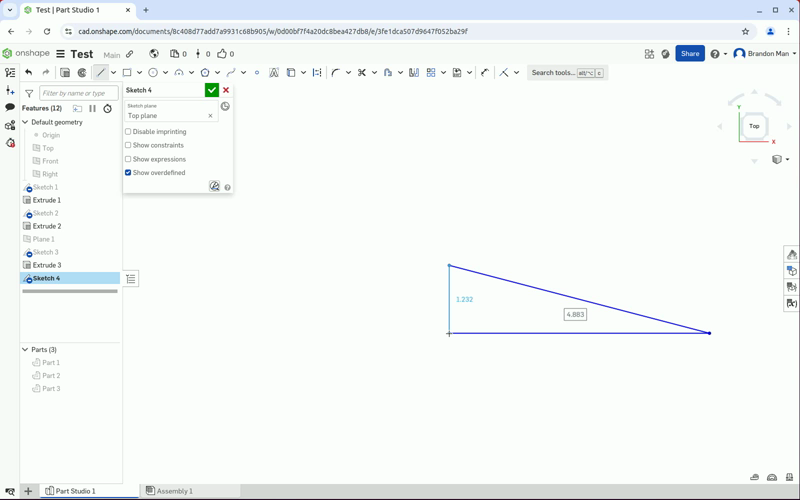
scroll(-6)
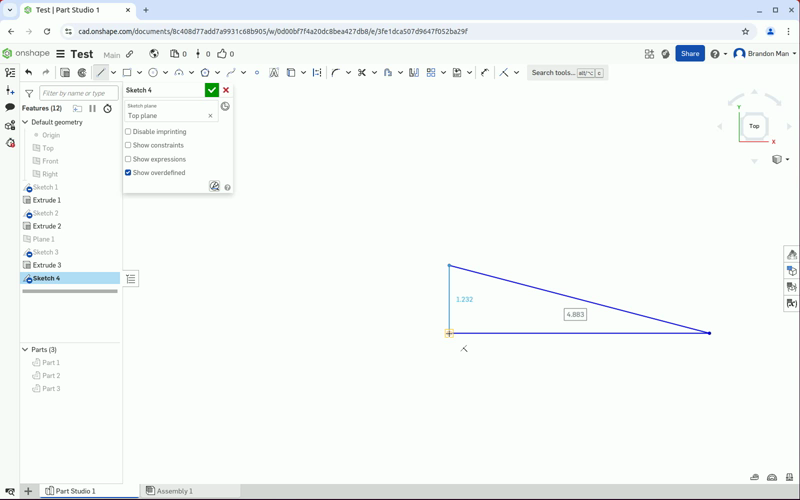
scroll(-6)
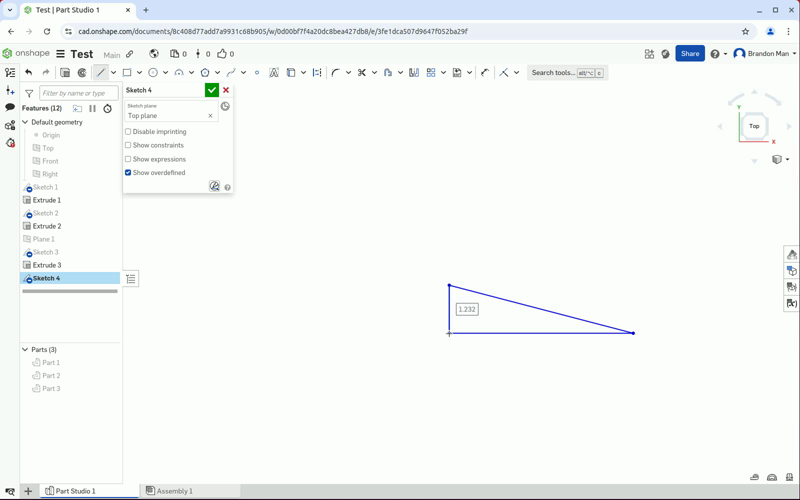
scroll(-6)
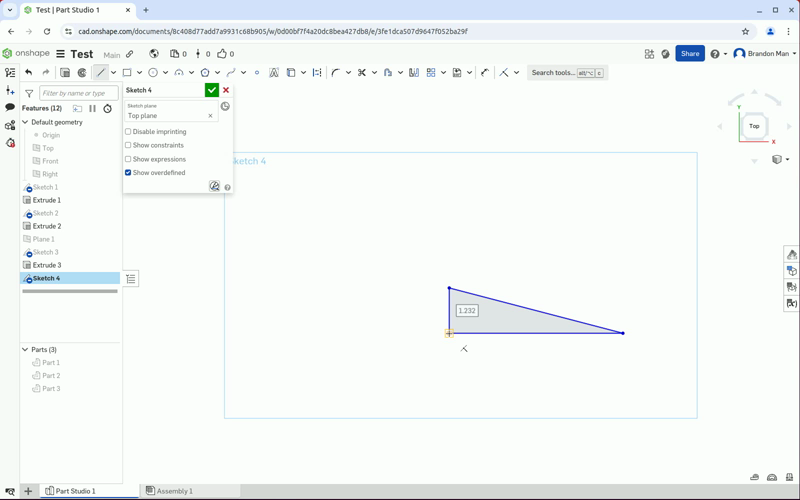
scroll(-6)
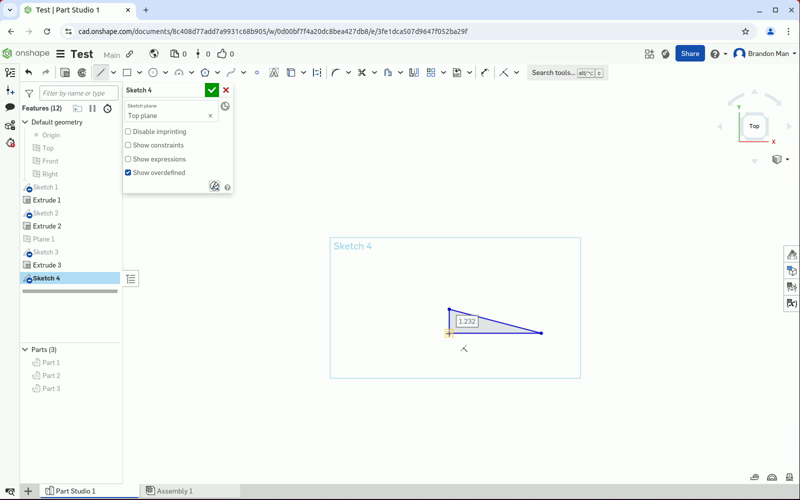
scroll(-6)
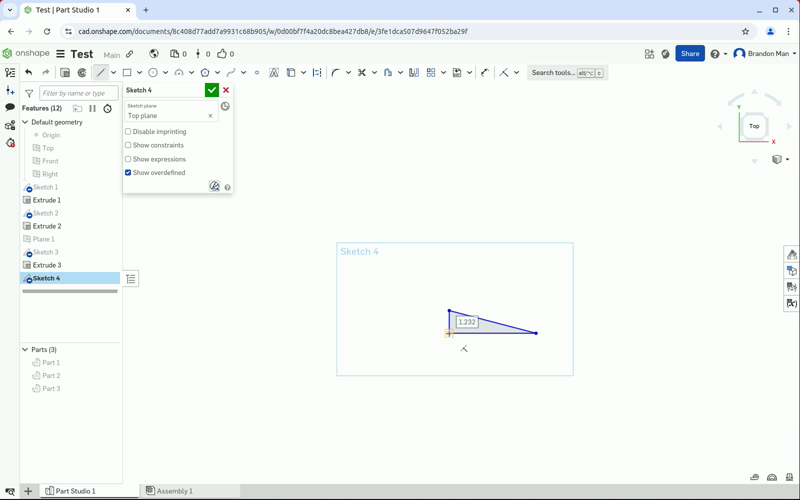
scroll(-6)
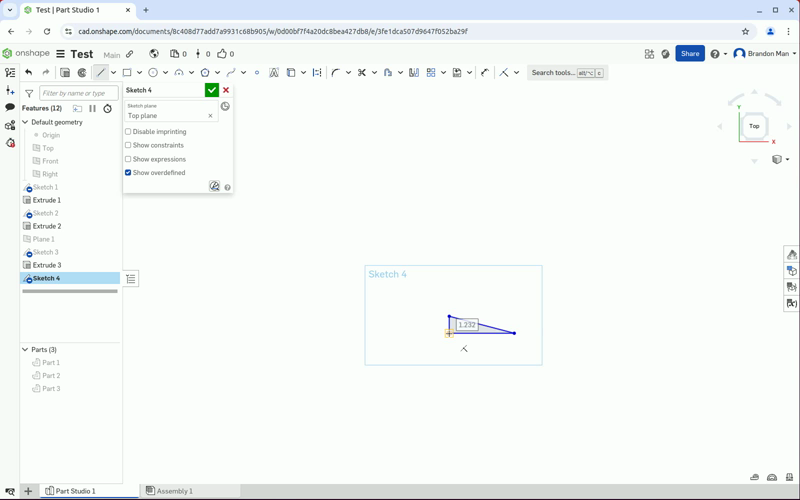
scroll(-6)
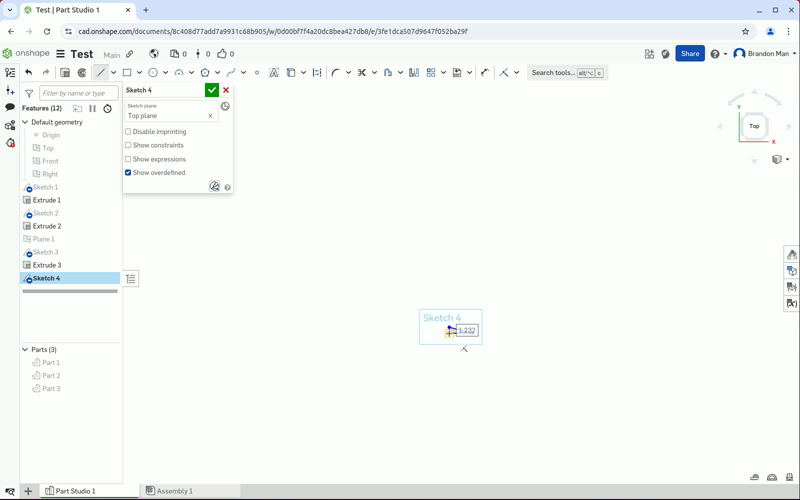
key(esc)
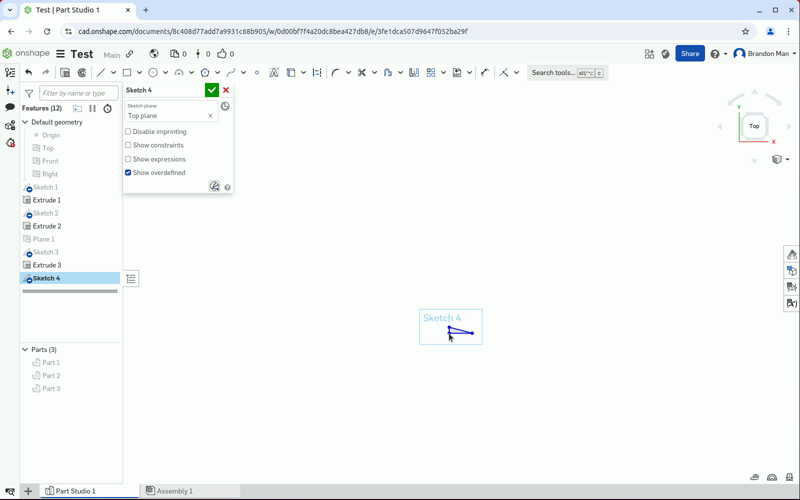
mouse_move(460, 331)
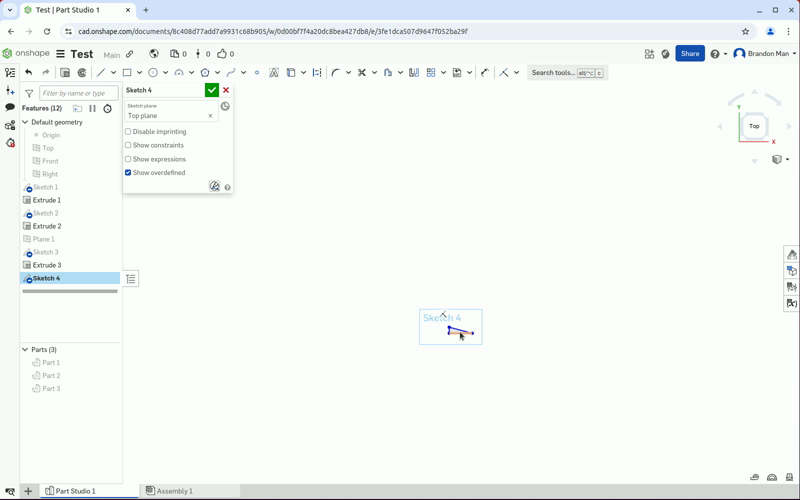
scroll(6)
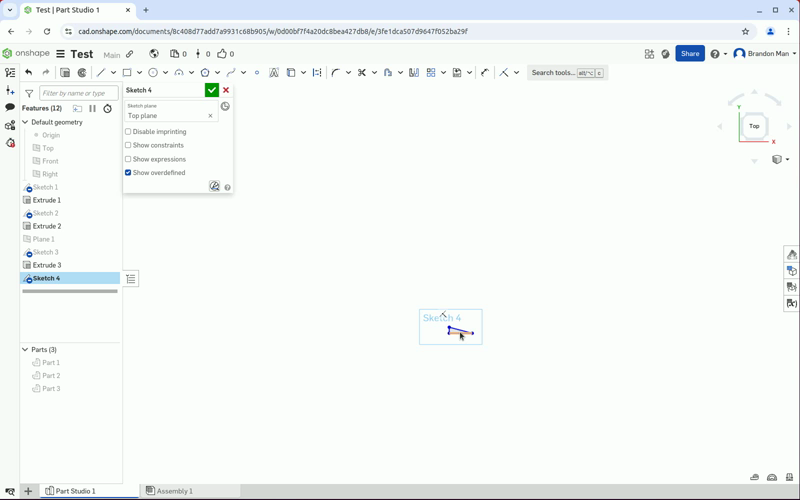
scroll(6)
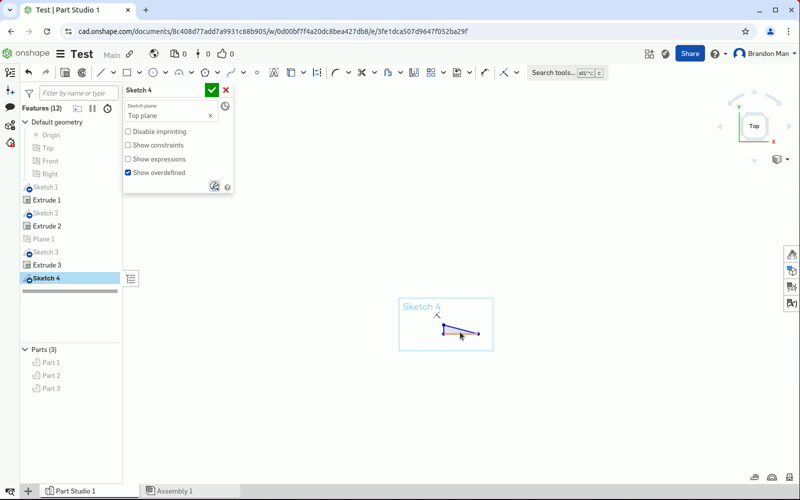
scroll(6)
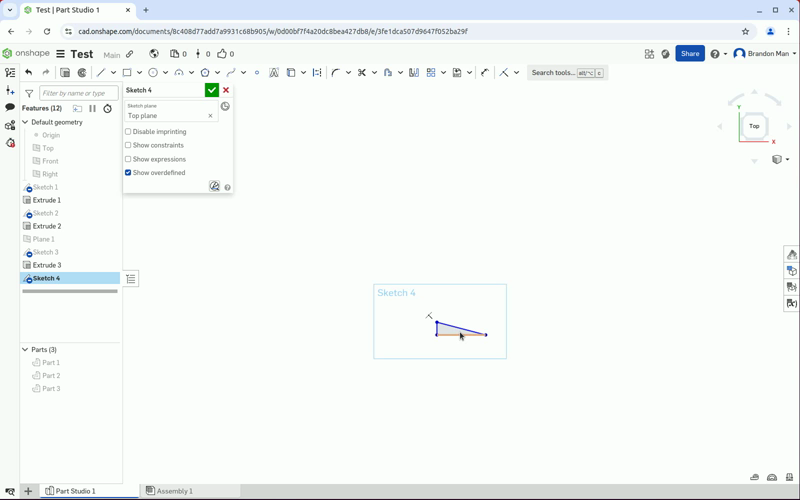
scroll(6)
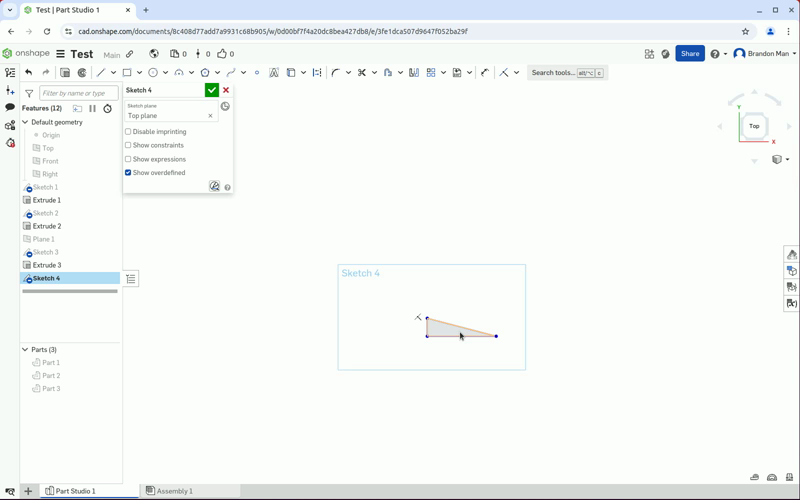
scroll(6)
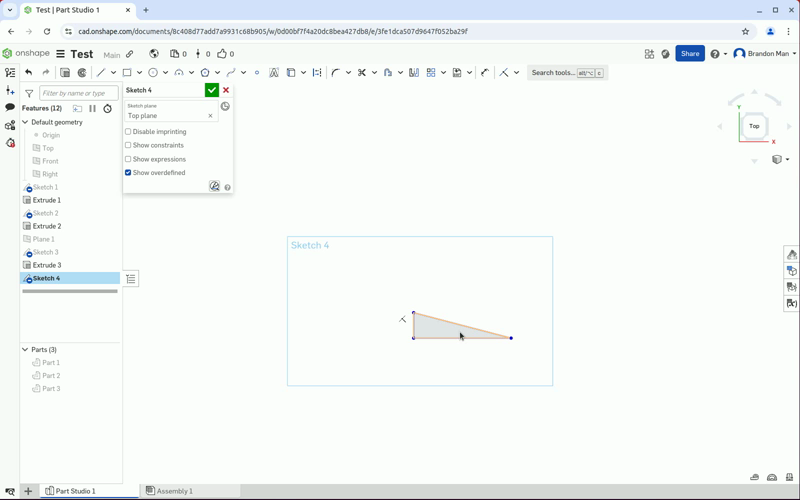
scroll(6)
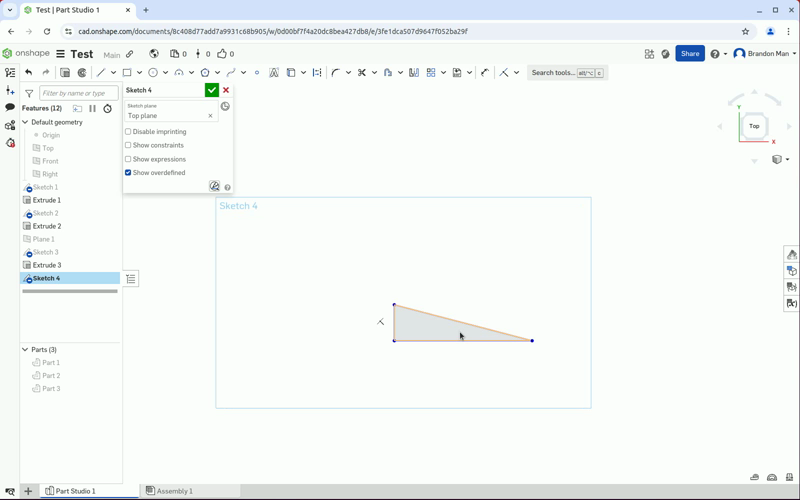
scroll(6)
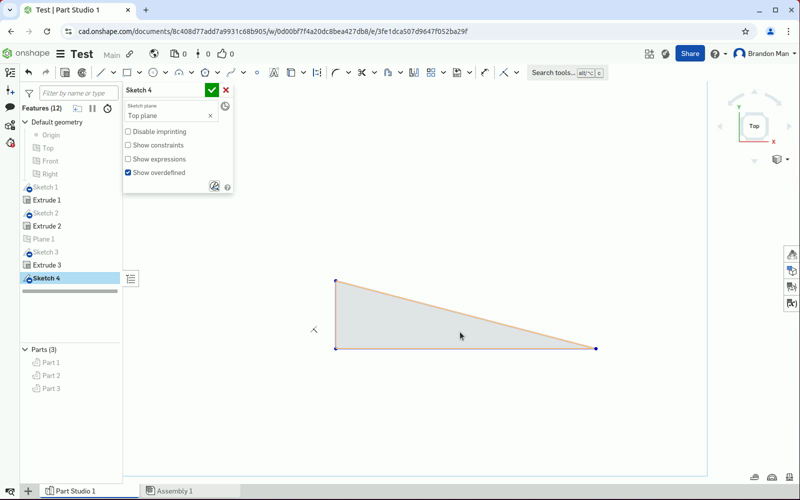
click(460, 331)
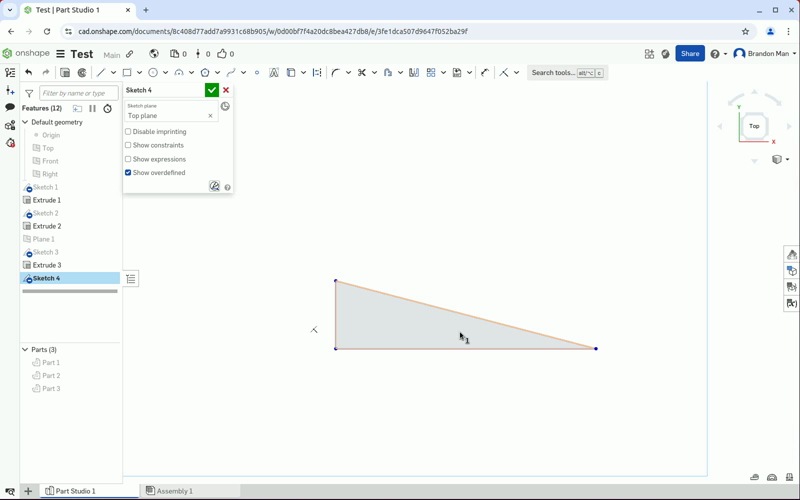
scroll(-6)
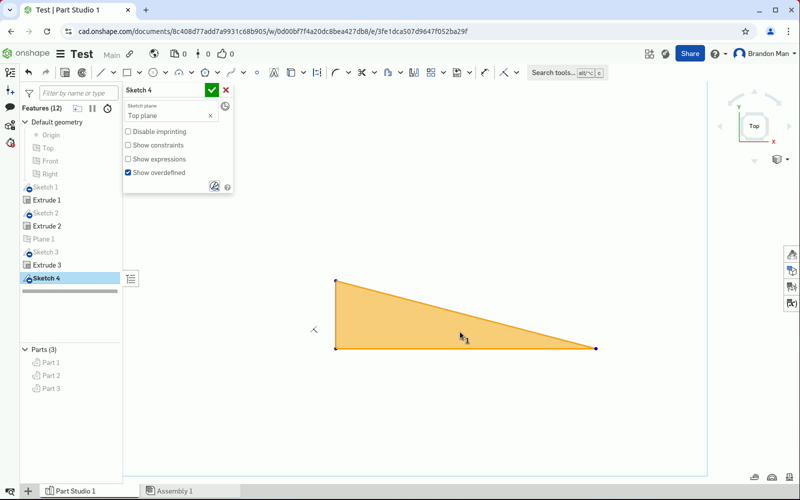
scroll(-6)
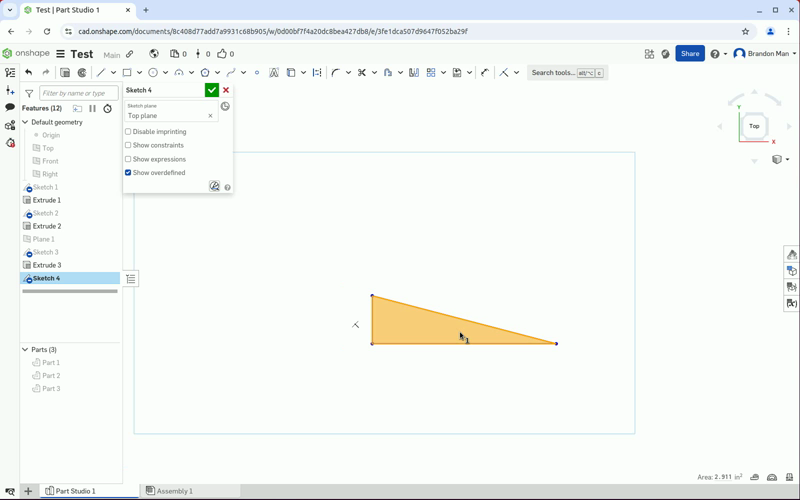
scroll(-6)
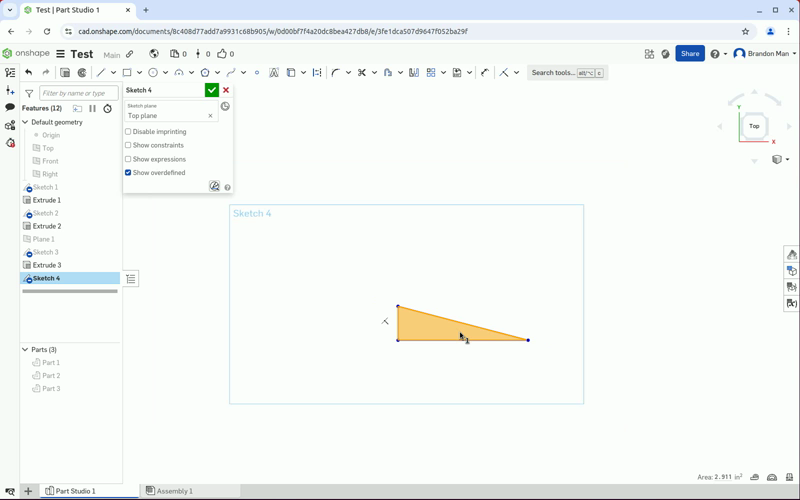
scroll(-6)
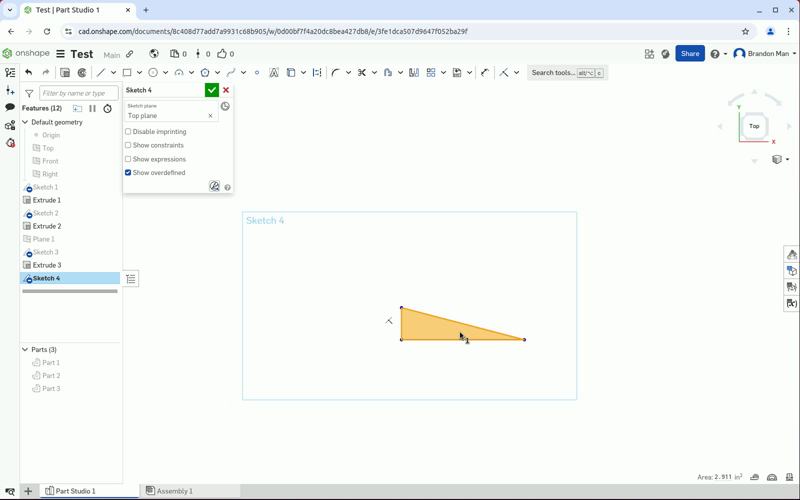
scroll(-6)
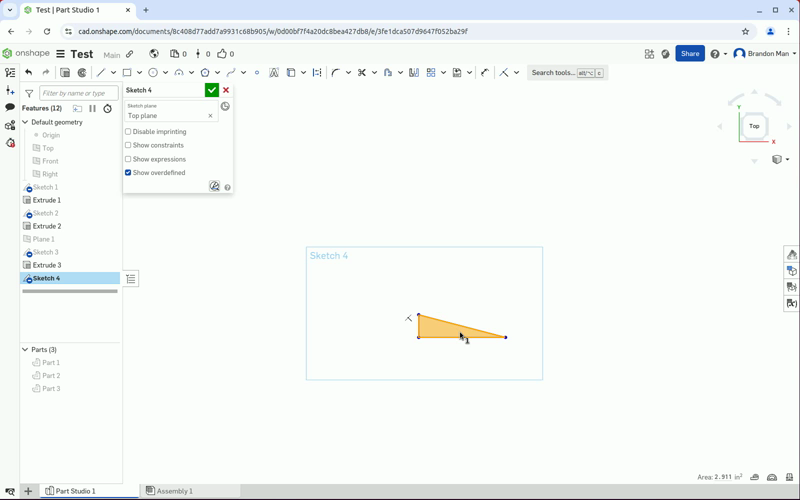
scroll(-6)
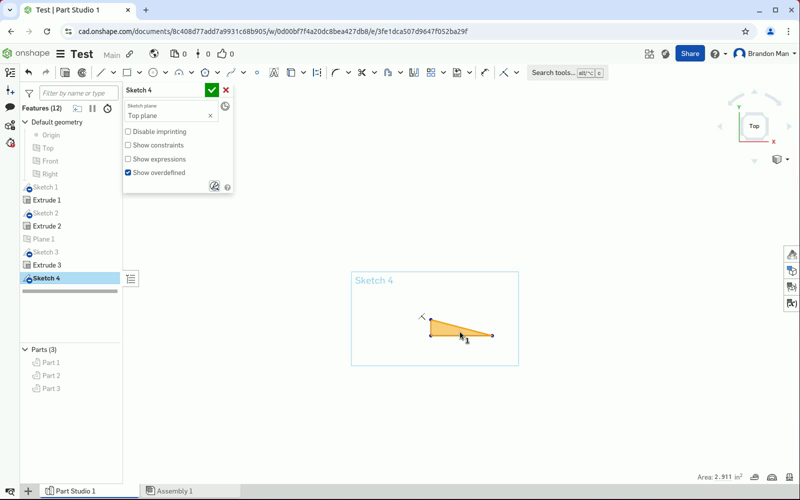
scroll(-6)
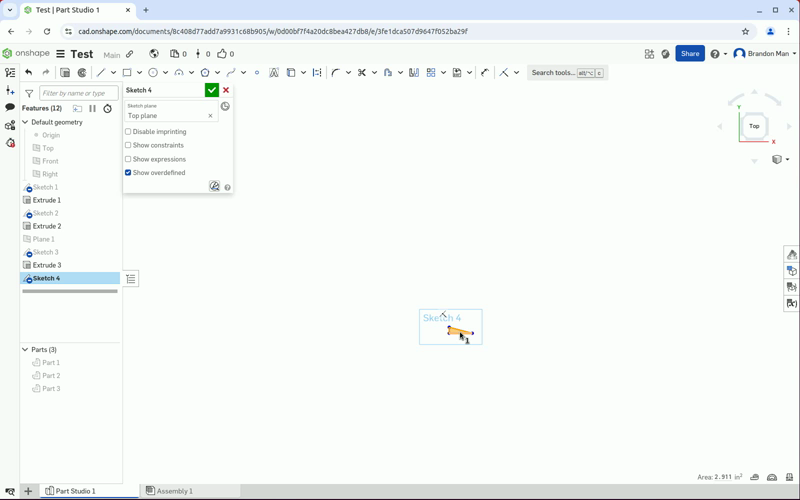
mouse_move(73, 352)
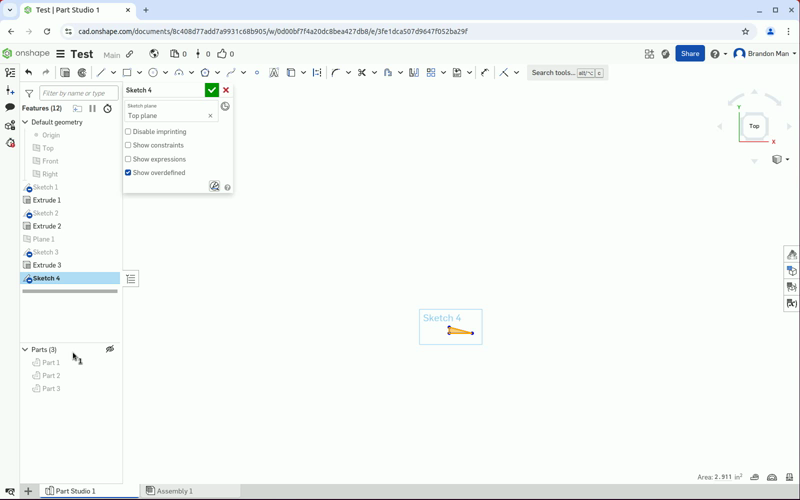
key(shift+y)
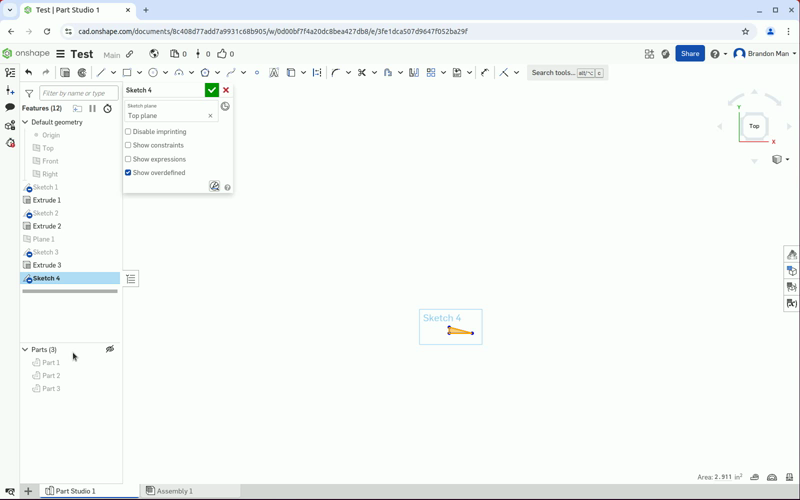
key(shift+e)
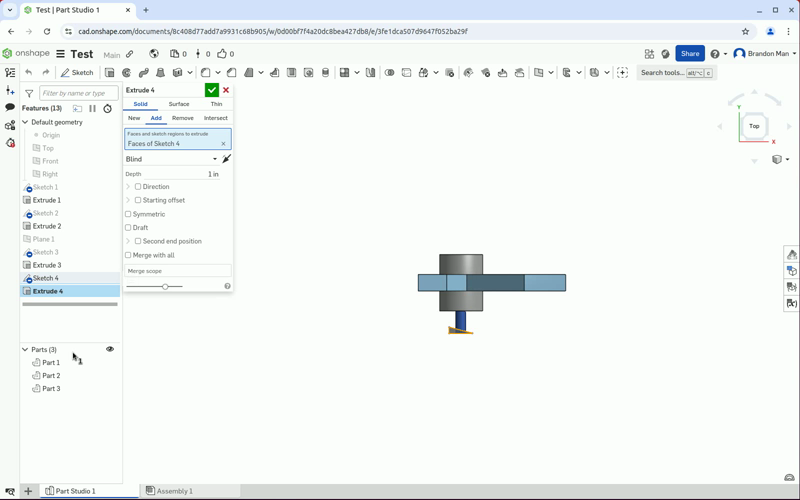
mouse_move(143, 106)
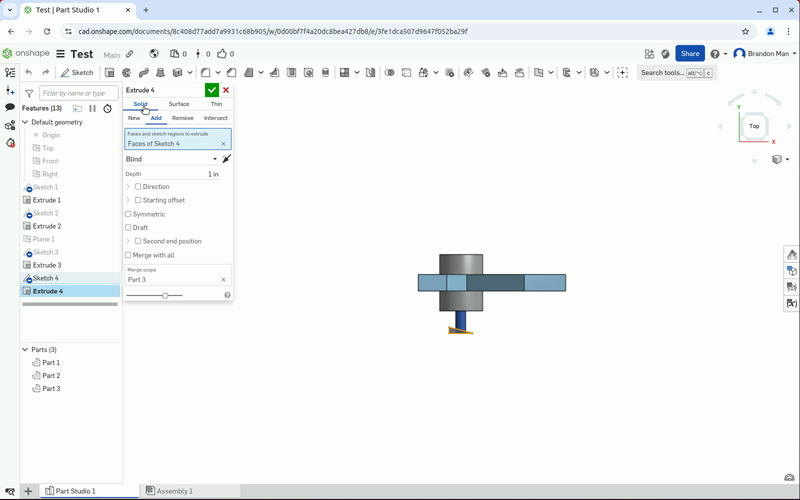
click(143, 106)
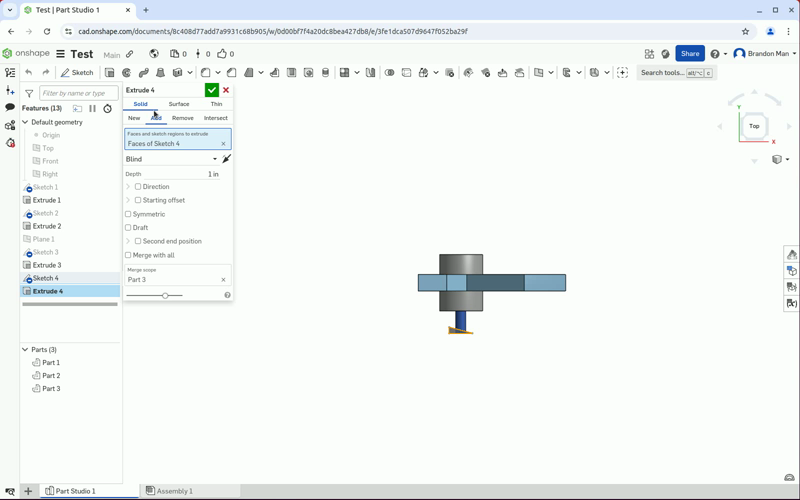
mouse_move(186, 120)
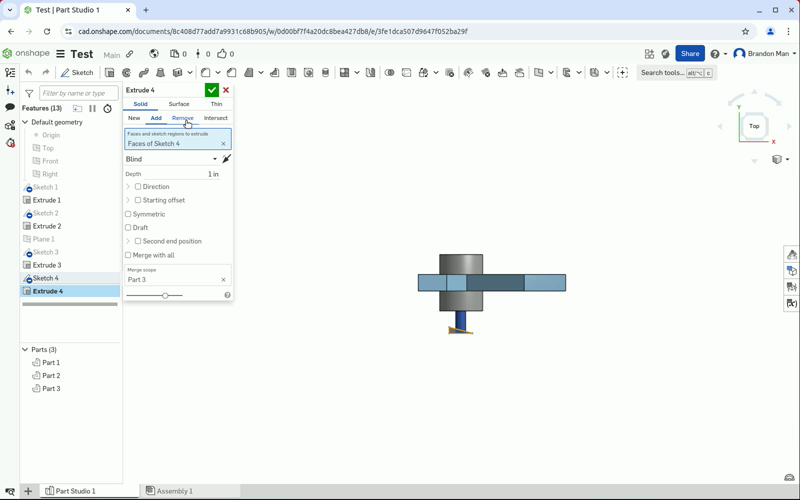
click(186, 120)
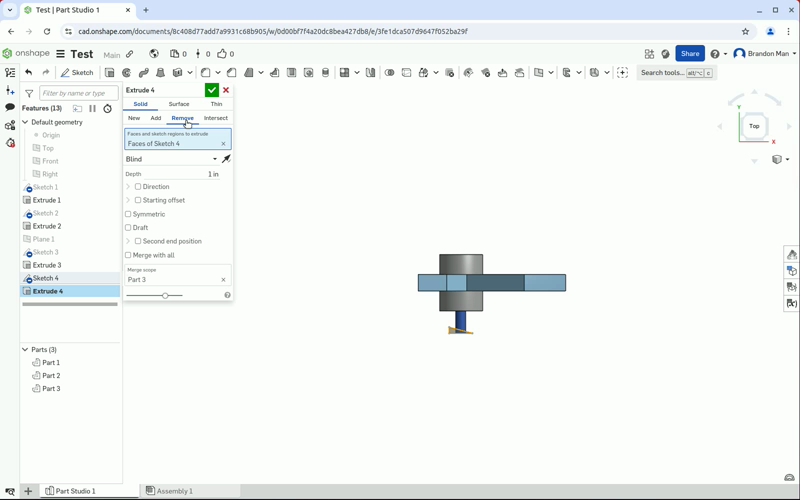
key(tab, 4)
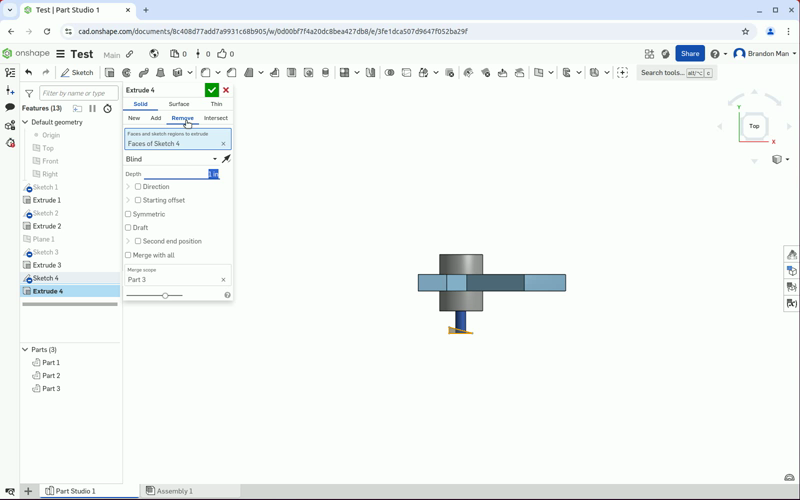
text(11.554)
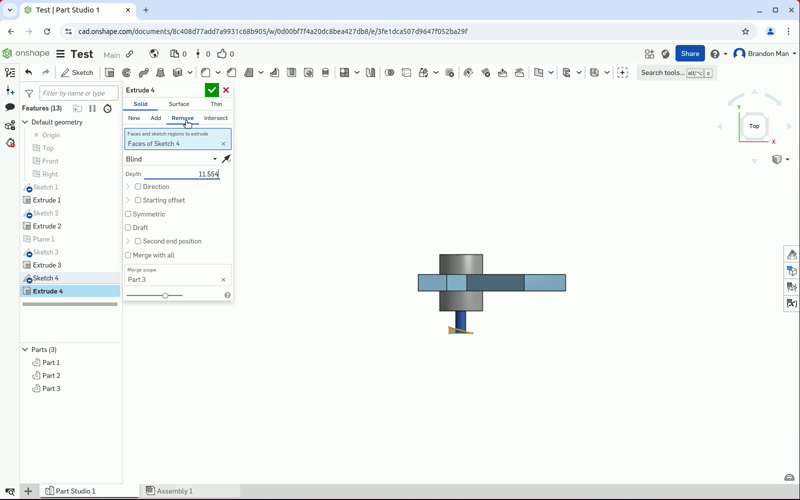
key(tab, 3)
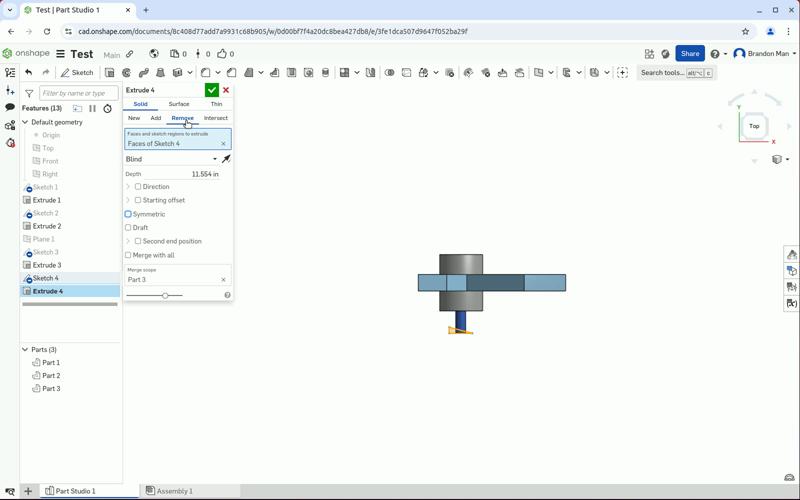
key(space)
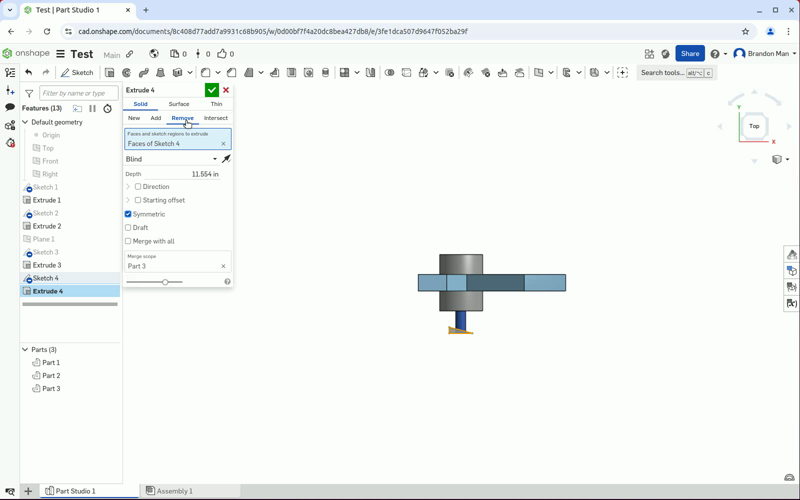
key(tab, 2)
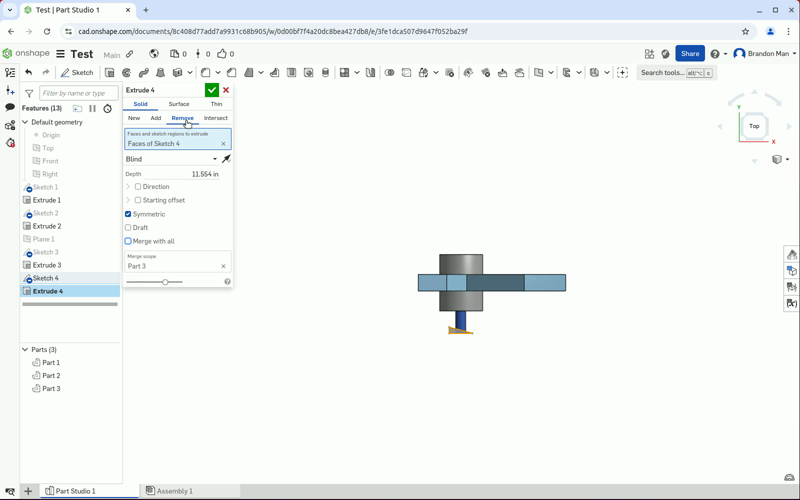
key(space)
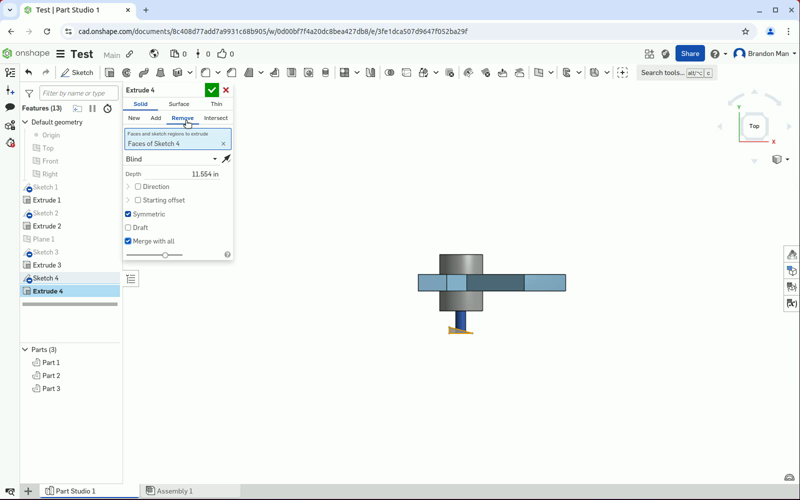
key(enter)
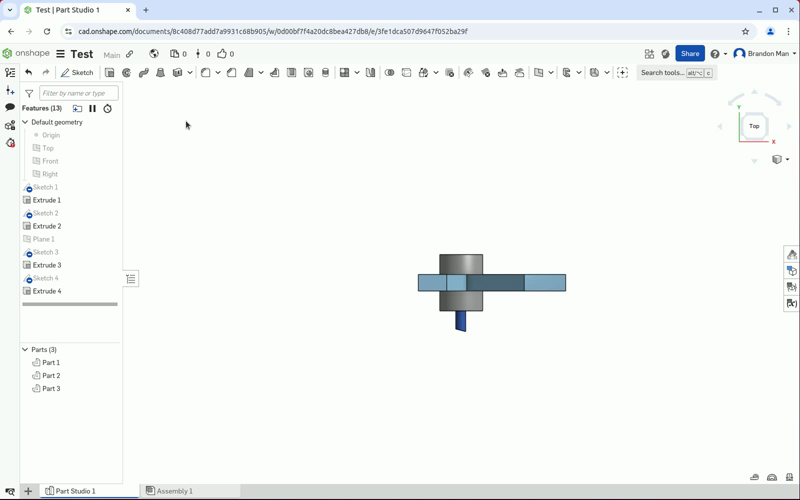
key(shift+h)
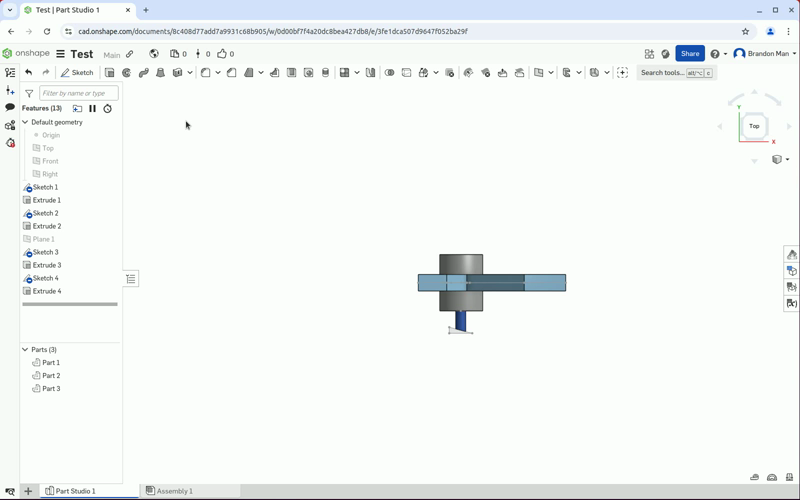
key(shift+h)
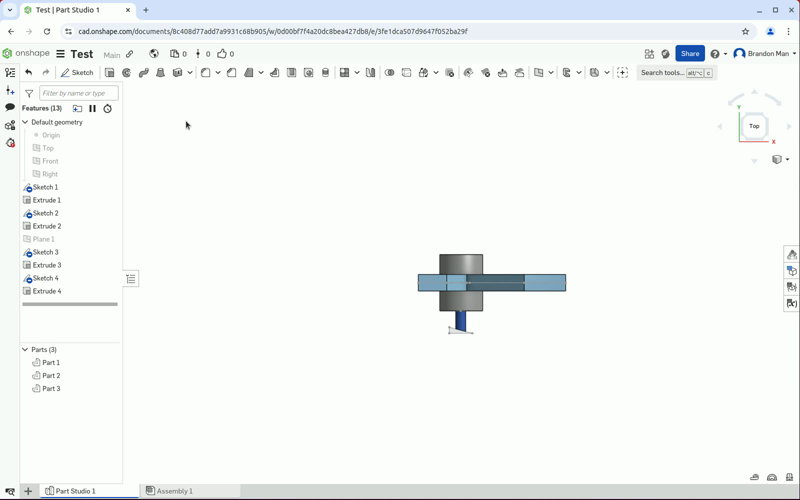
key(shift+7)
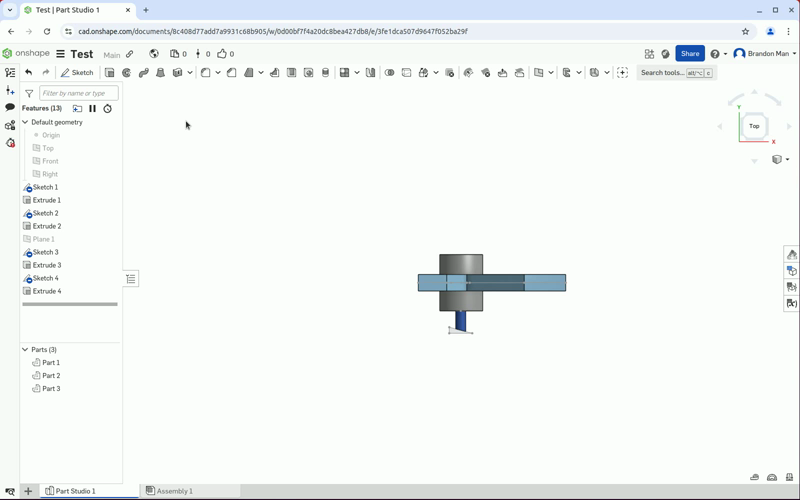
key(up, 3)
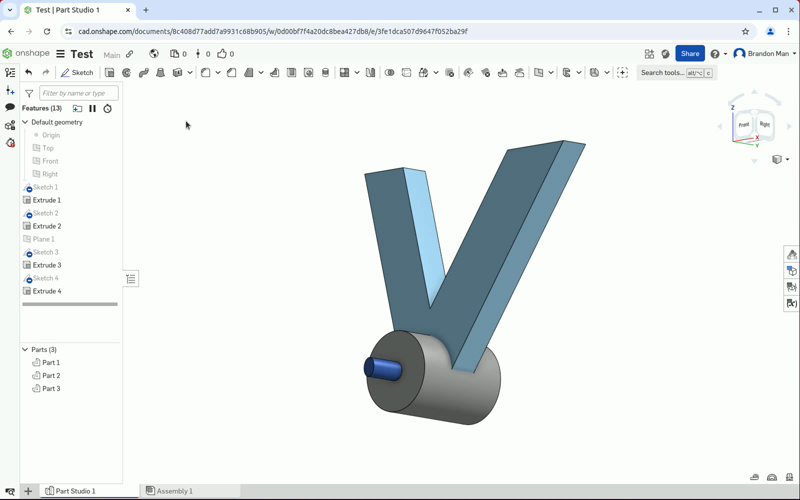
key(left, 3)
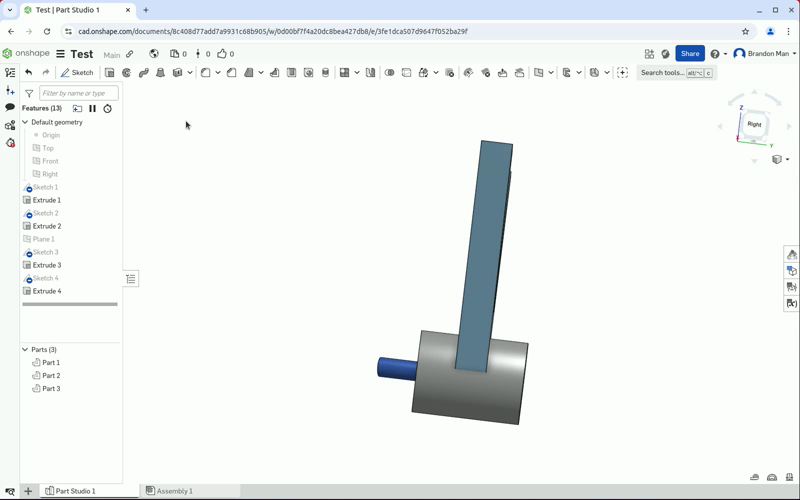
key(right, 3)
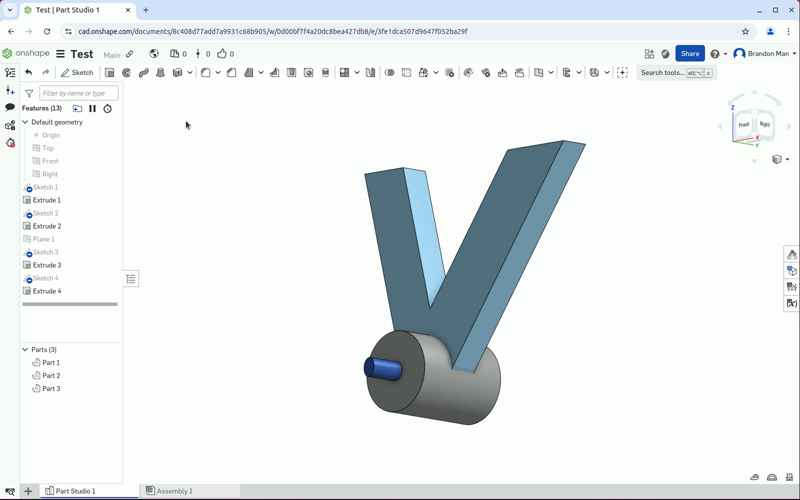
key(down, 3)
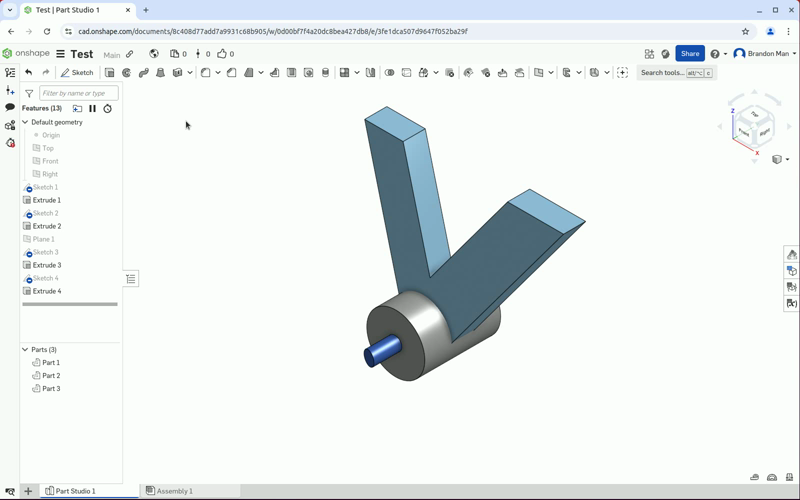
mouse_move(73, 189)
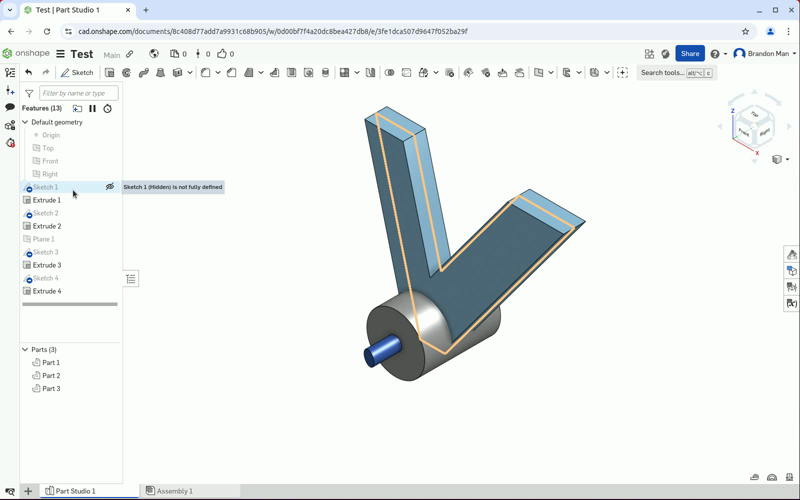
click(73, 189)